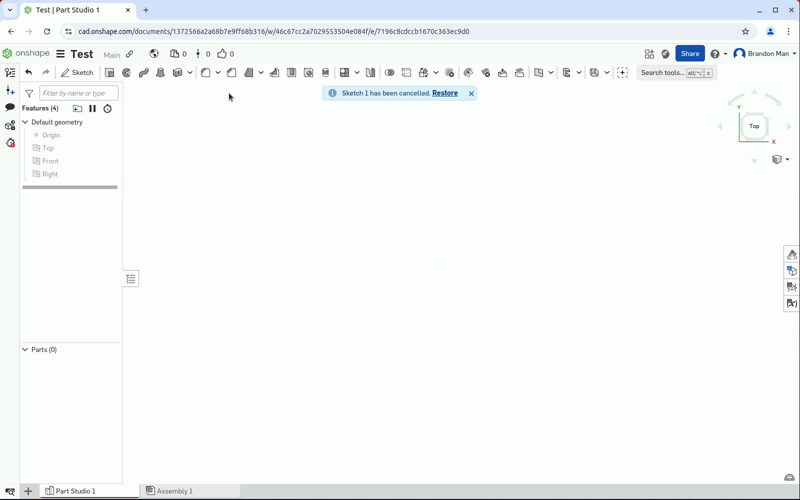
key(shift+h)
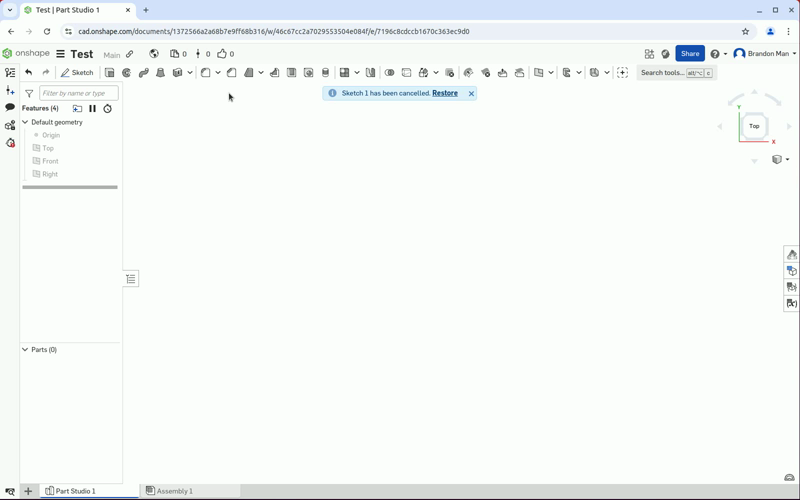
key(shift+s)
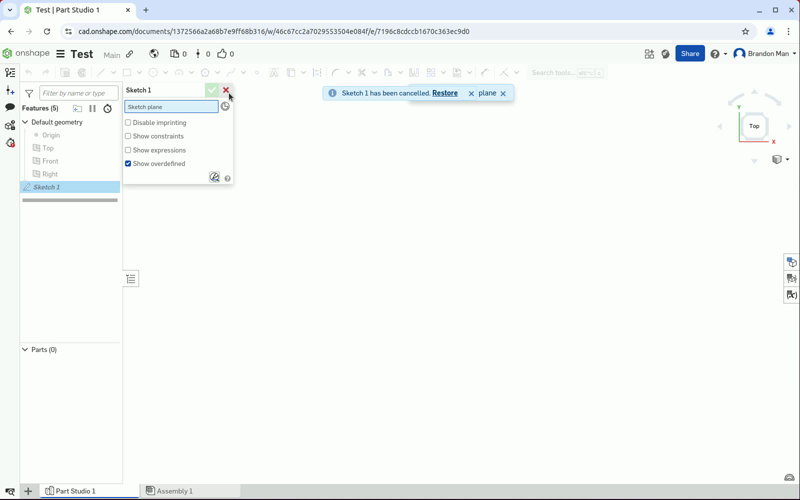
mouse_move(73, 150)
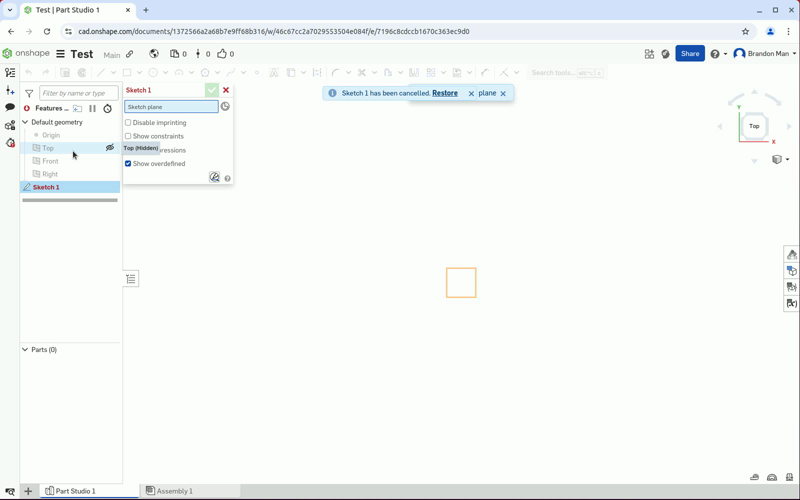
click(73, 150)
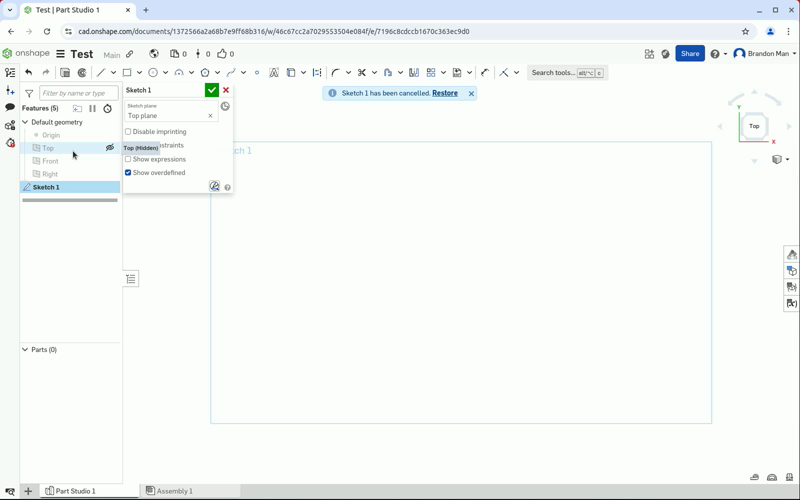
mouse_move(73, 352)
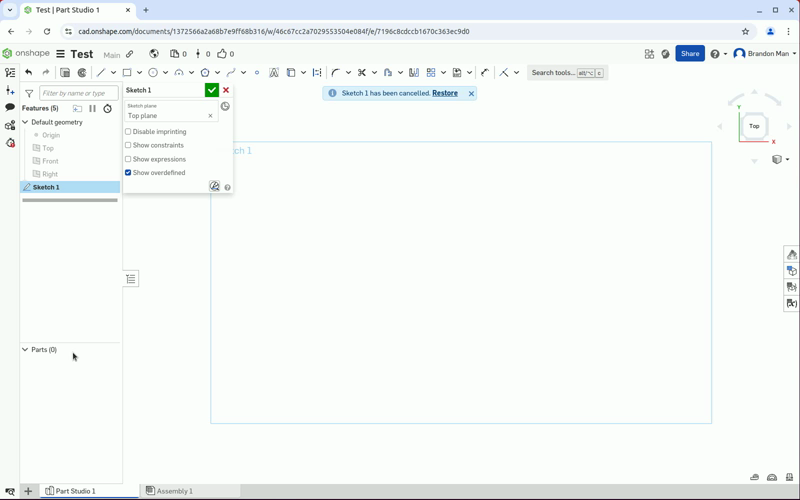
key(y)
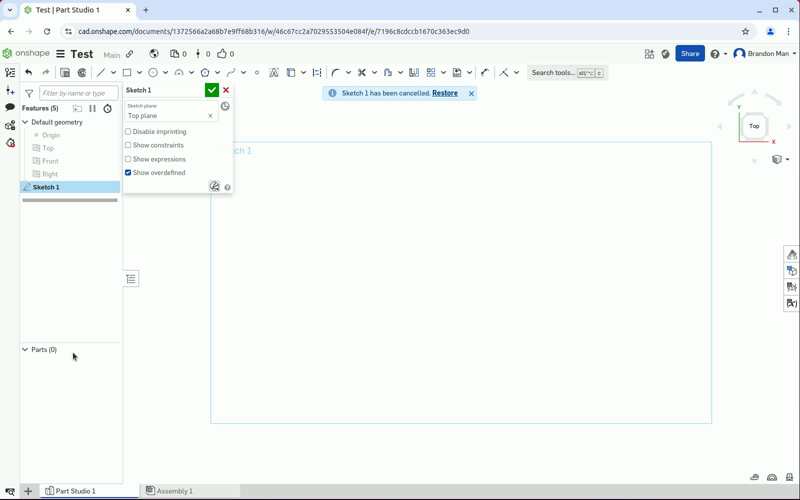
key(l)
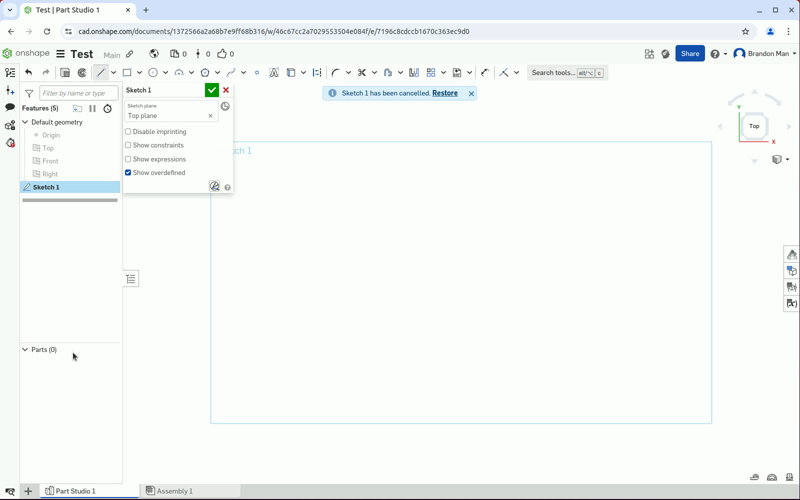
key_down(shift)
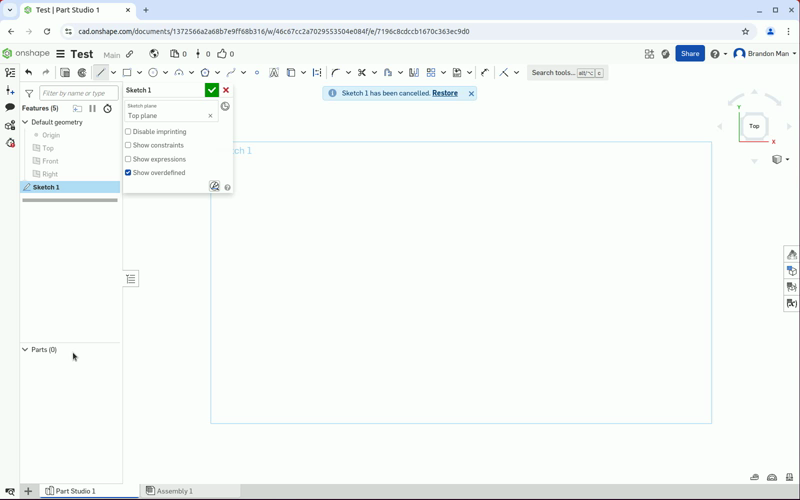
mouse_move(460, 286)
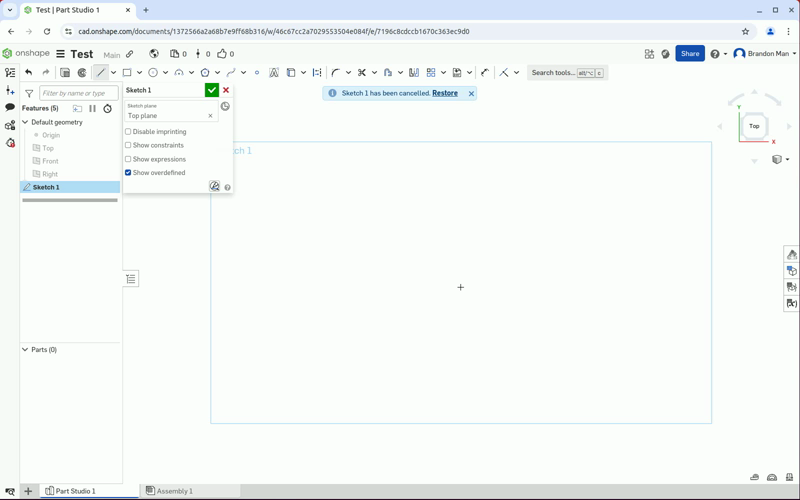
click(460, 286)
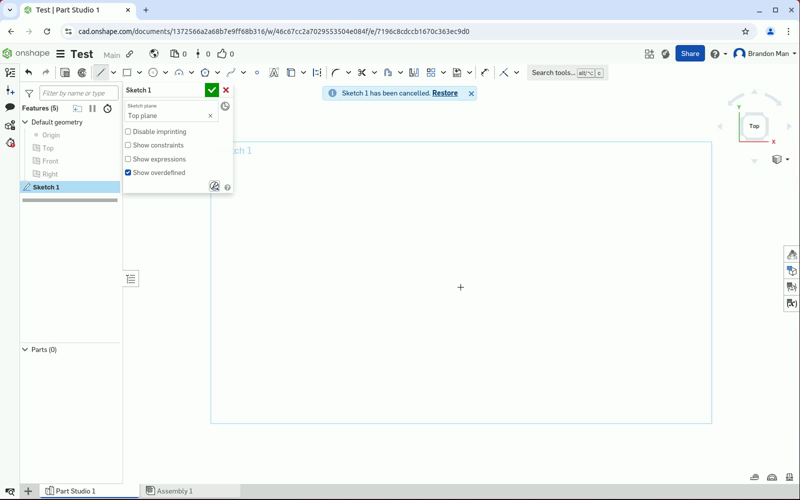
key_up(shift)
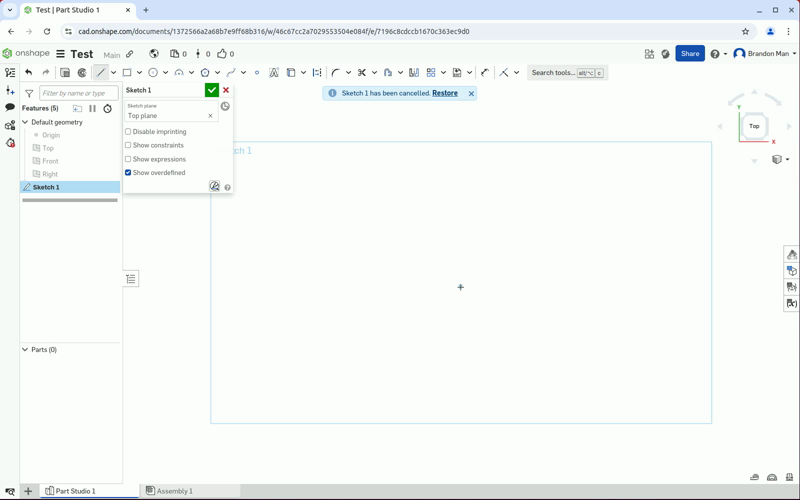
key_down(shift)
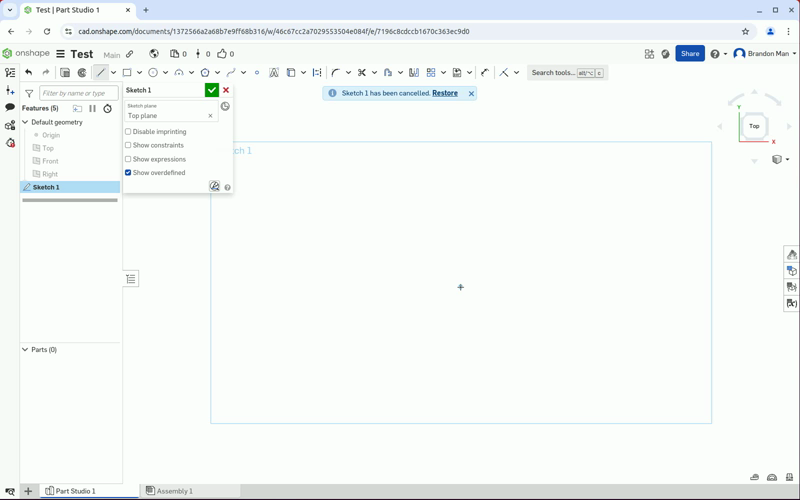
mouse_move(490, 286)
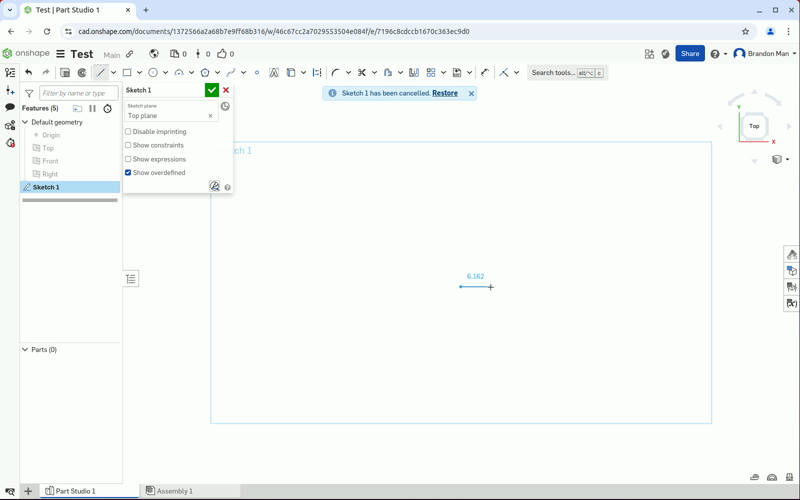
mouse_move(474, 282)
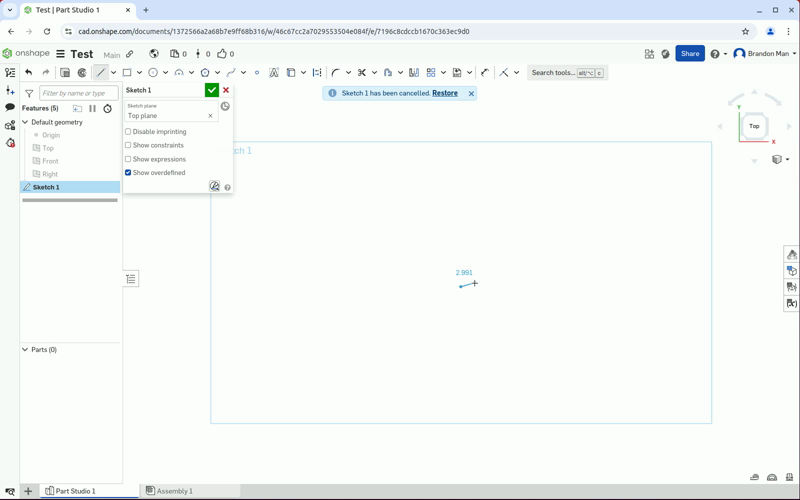
click(474, 282)
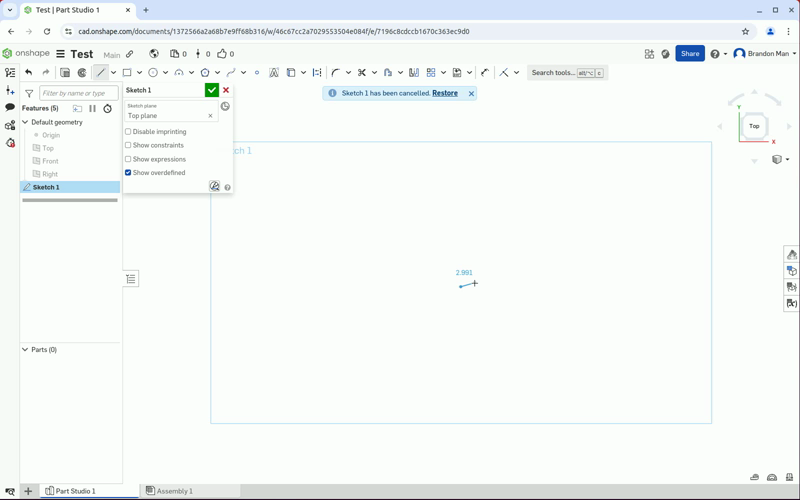
key_up(shift)
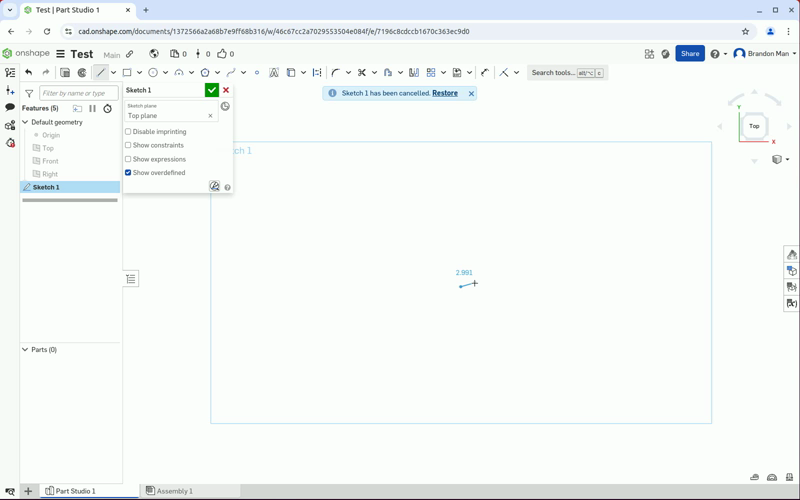
key_down(shift)
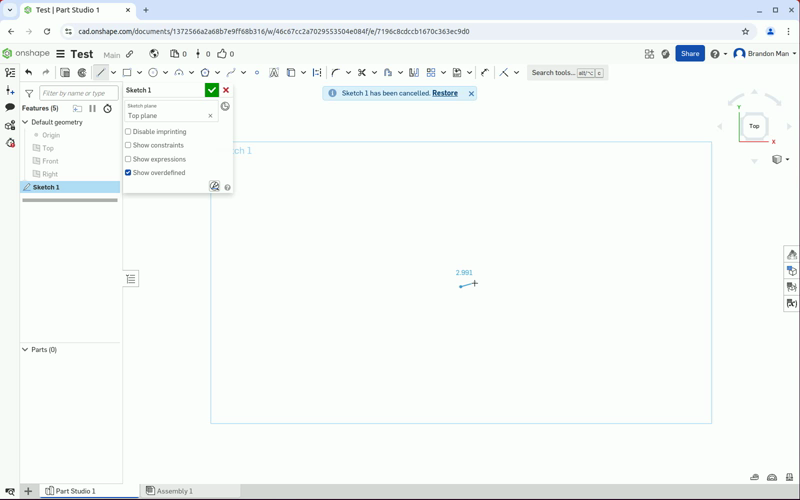
mouse_move(504, 282)
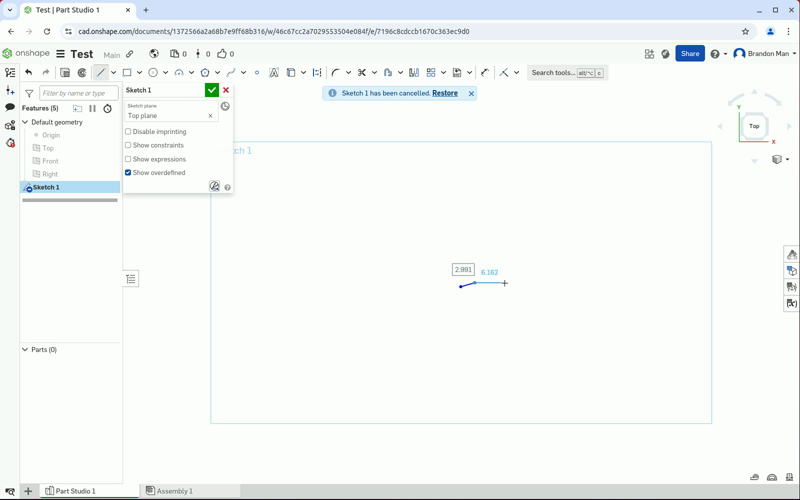
mouse_move(460, 282)
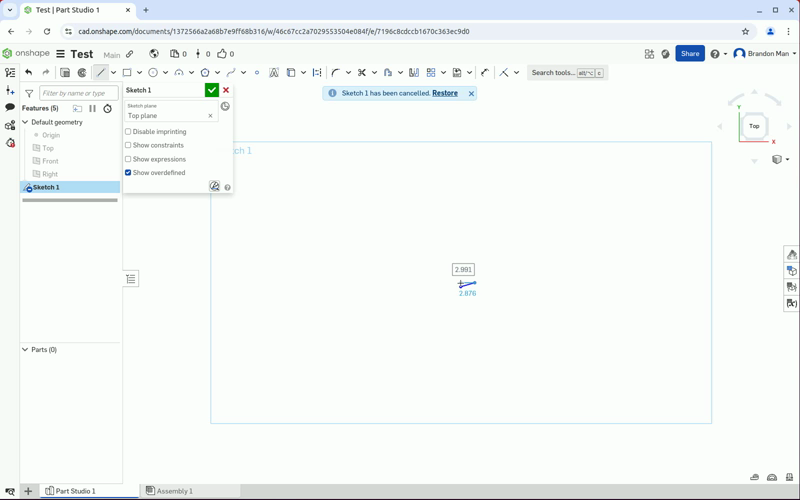
scroll(6)
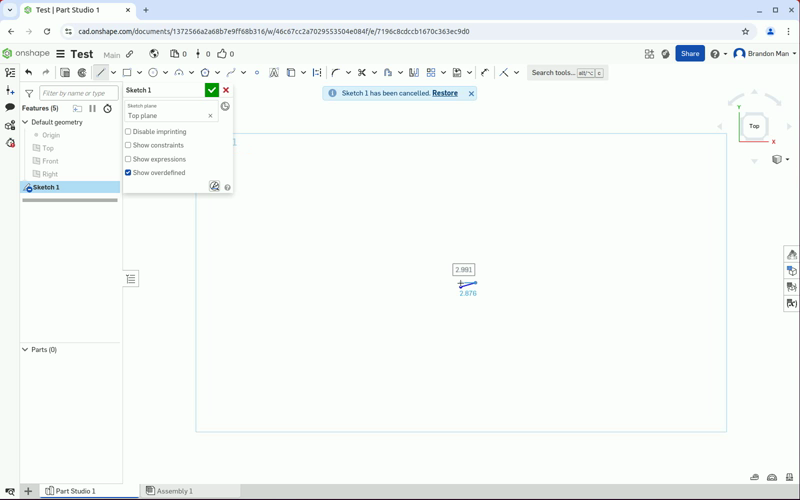
scroll(6)
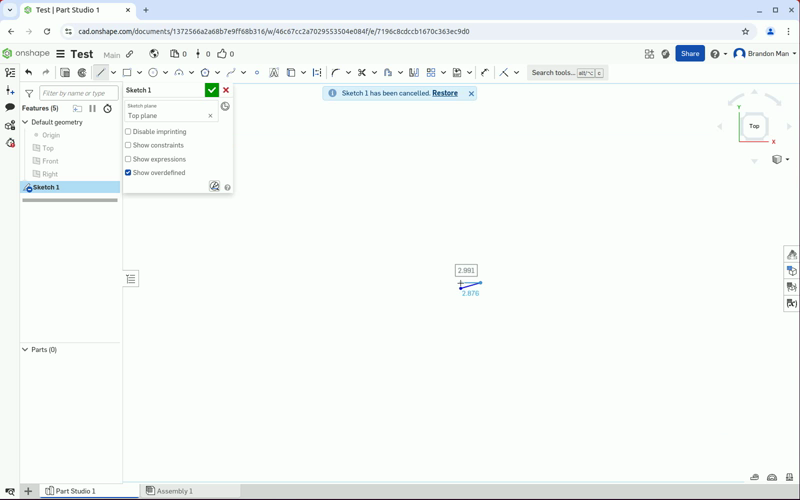
scroll(6)
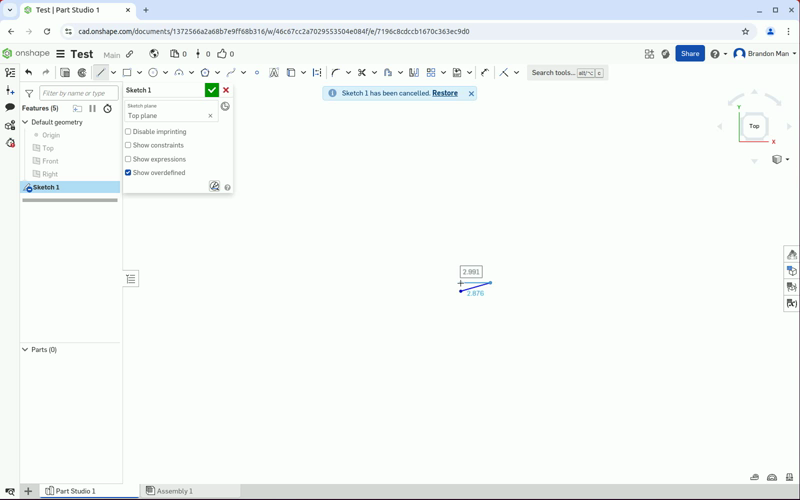
scroll(6)
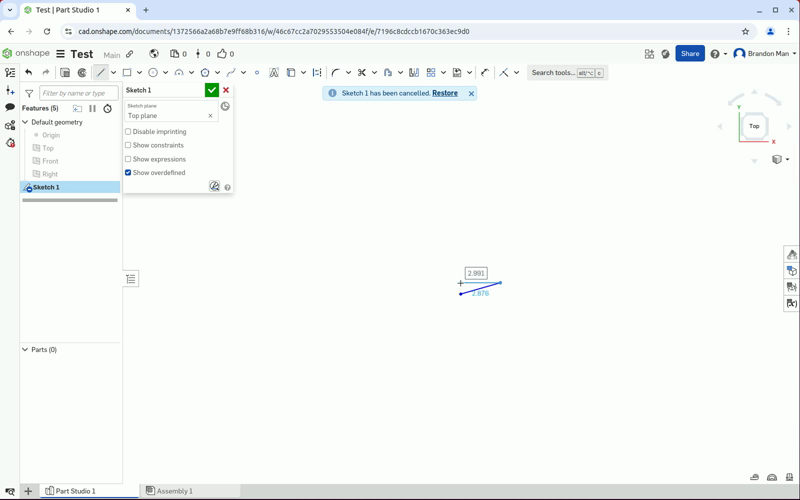
scroll(6)
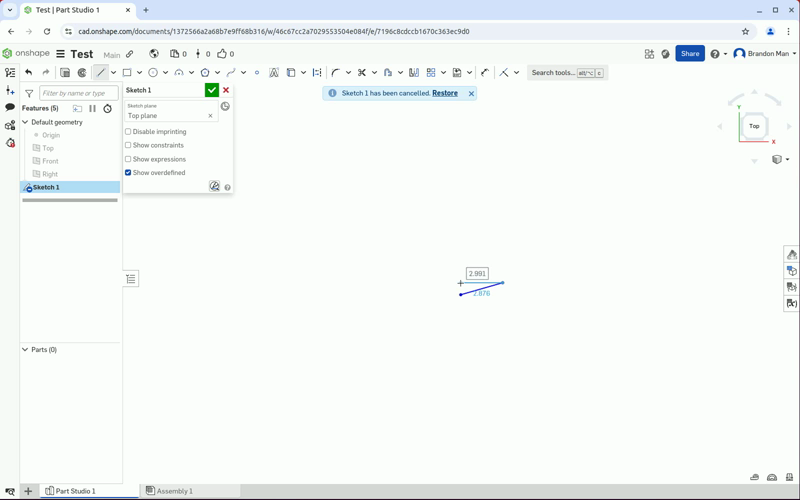
scroll(6)
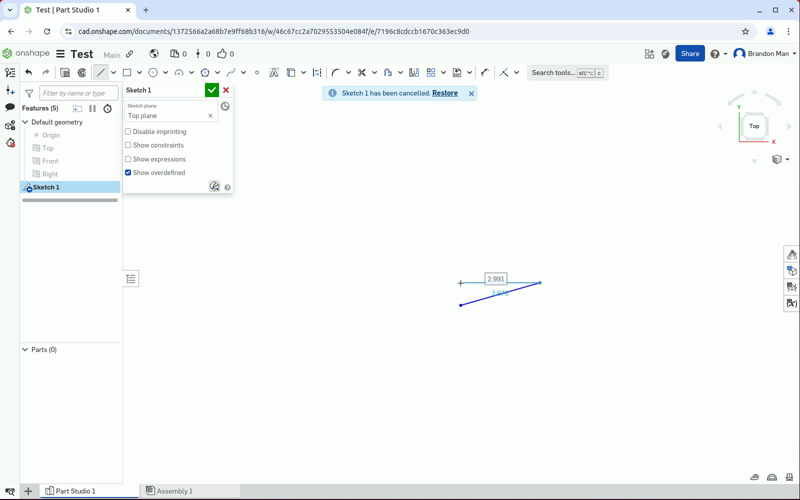
scroll(6)
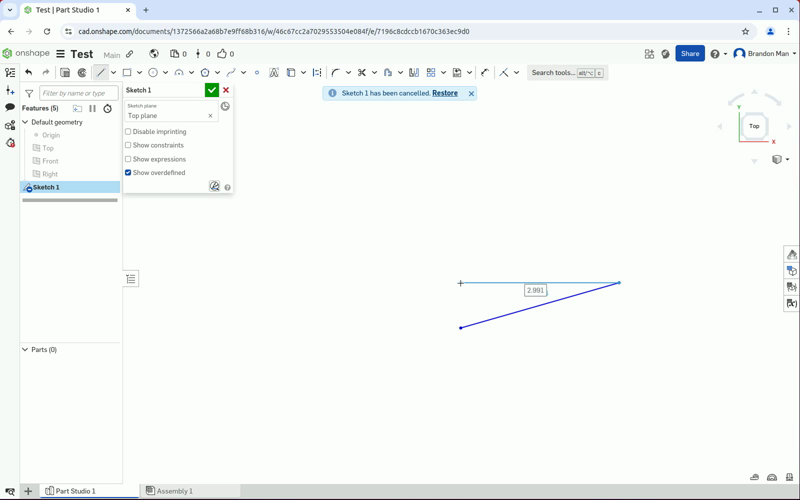
click(460, 282)
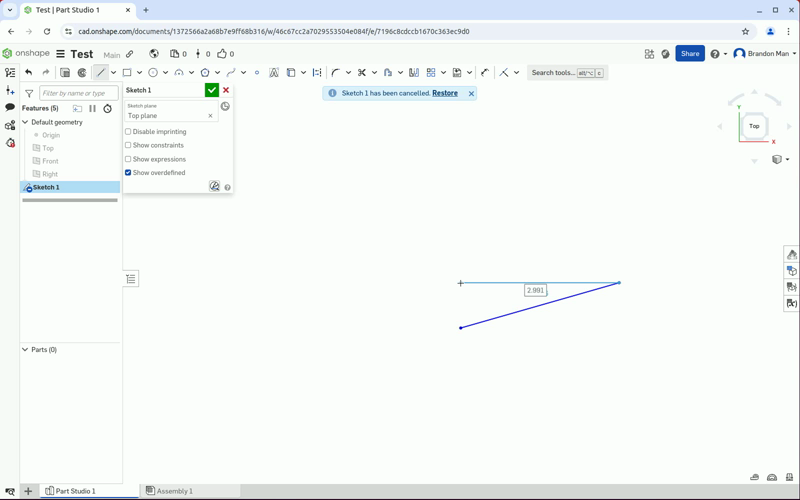
scroll(-6)
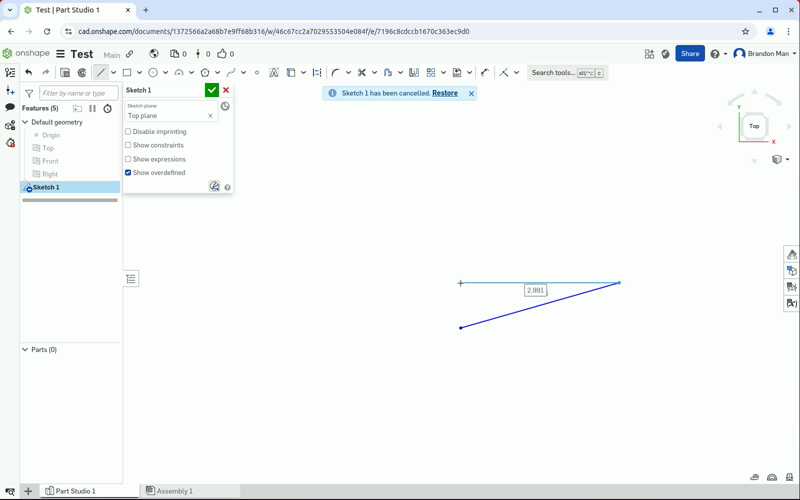
scroll(-6)
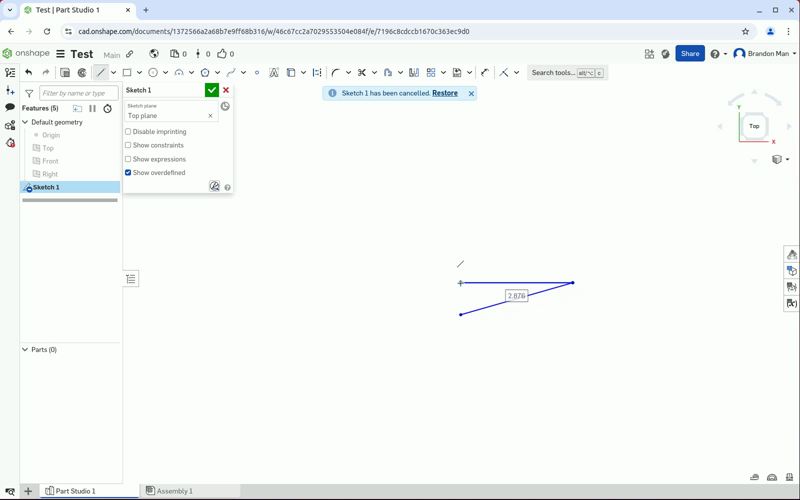
scroll(-6)
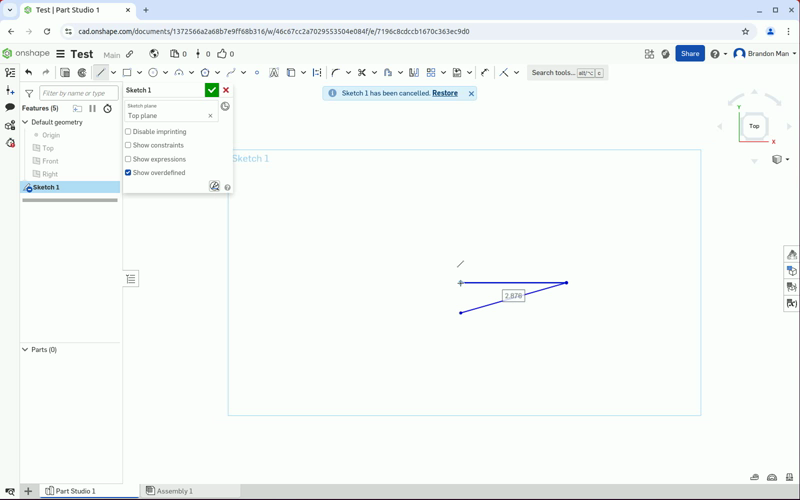
scroll(-6)
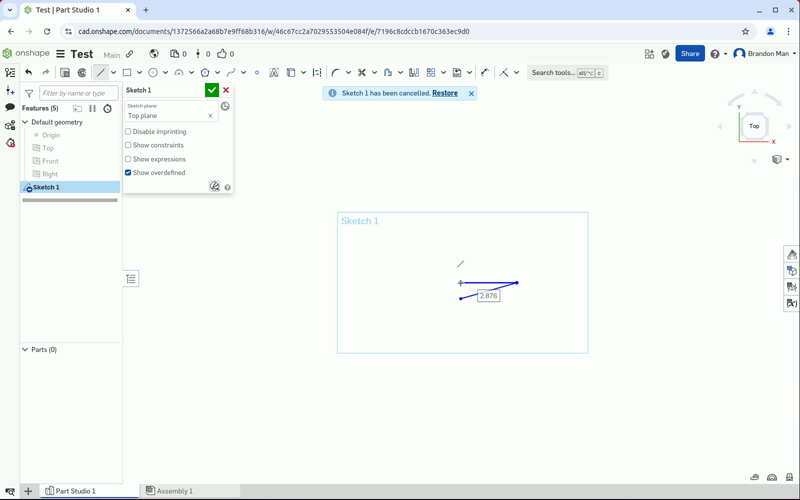
scroll(-6)
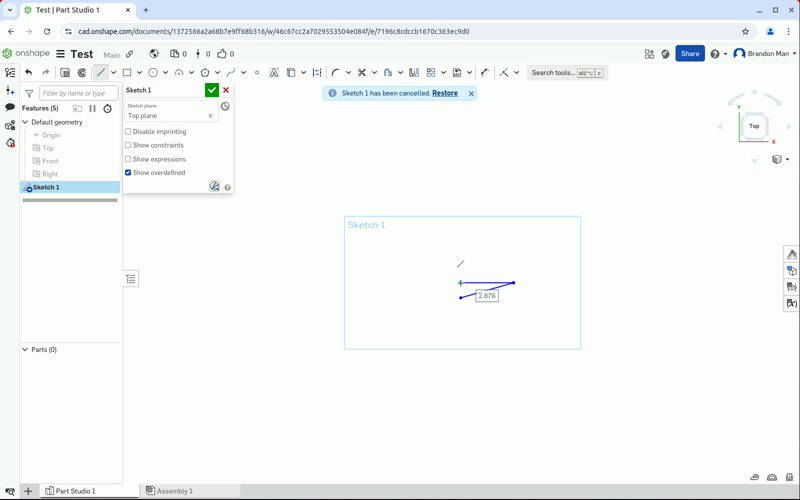
scroll(-6)
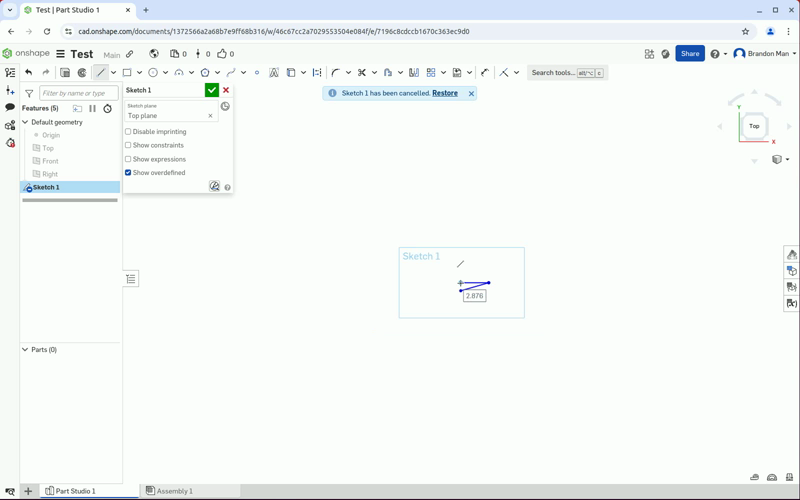
scroll(-6)
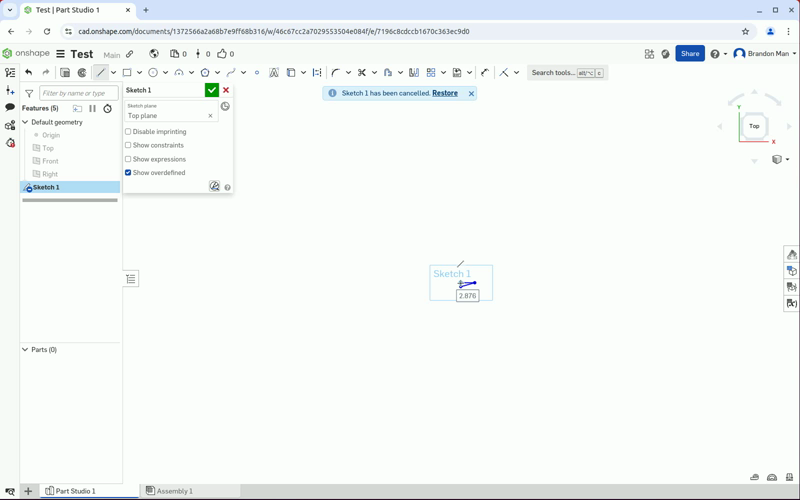
key_up(shift)
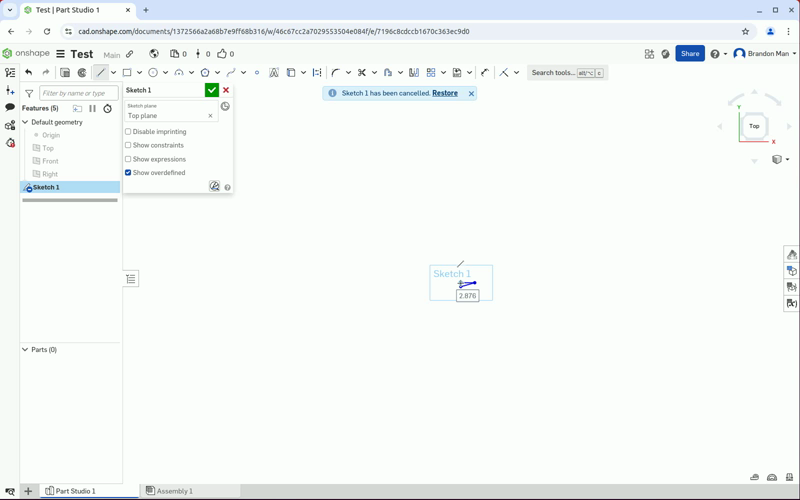
mouse_move(490, 282)
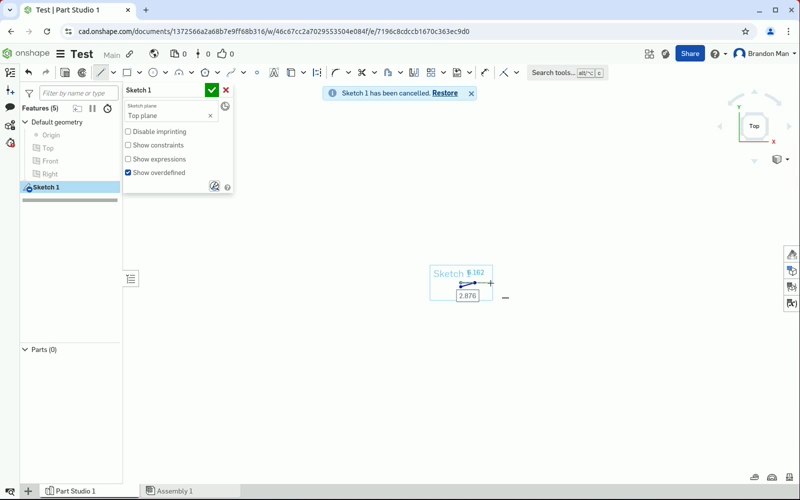
key_down(shift)
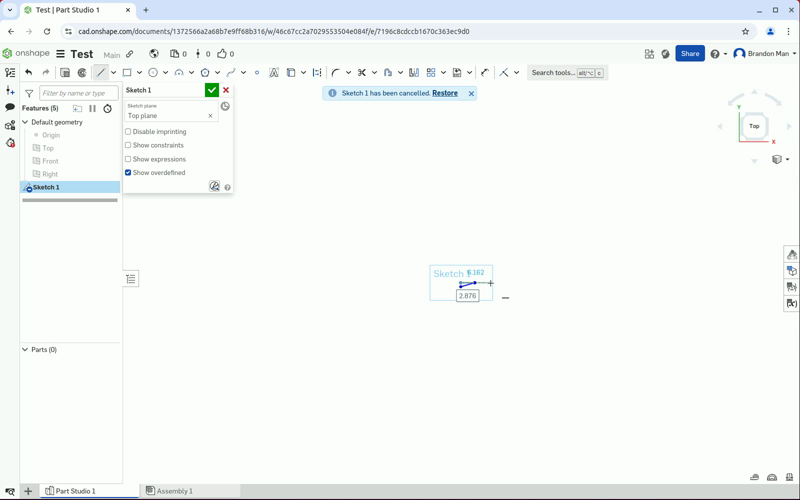
mouse_move(460, 286)
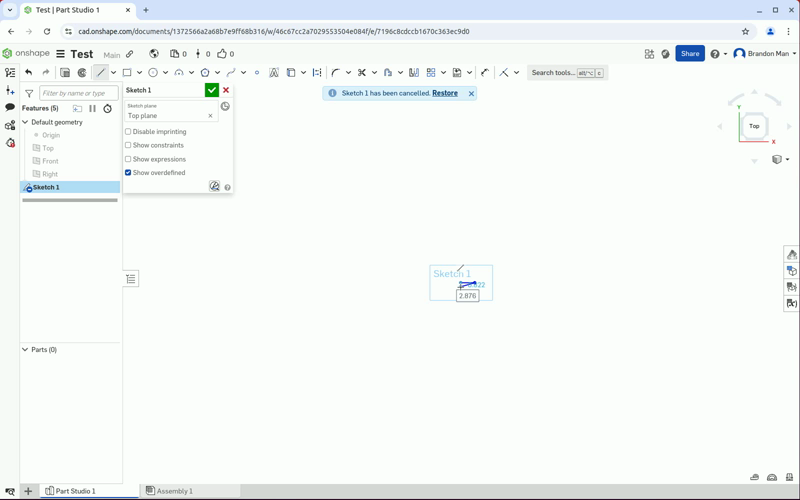
scroll(6)
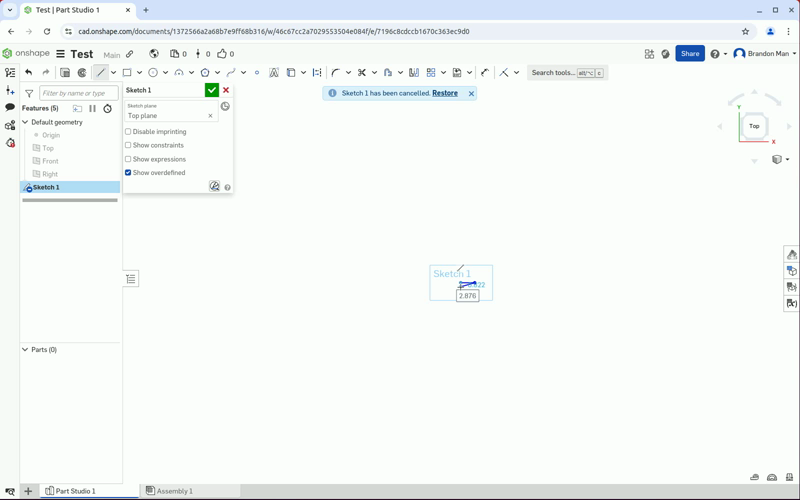
scroll(6)
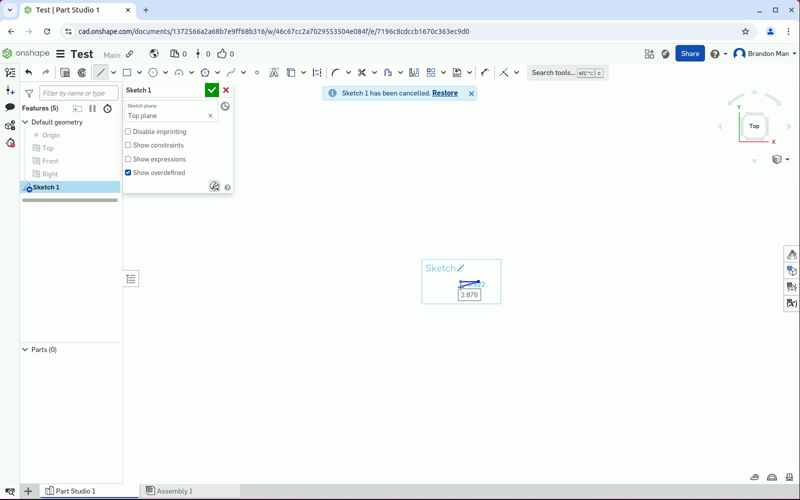
scroll(6)
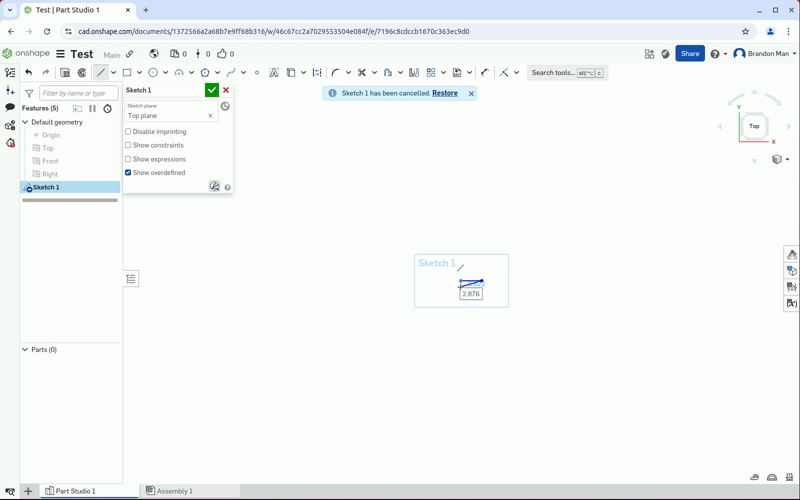
scroll(6)
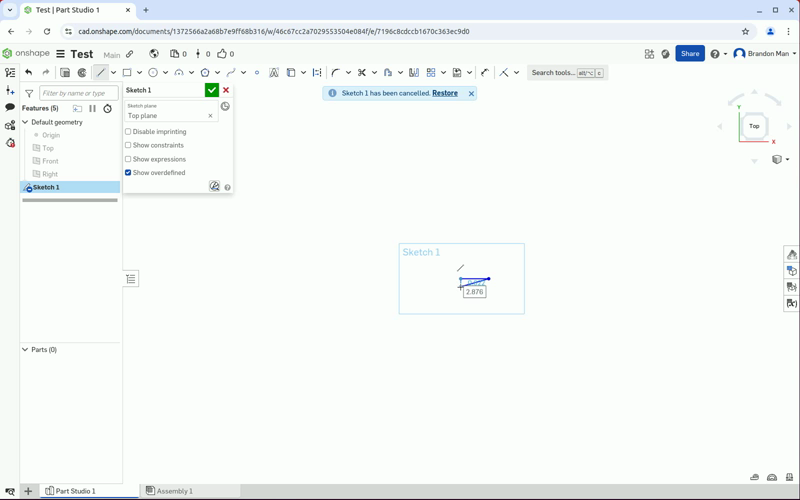
scroll(6)
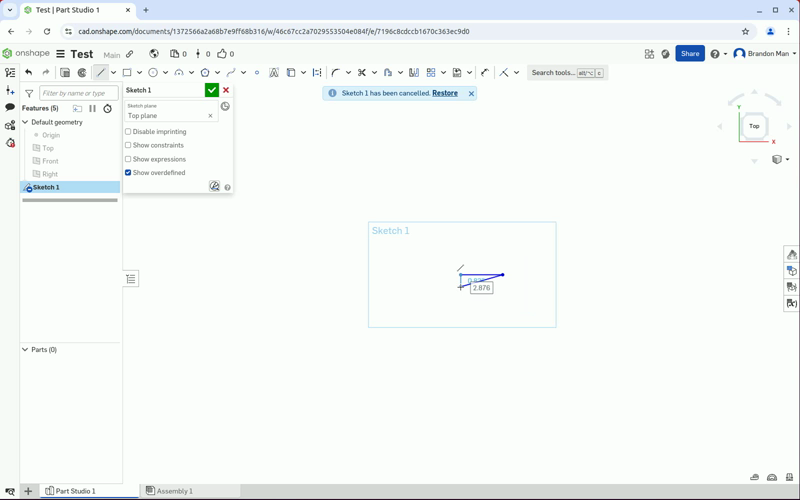
scroll(6)
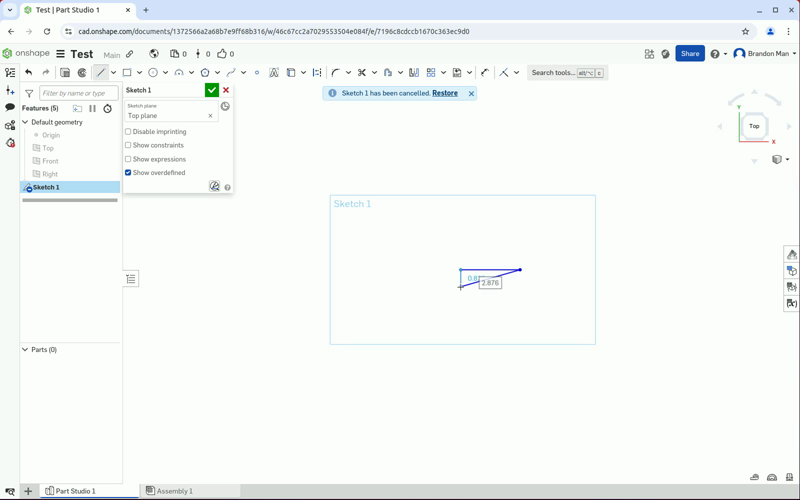
scroll(6)
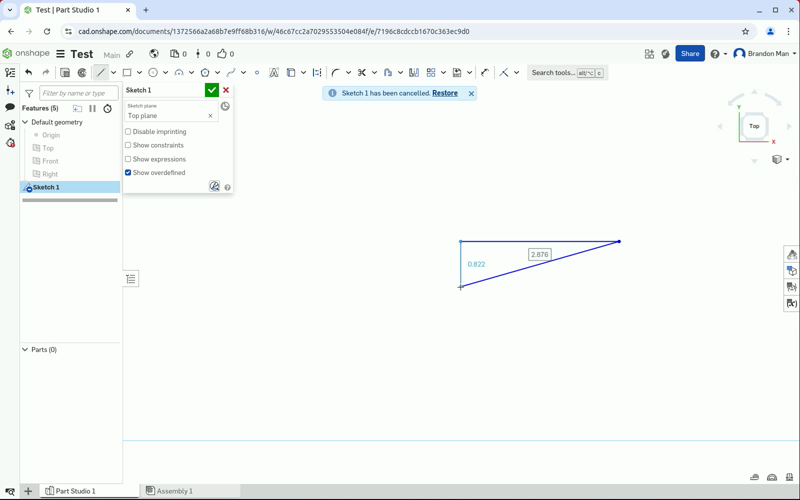
key_up(shift)
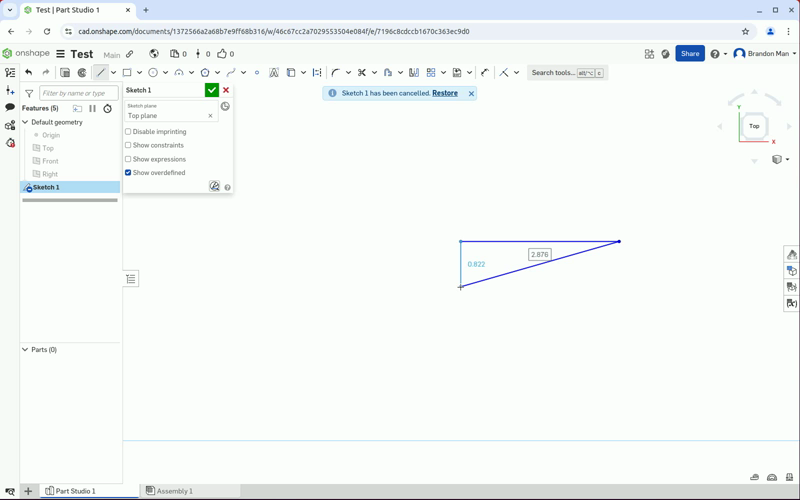
click(460, 286)
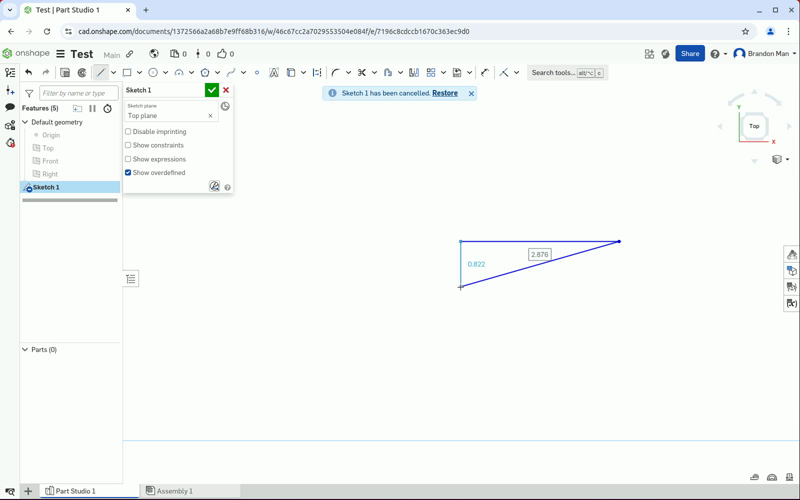
scroll(-6)
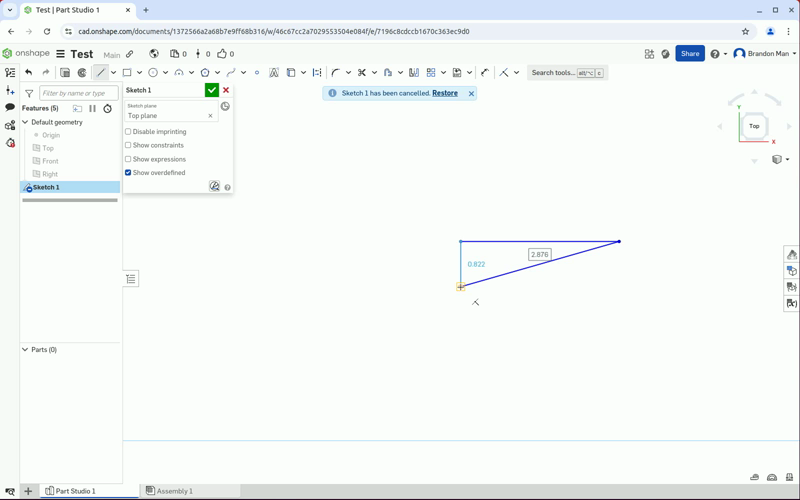
scroll(-6)
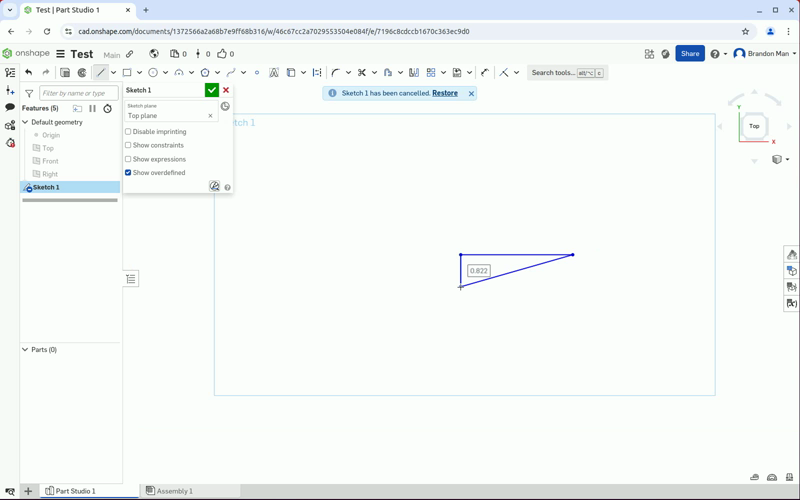
scroll(-6)
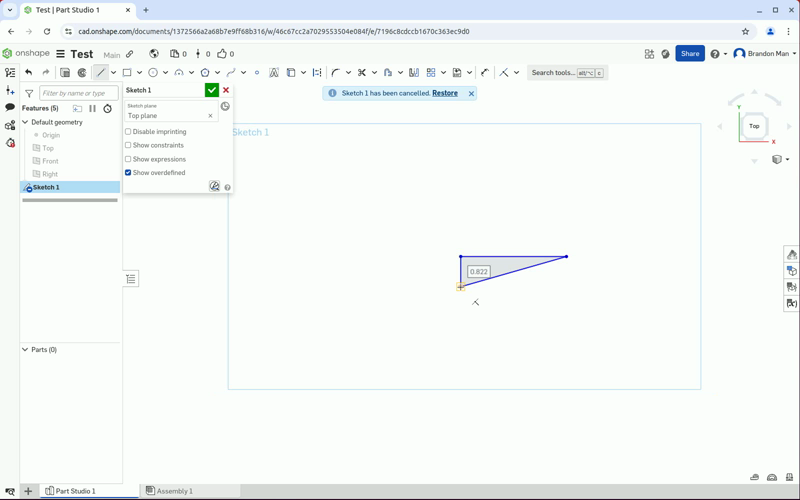
scroll(-6)
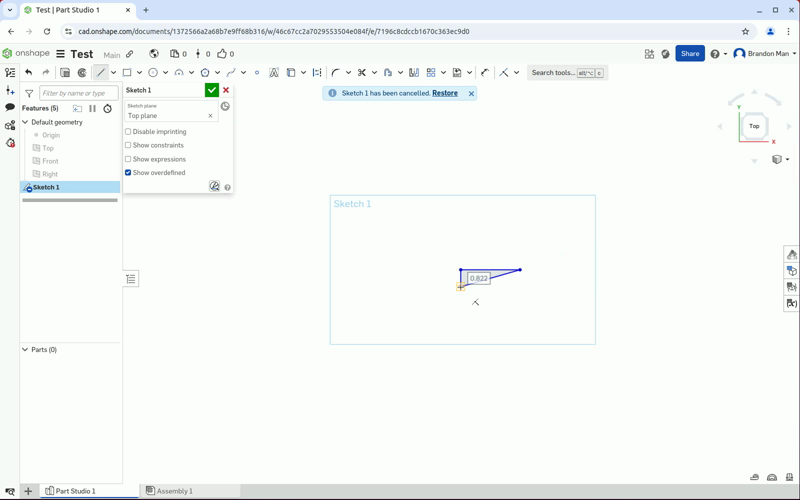
scroll(-6)
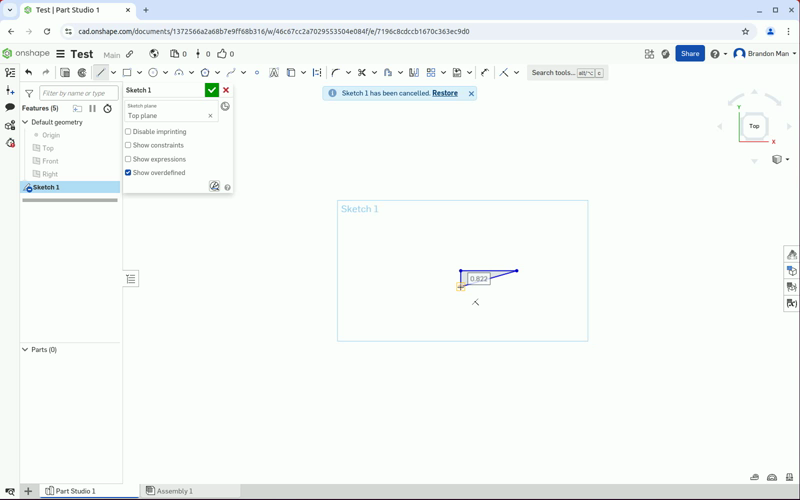
scroll(-6)
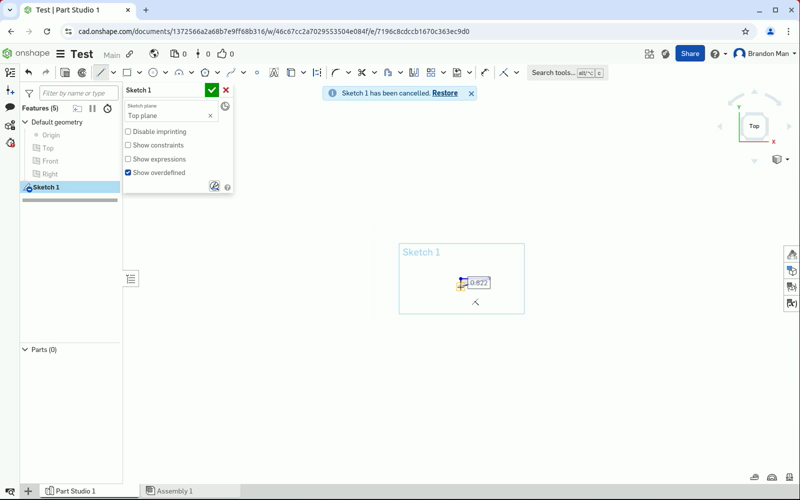
scroll(-6)
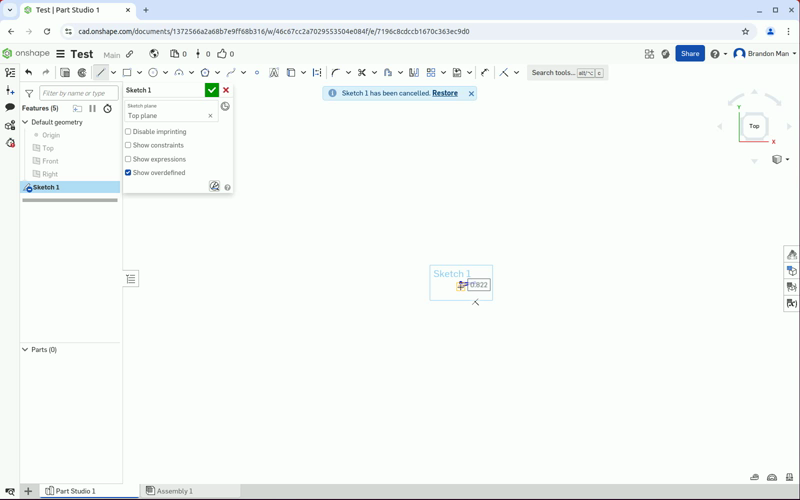
key(esc)
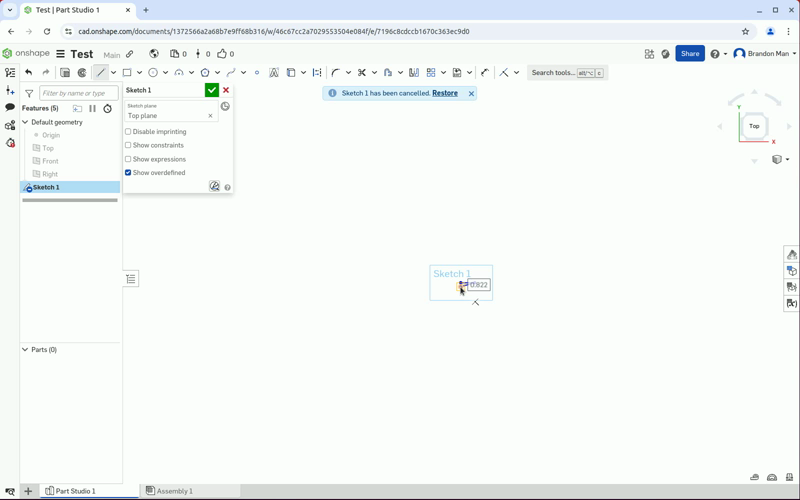
mouse_move(461, 286)
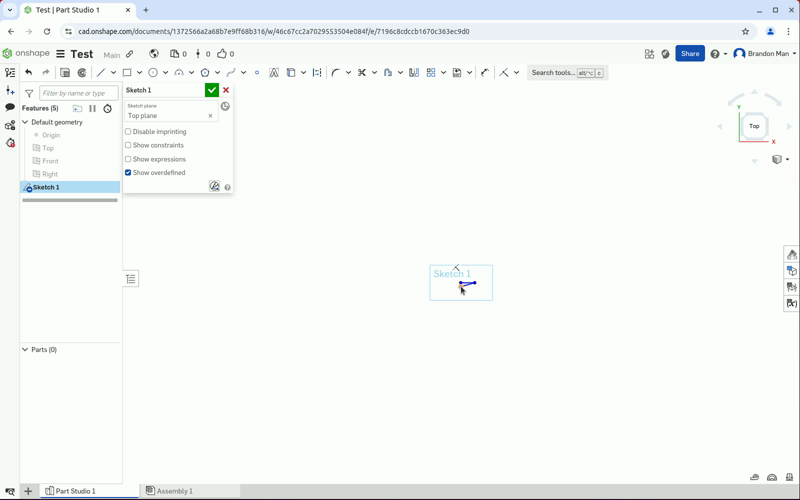
scroll(6)
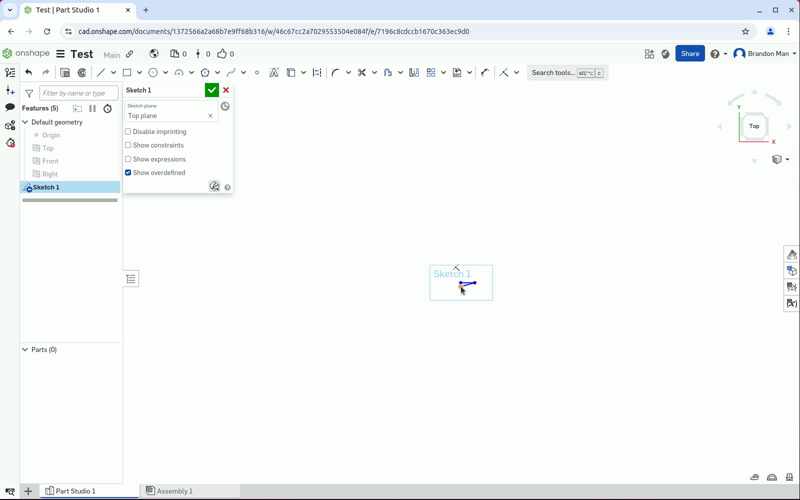
scroll(6)
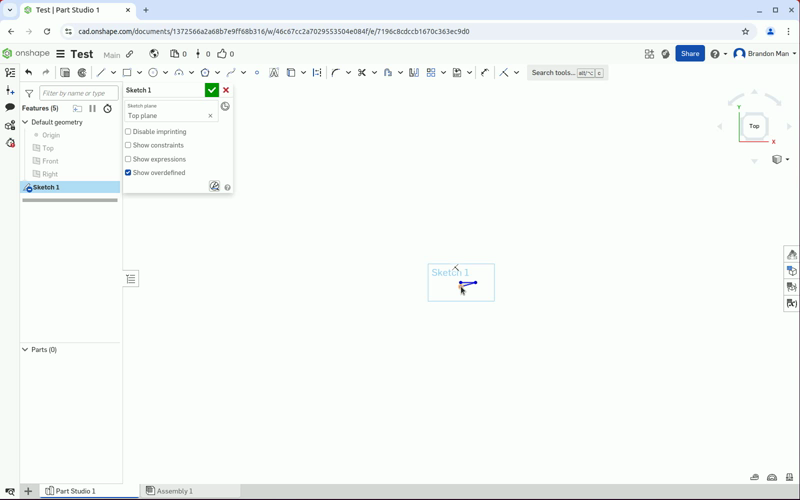
scroll(6)
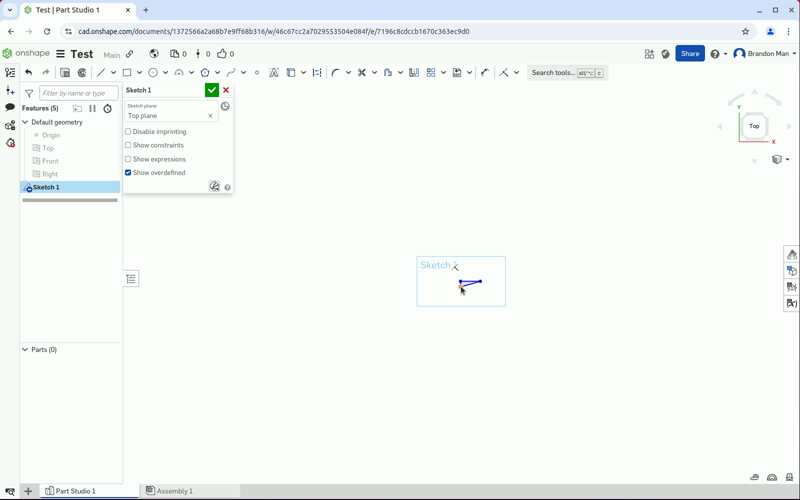
scroll(6)
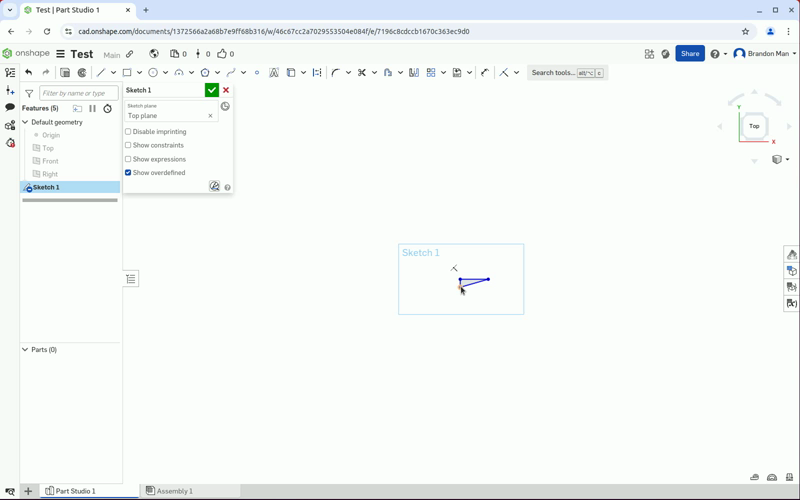
scroll(6)
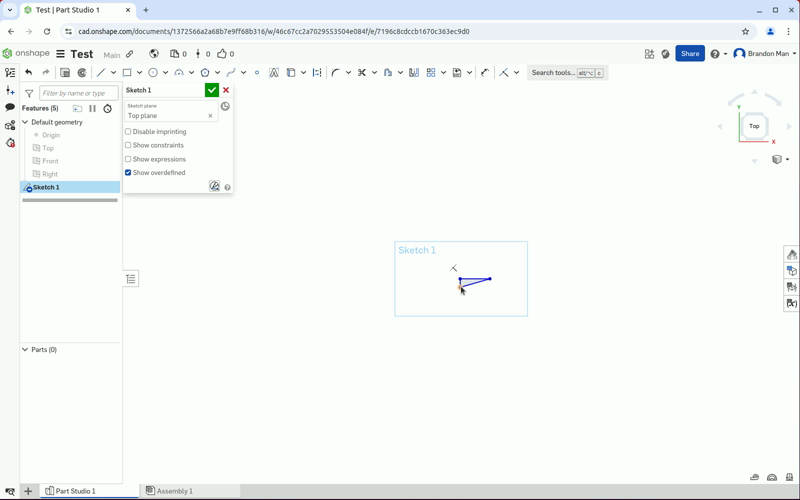
scroll(6)
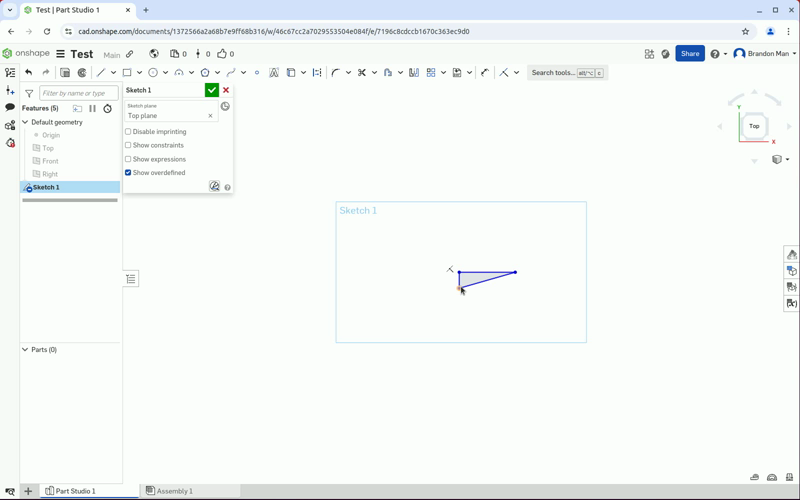
scroll(6)
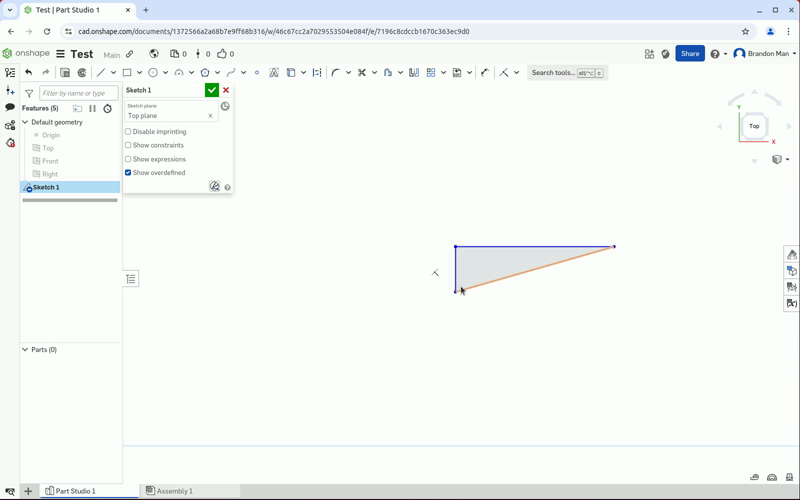
click(461, 286)
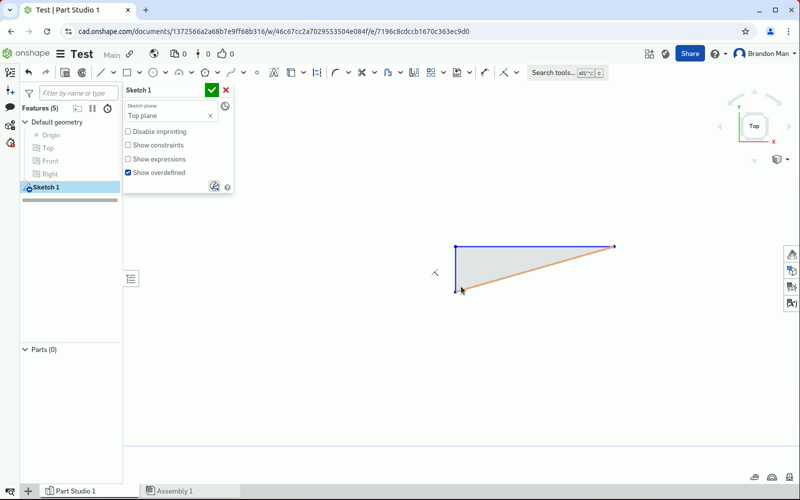
scroll(-6)
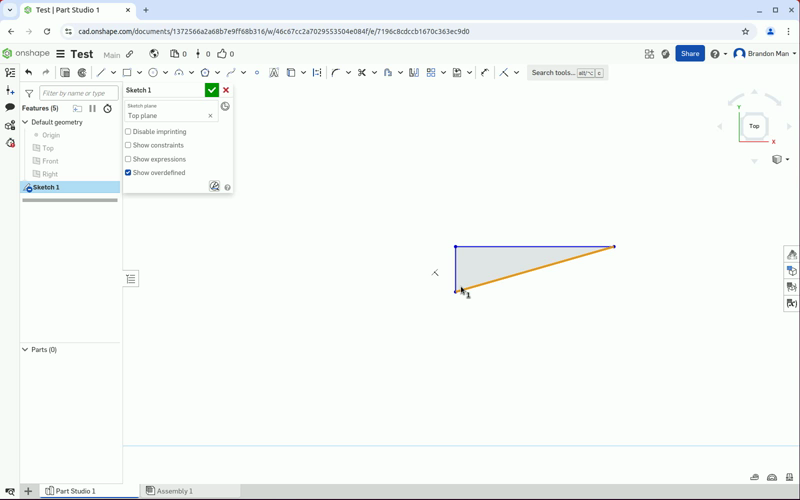
scroll(-6)
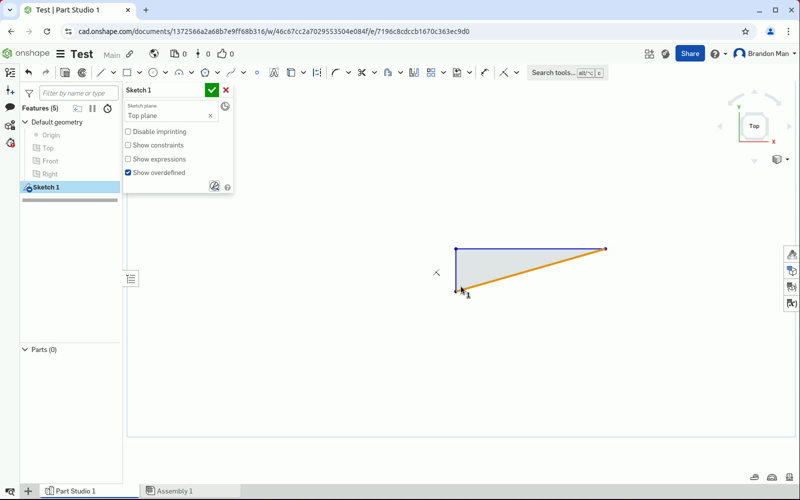
scroll(-6)
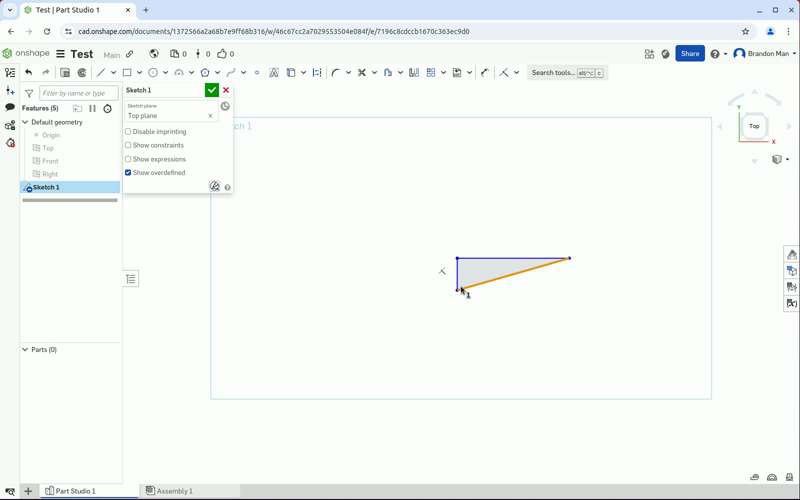
scroll(-6)
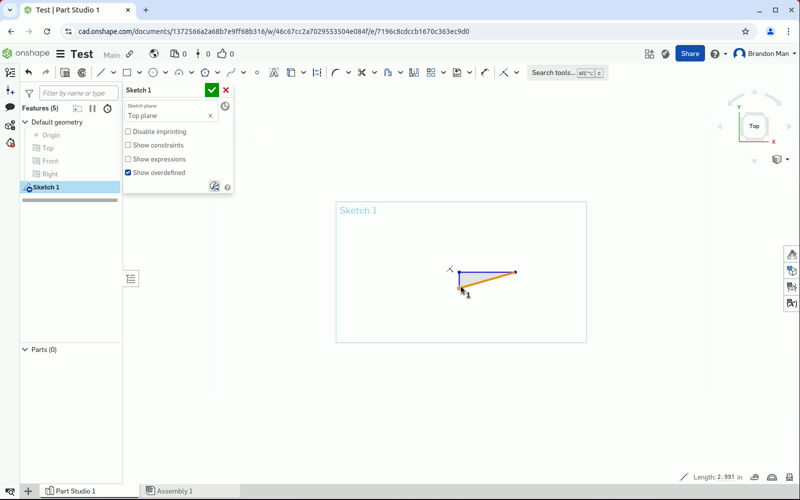
scroll(-6)
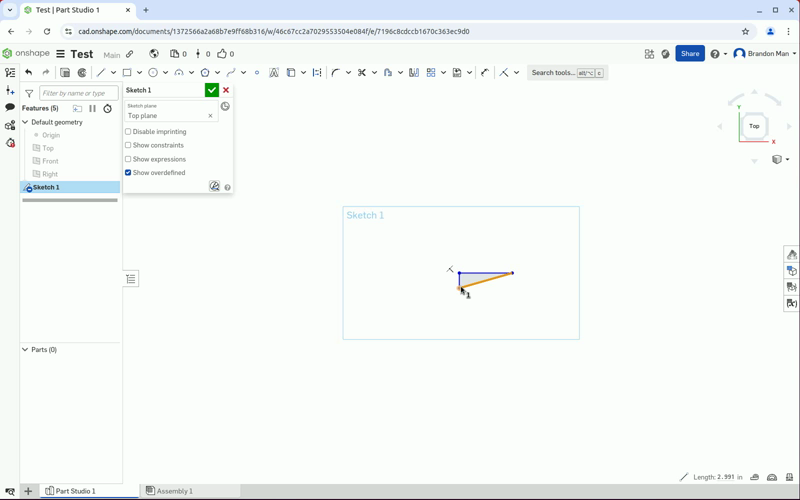
scroll(-6)
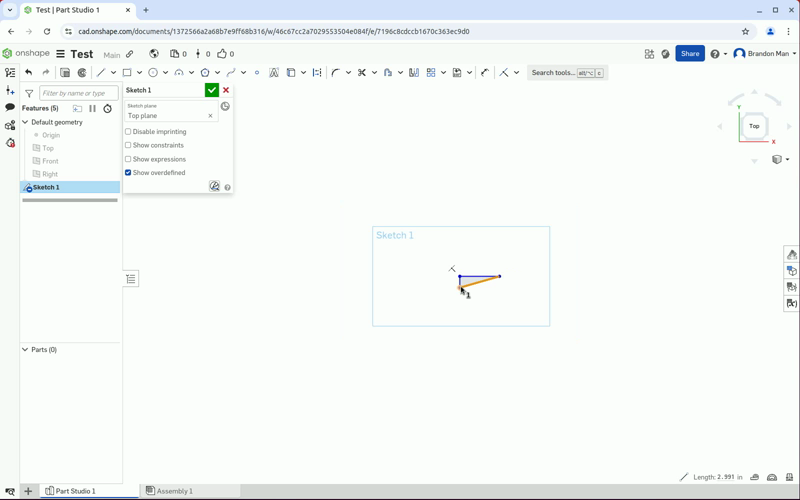
scroll(-6)
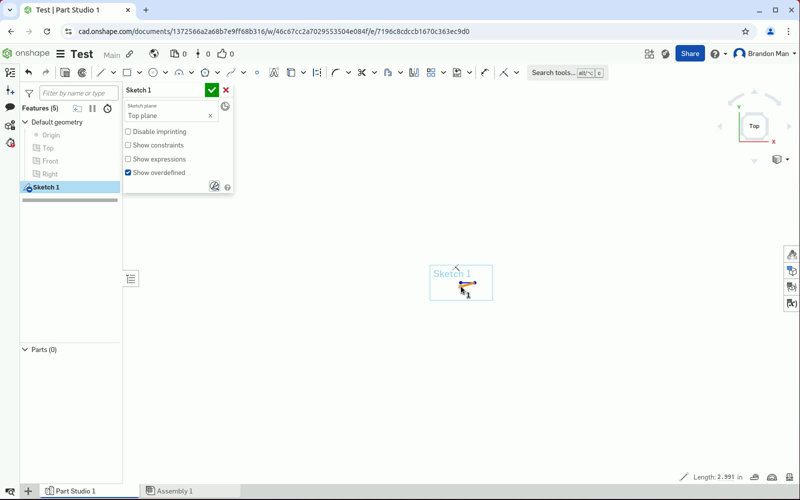
mouse_move(73, 352)
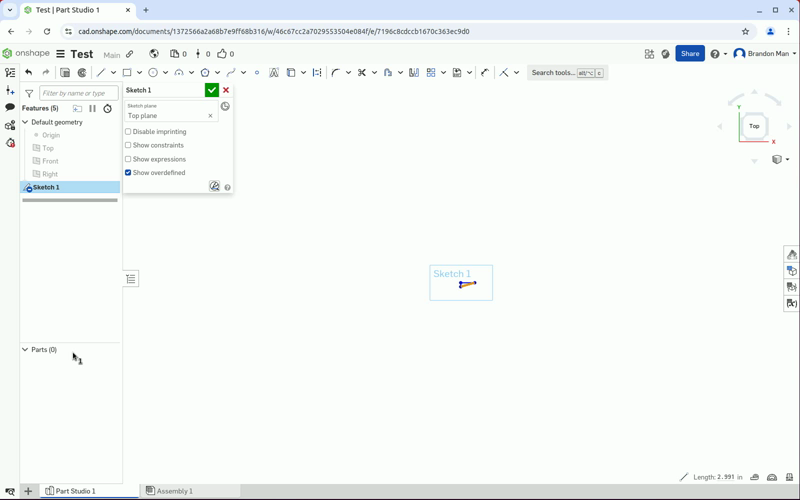
key(shift+y)
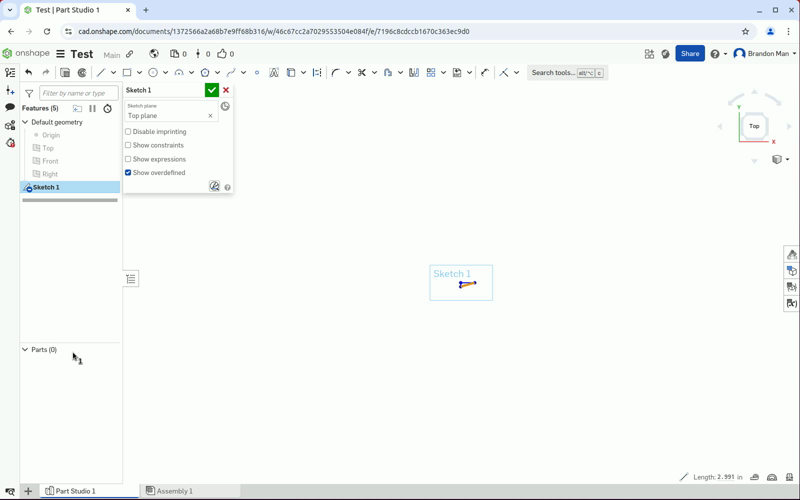
key(shift+e)
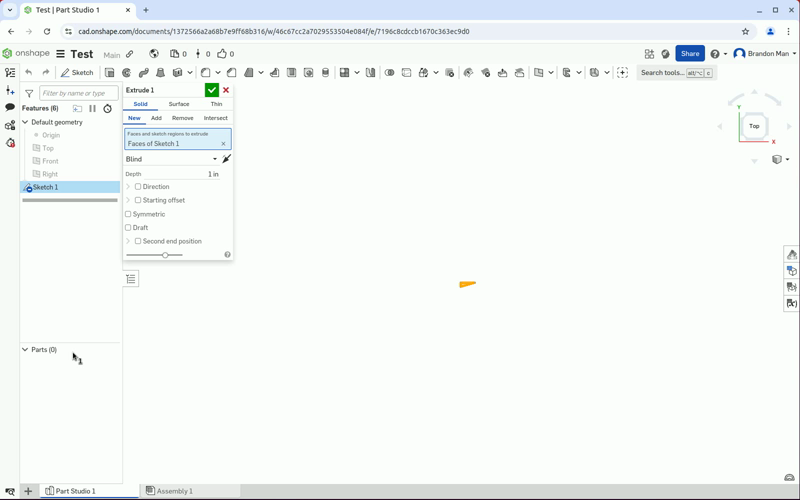
mouse_move(143, 106)
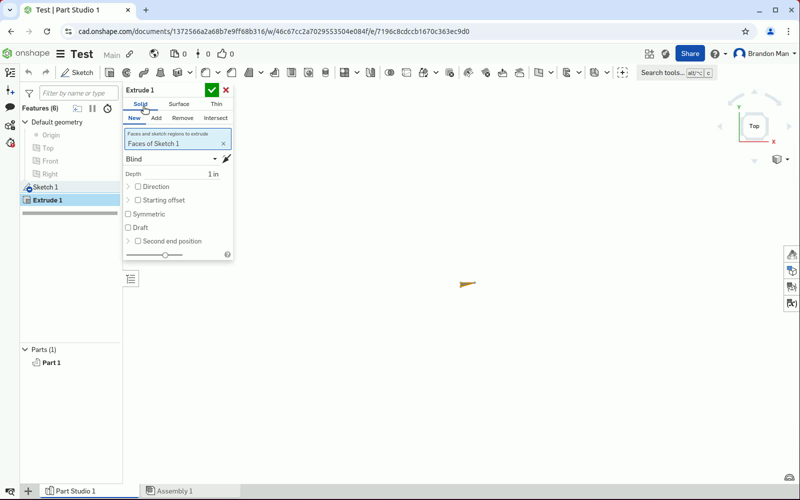
click(143, 106)
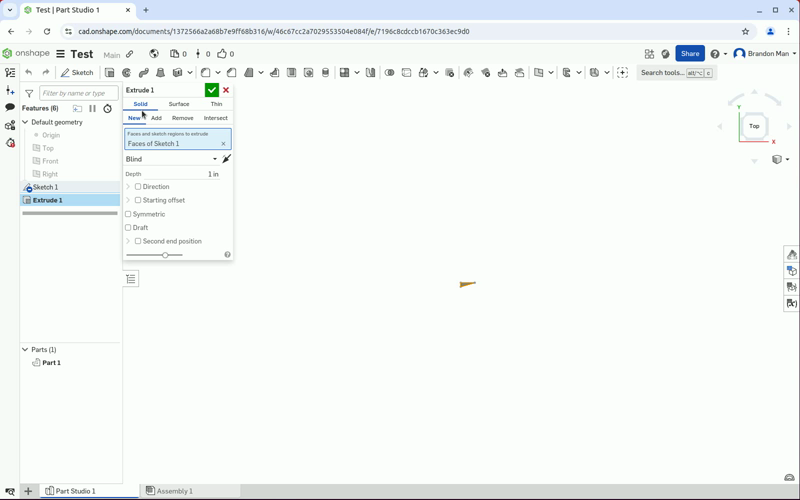
mouse_move(137, 120)
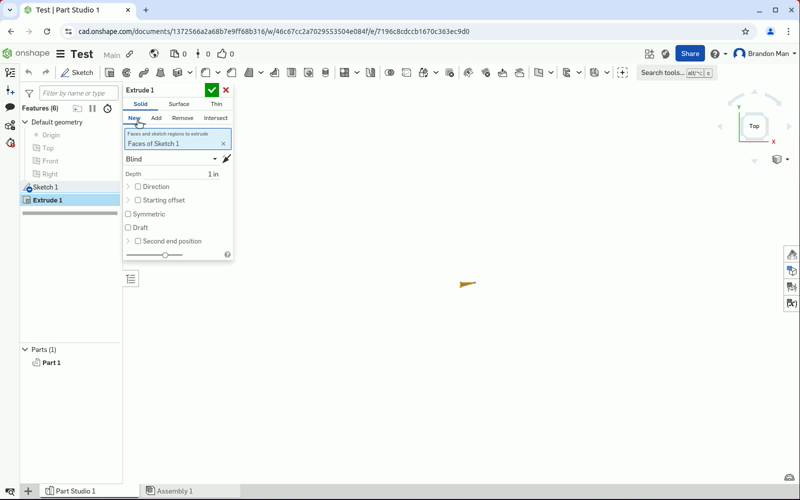
click(137, 120)
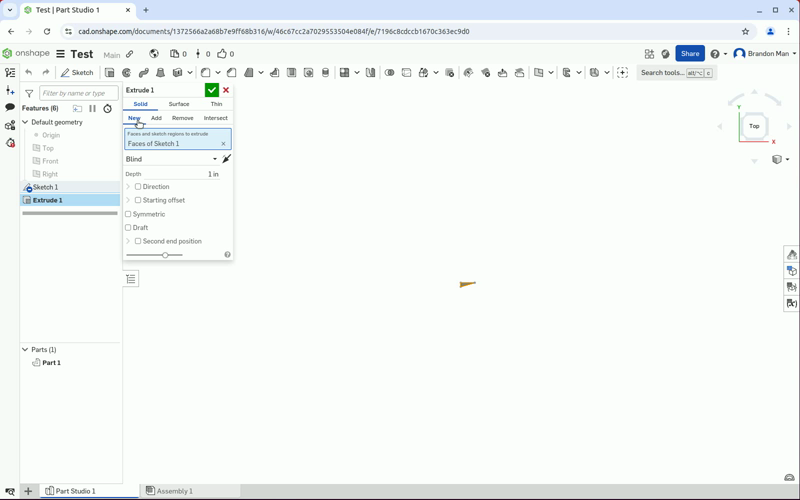
key(tab, 4)
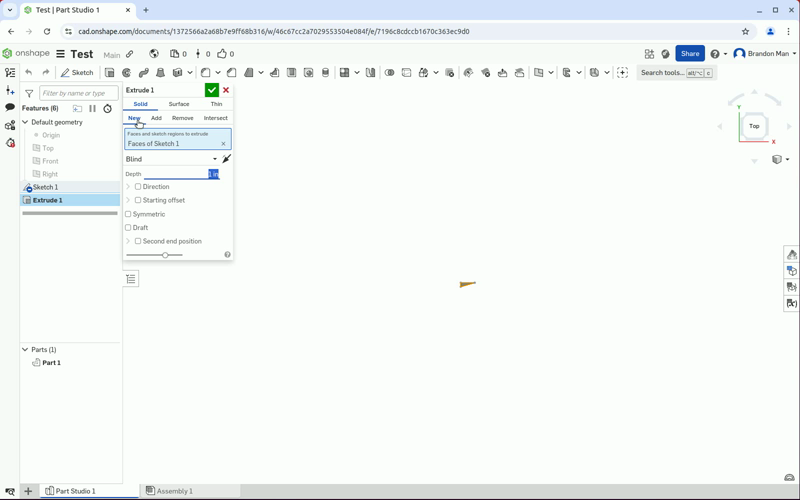
text(23.108)
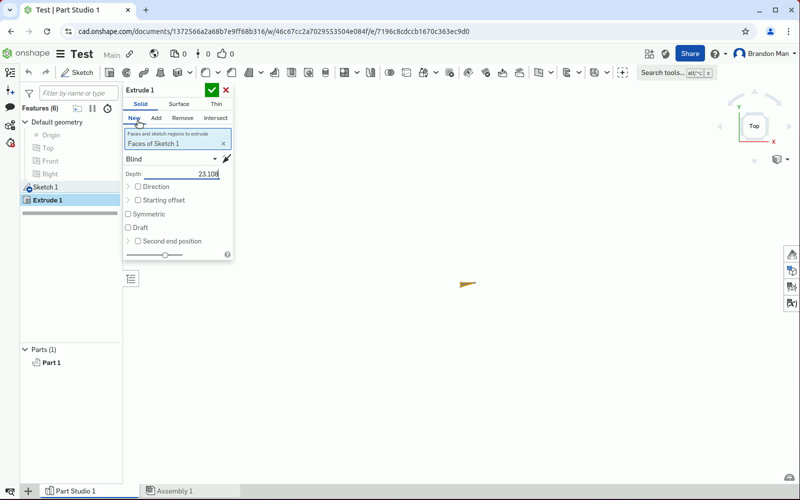
key(enter)
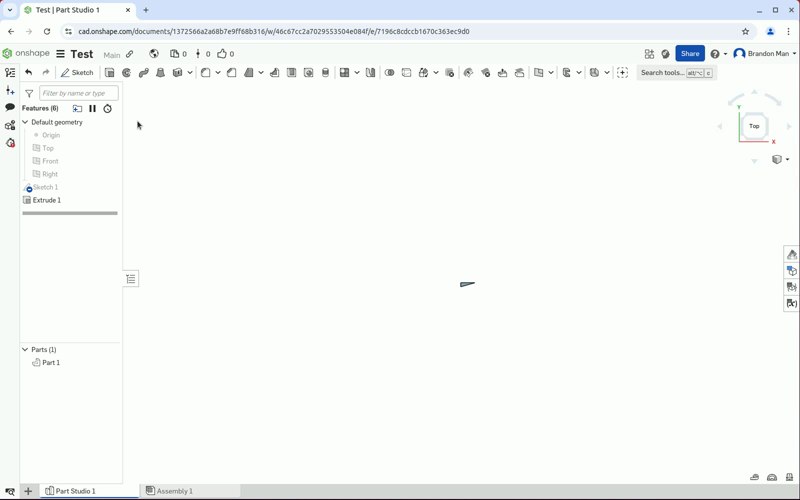
key(shift+h)
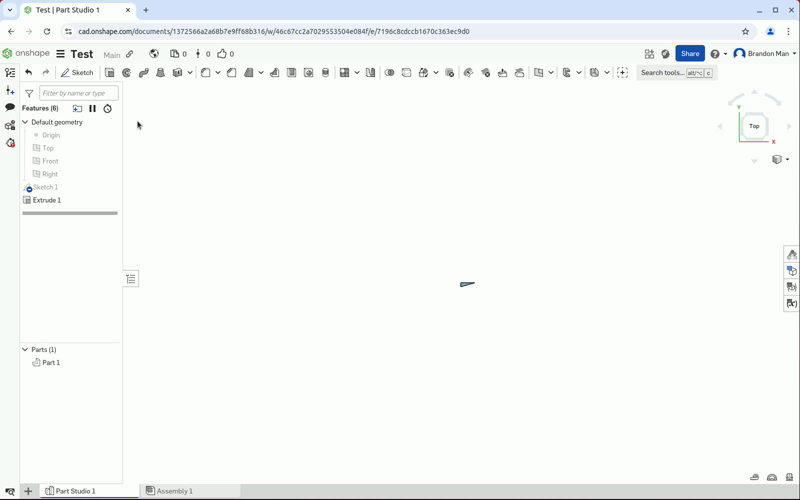
key(shift+h)
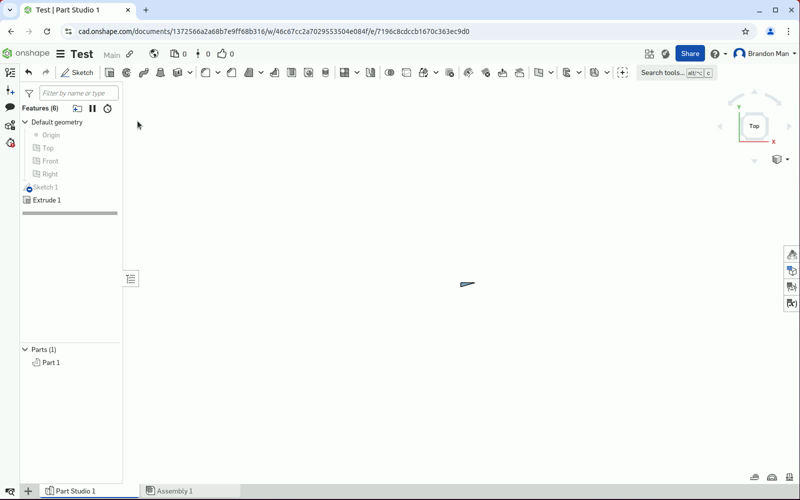
mouse_move(73, 189)
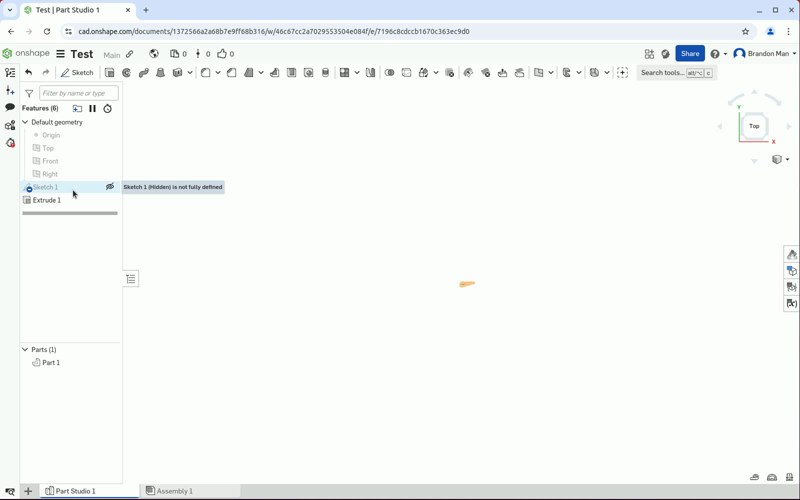
click(73, 189)
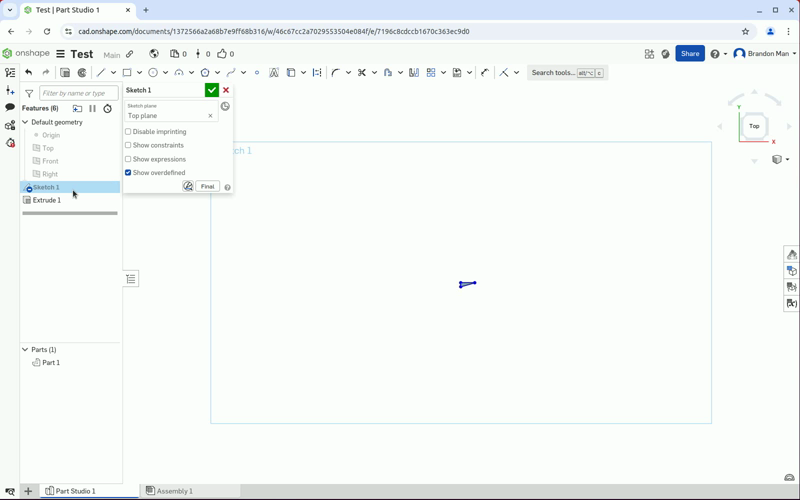
mouse_move(229, 92)
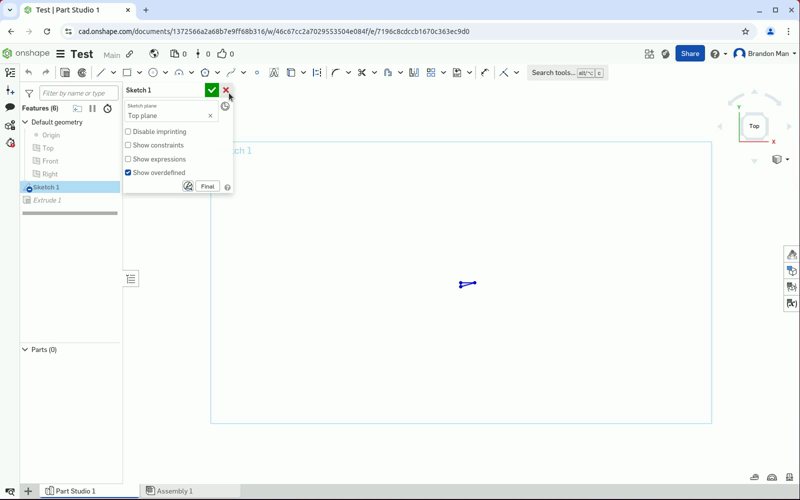
click(229, 92)
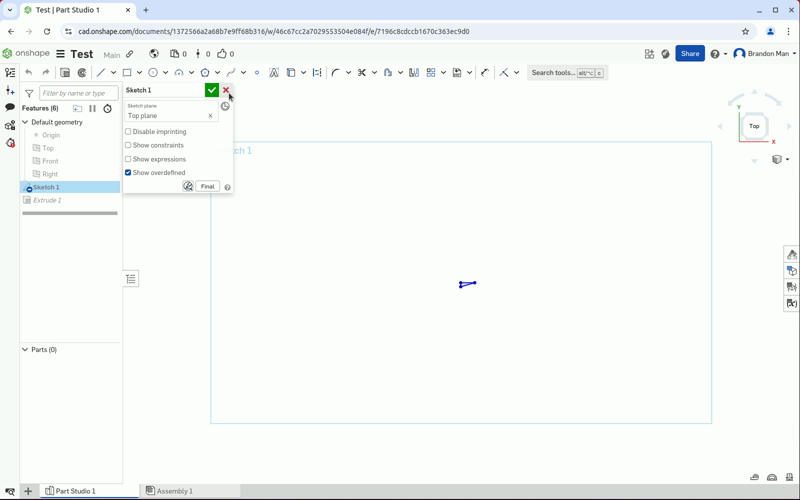
key(shift+s)
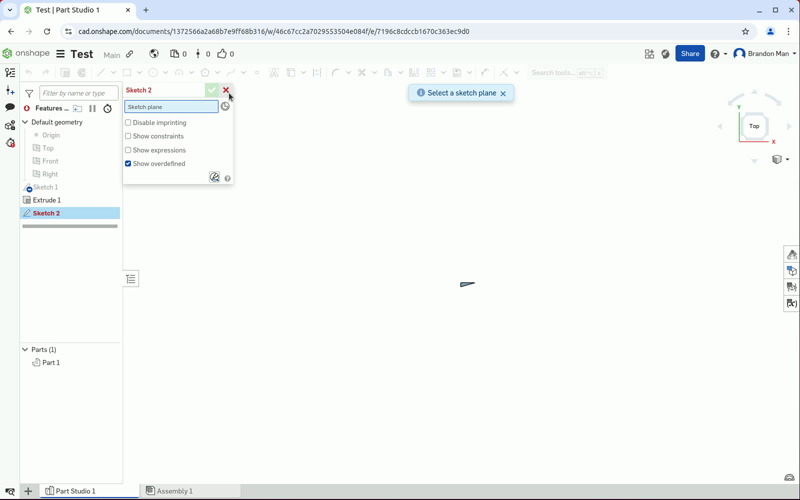
mouse_move(73, 150)
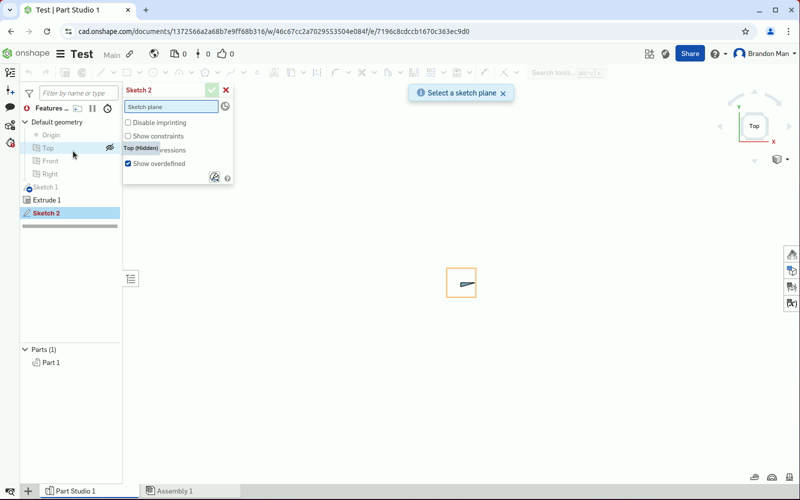
click(73, 150)
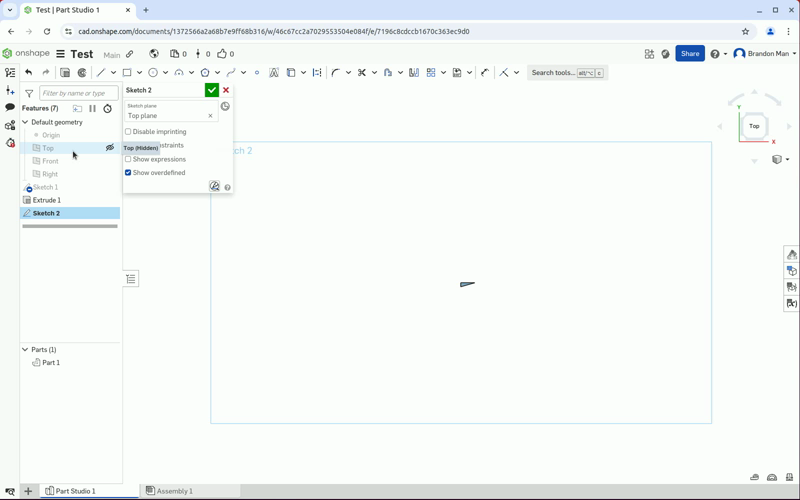
mouse_move(73, 352)
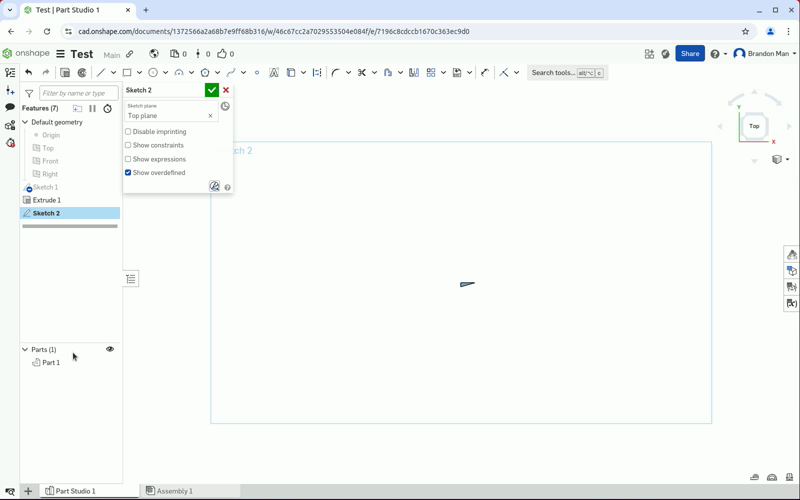
key(y)
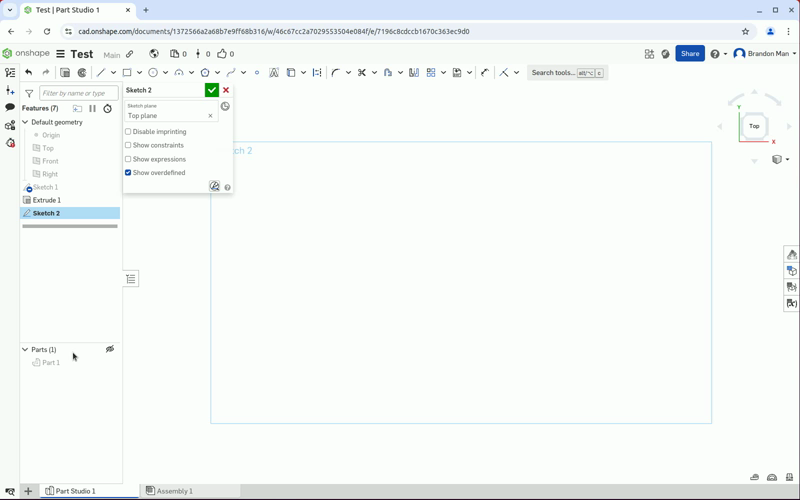
key(l)
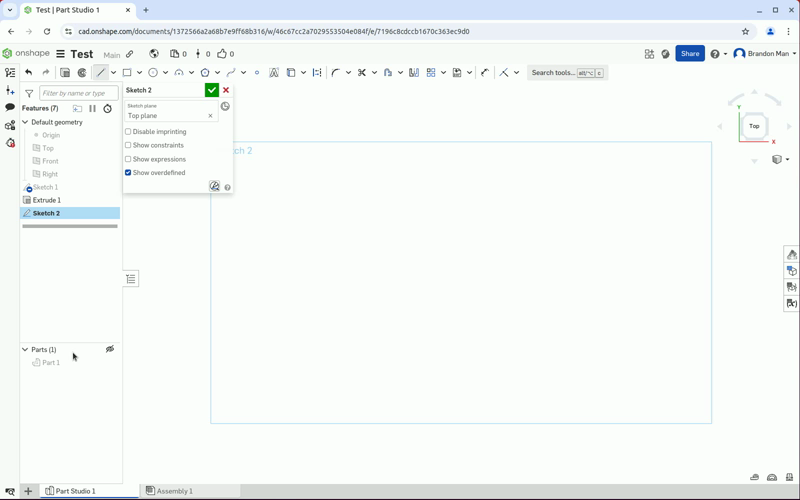
key_down(shift)
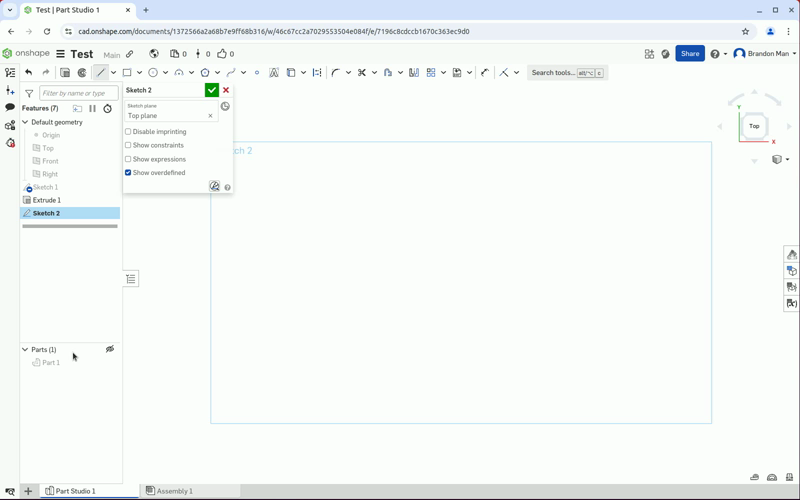
mouse_move(460, 282)
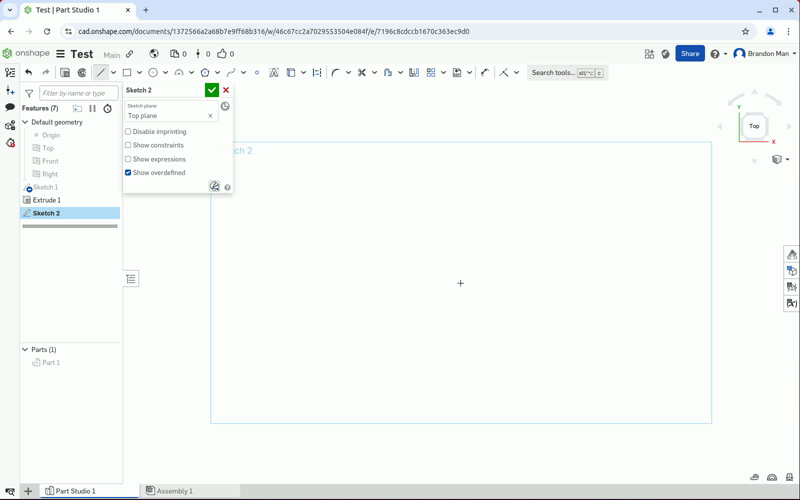
click(460, 282)
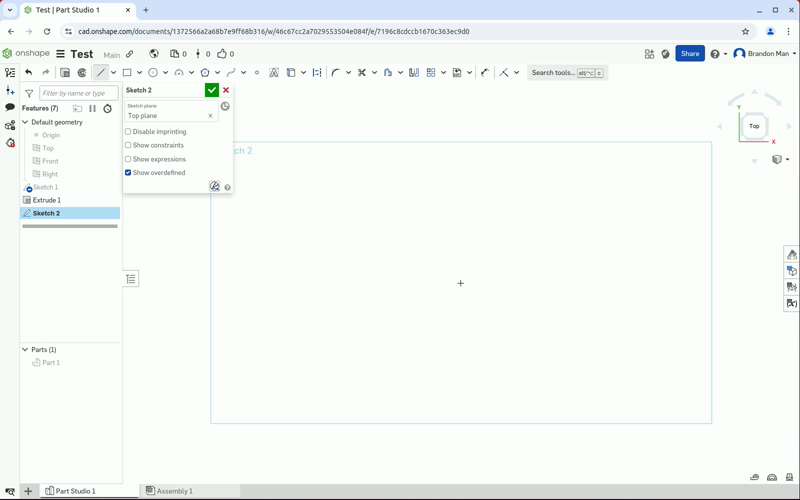
key_up(shift)
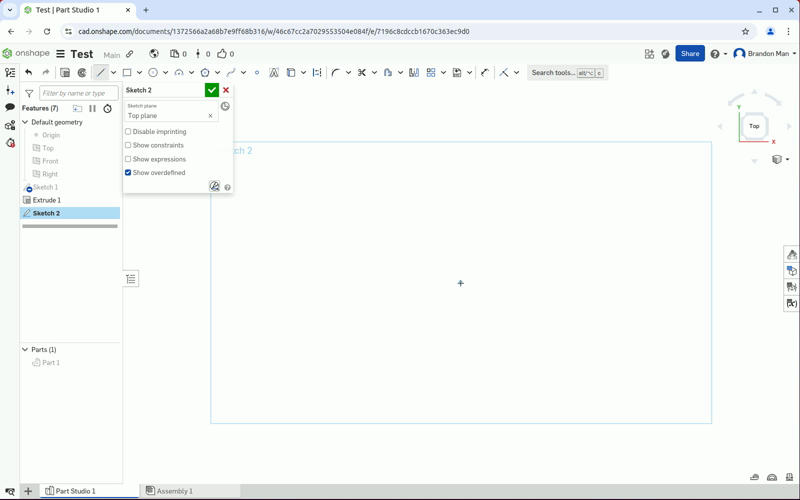
key_down(shift)
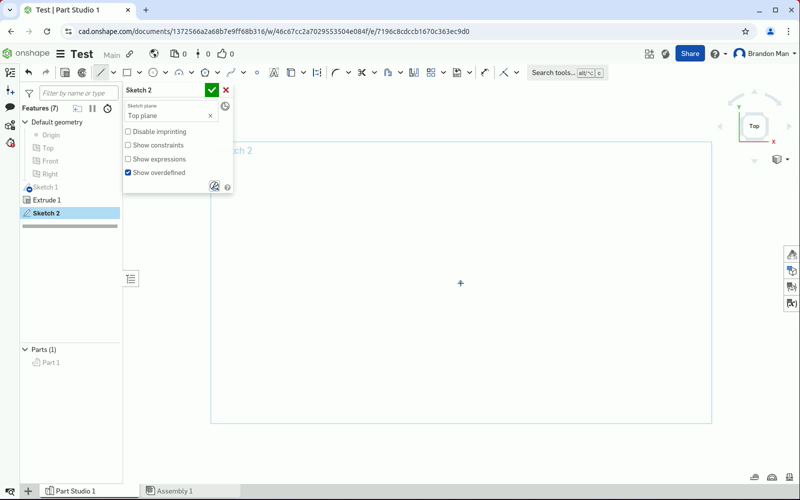
mouse_move(490, 282)
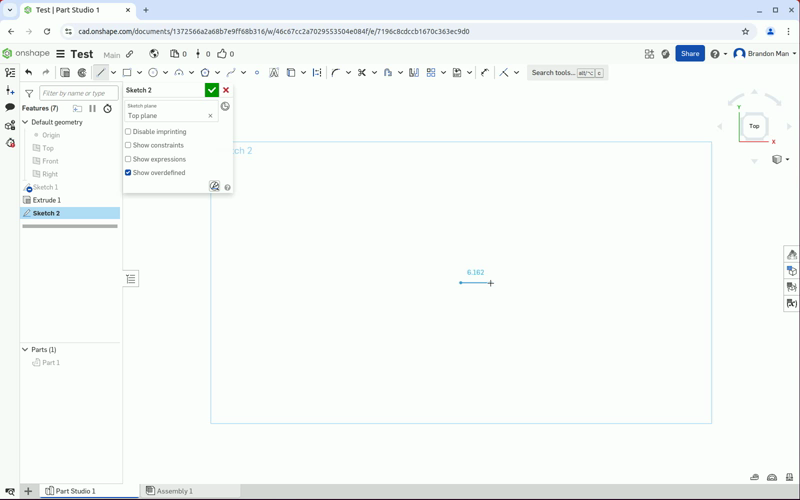
mouse_move(474, 282)
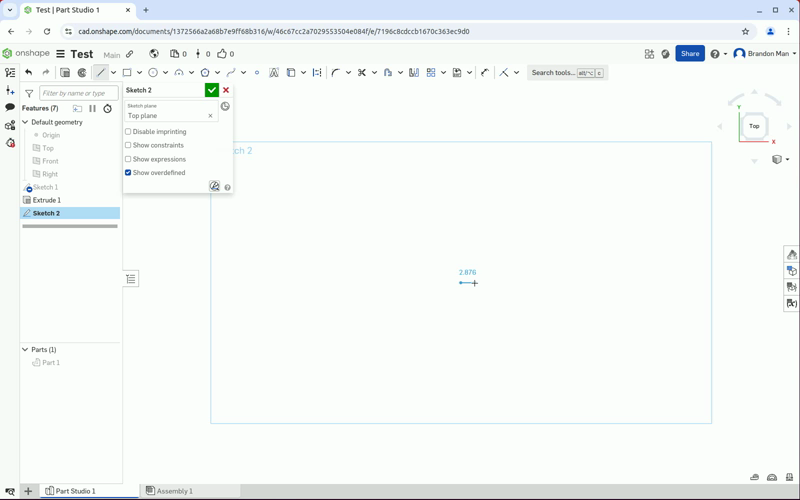
click(474, 282)
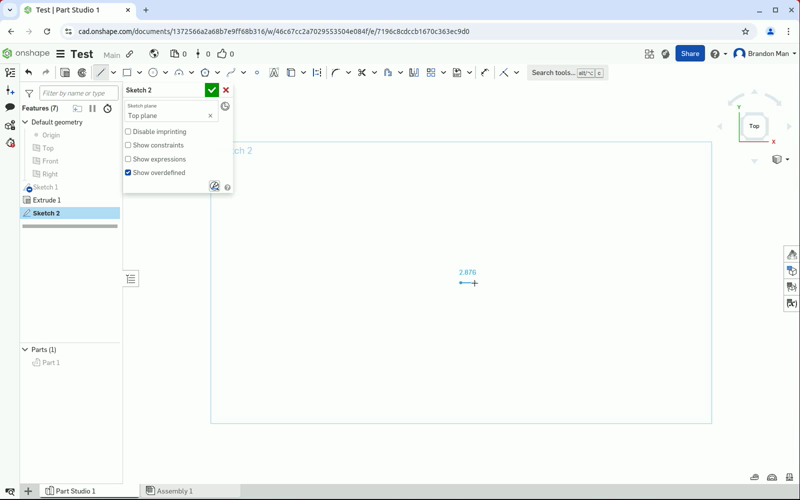
key_up(shift)
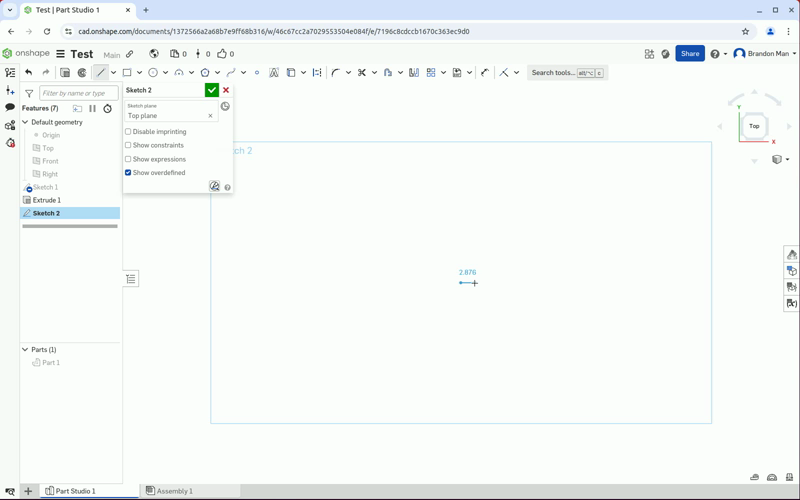
key_down(shift)
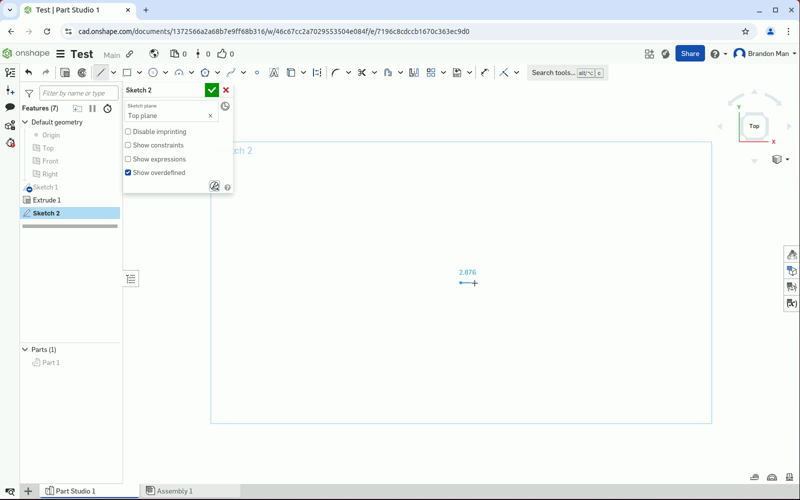
mouse_move(504, 282)
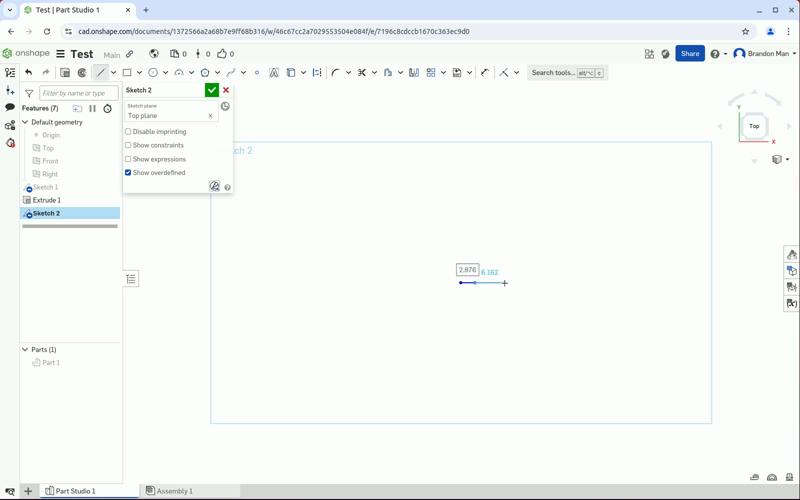
mouse_move(460, 279)
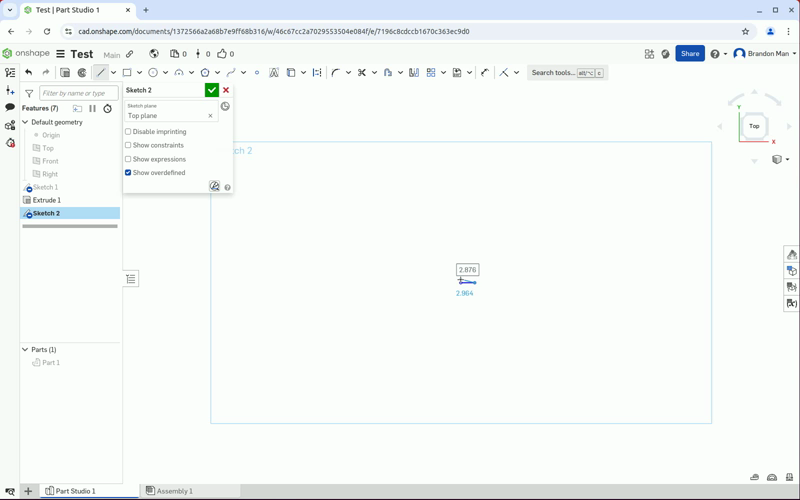
scroll(6)
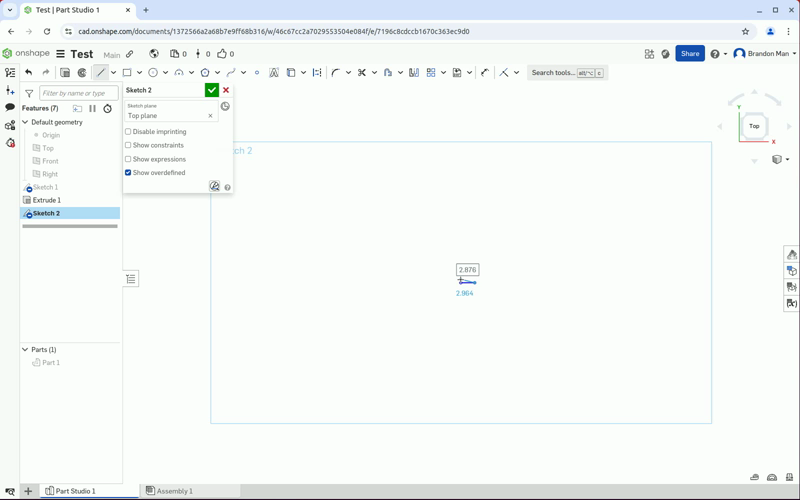
scroll(6)
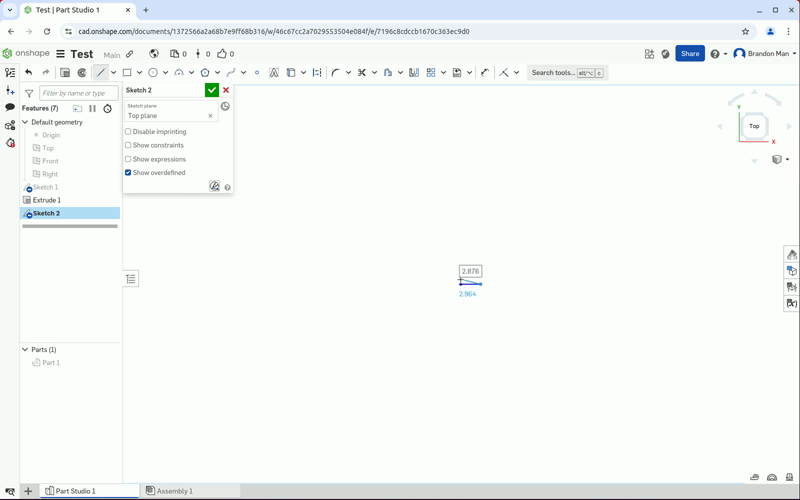
scroll(6)
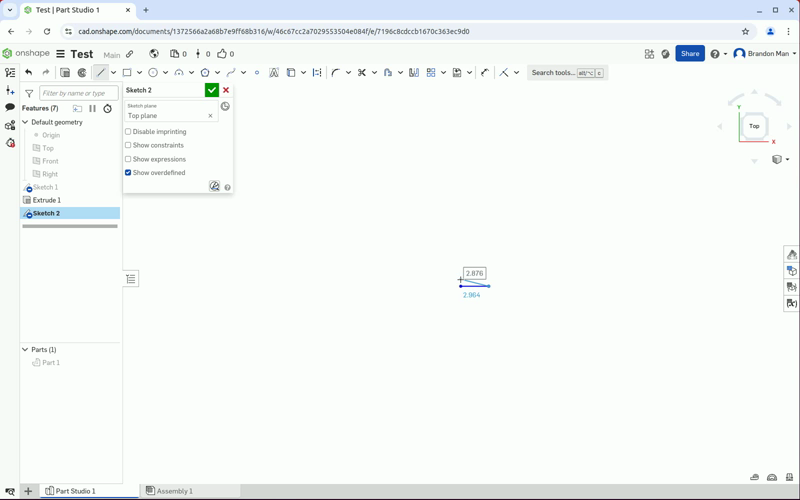
scroll(6)
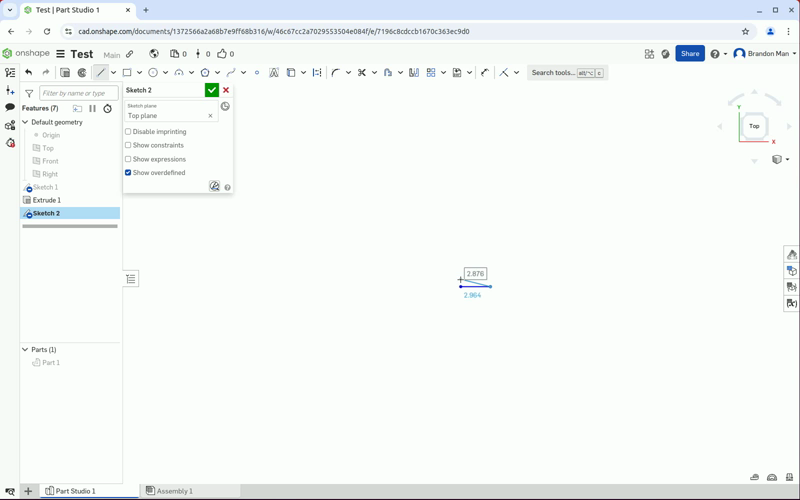
scroll(6)
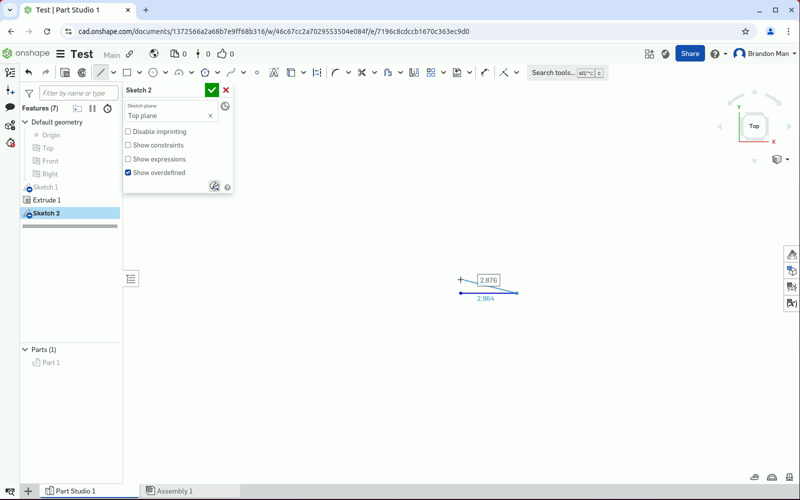
scroll(6)
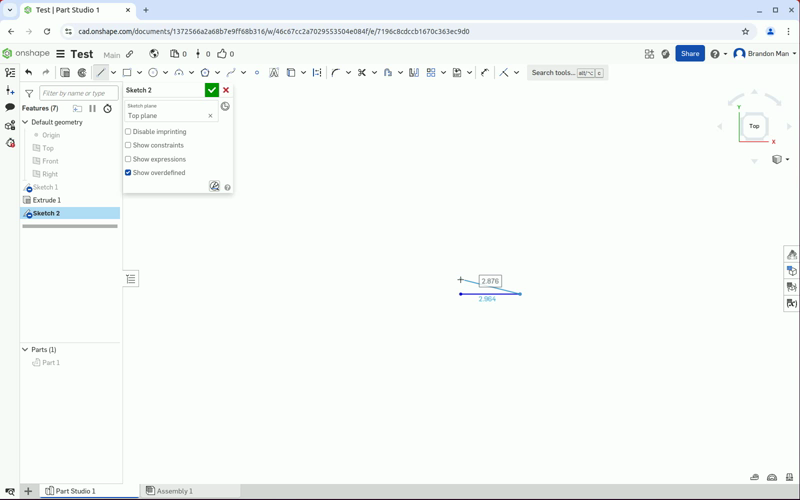
scroll(6)
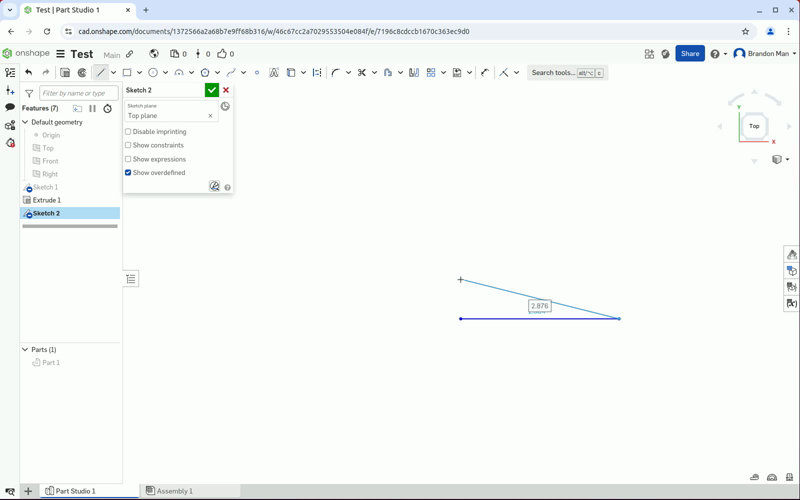
click(460, 279)
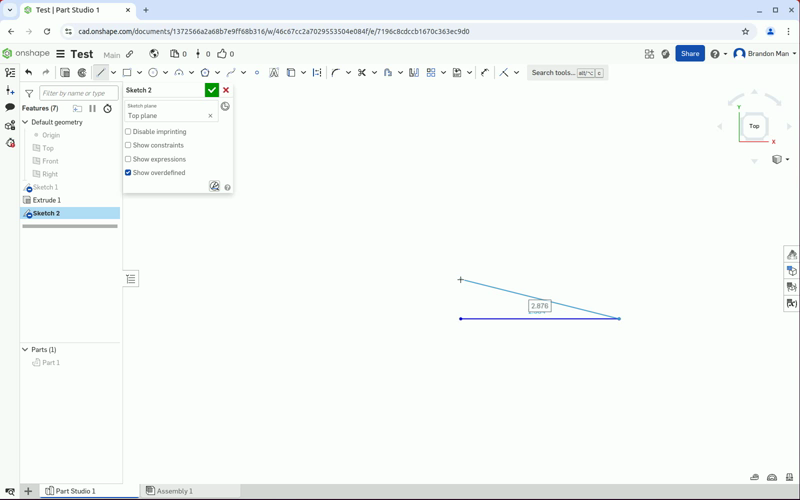
scroll(-6)
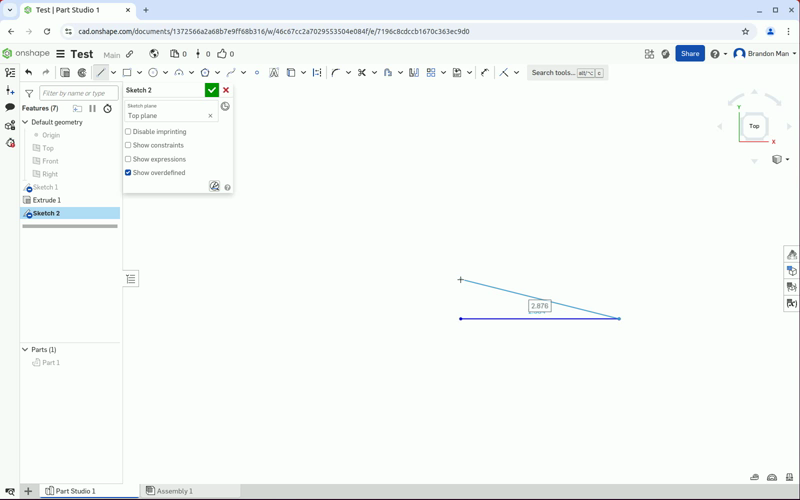
scroll(-6)
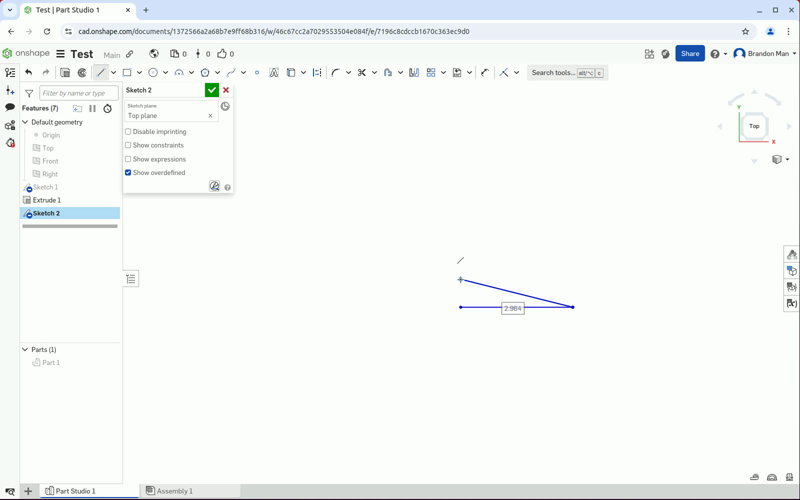
scroll(-6)
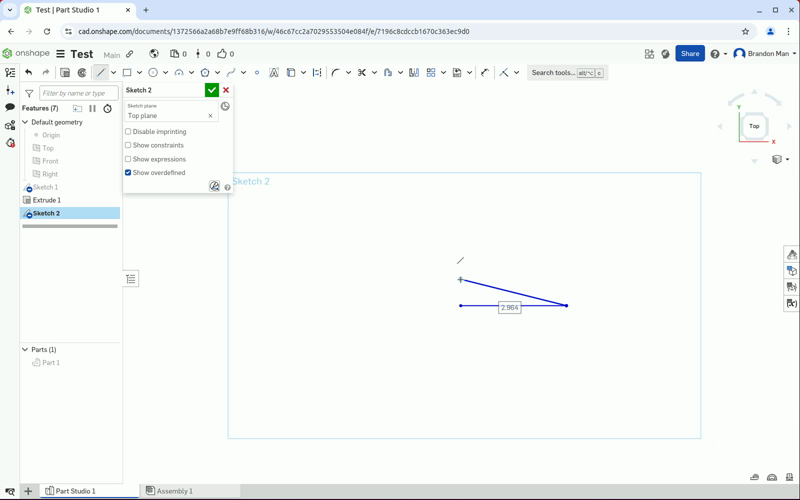
scroll(-6)
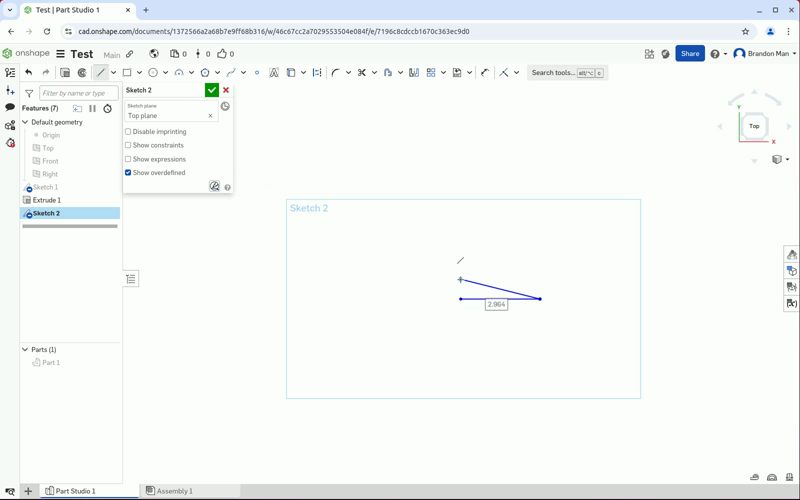
scroll(-6)
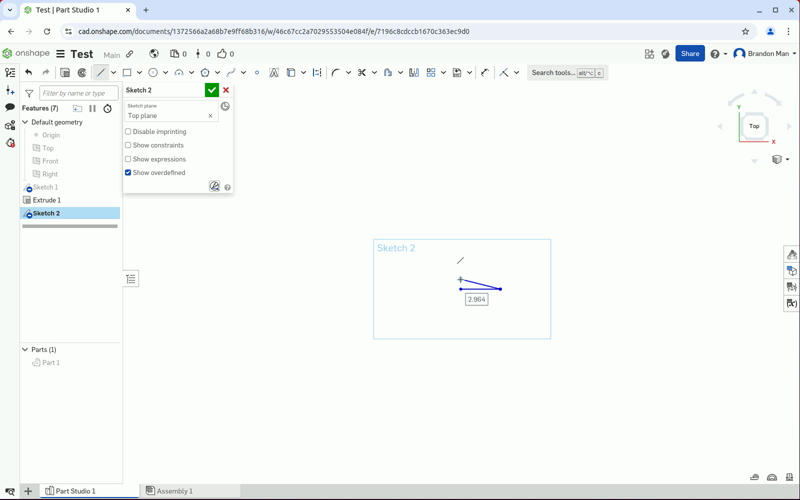
scroll(-6)
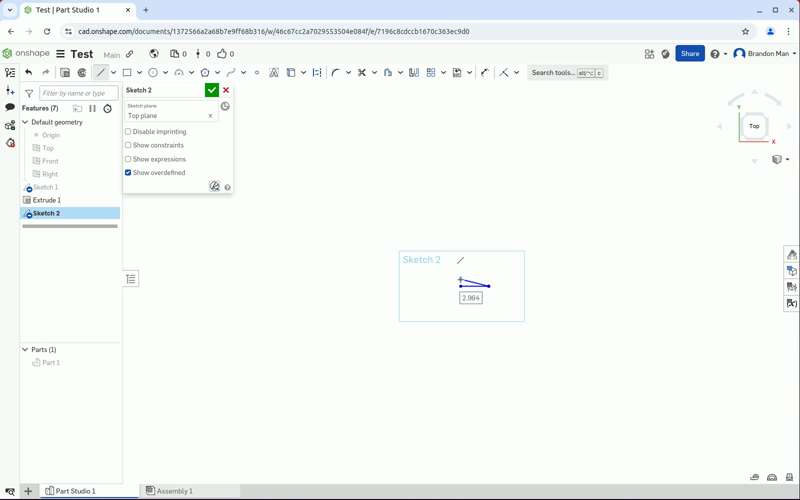
scroll(-6)
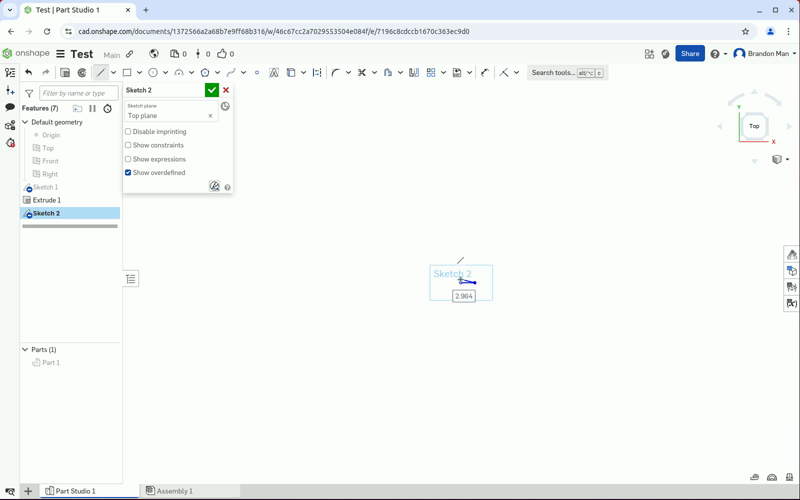
key_up(shift)
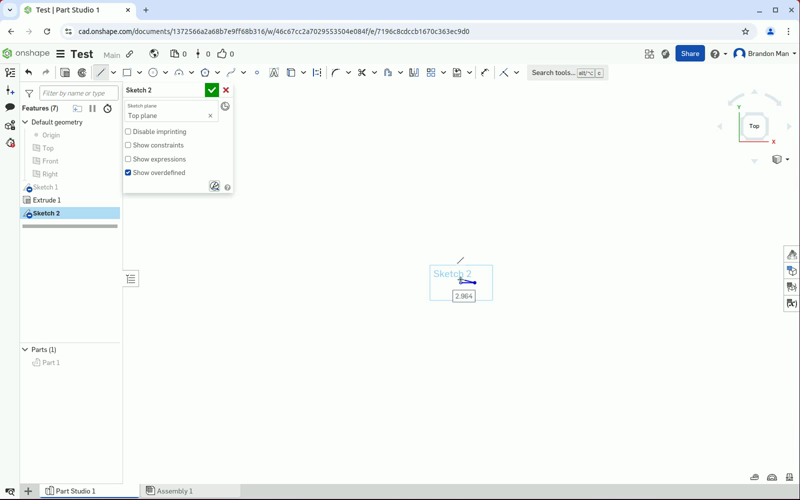
mouse_move(490, 279)
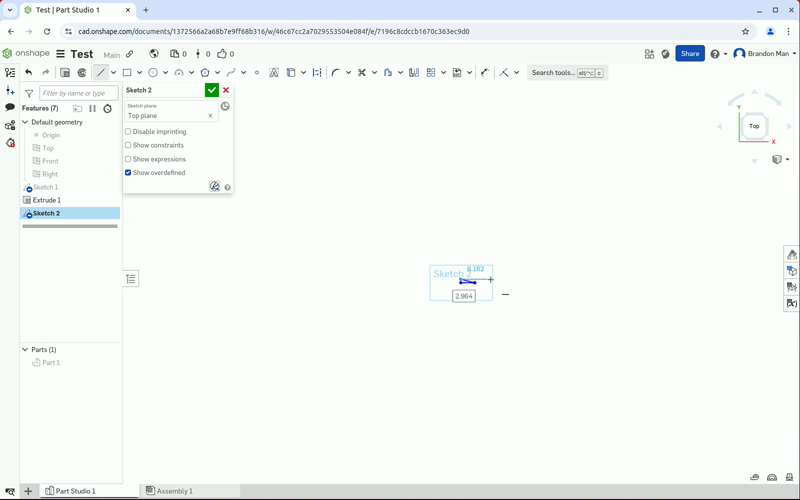
key_down(shift)
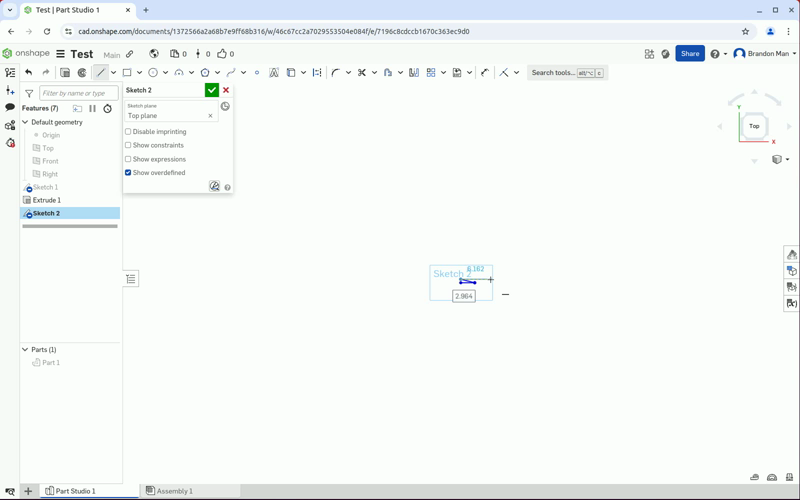
mouse_move(460, 282)
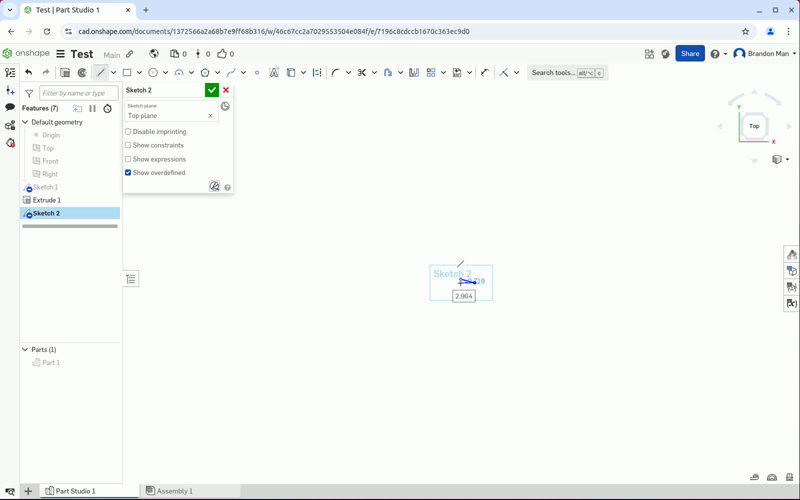
scroll(6)
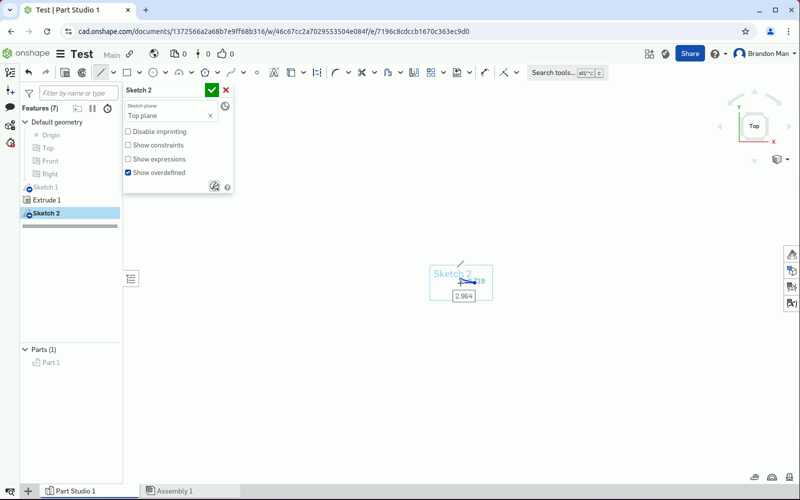
scroll(6)
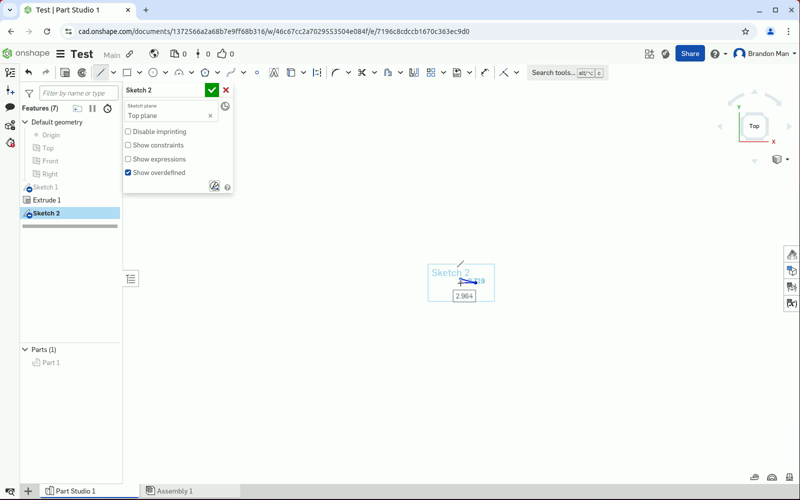
scroll(6)
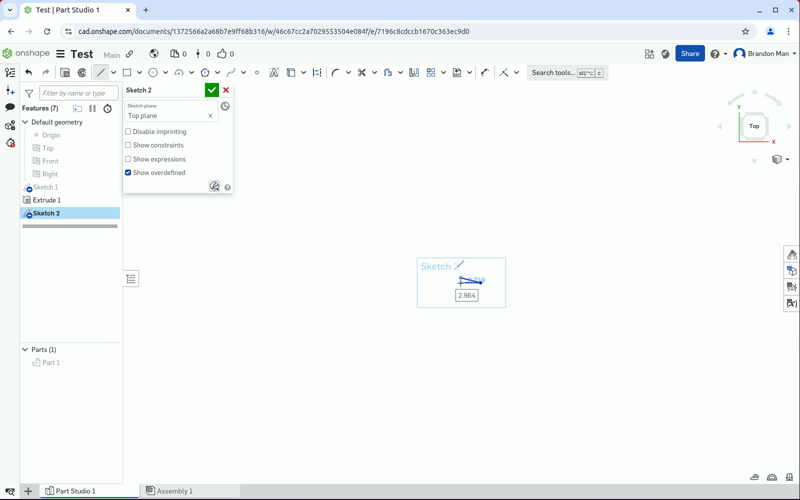
scroll(6)
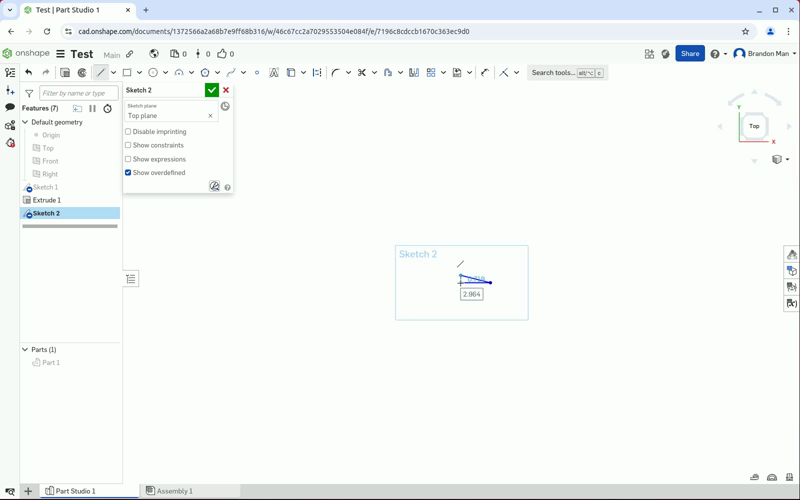
scroll(6)
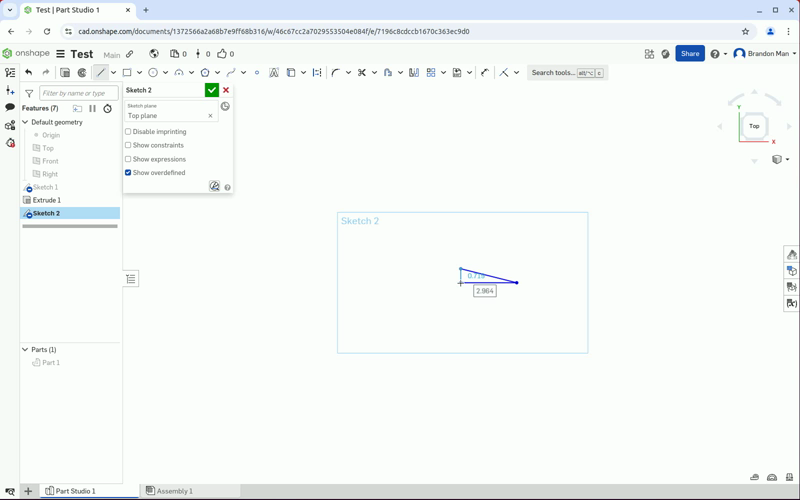
scroll(6)
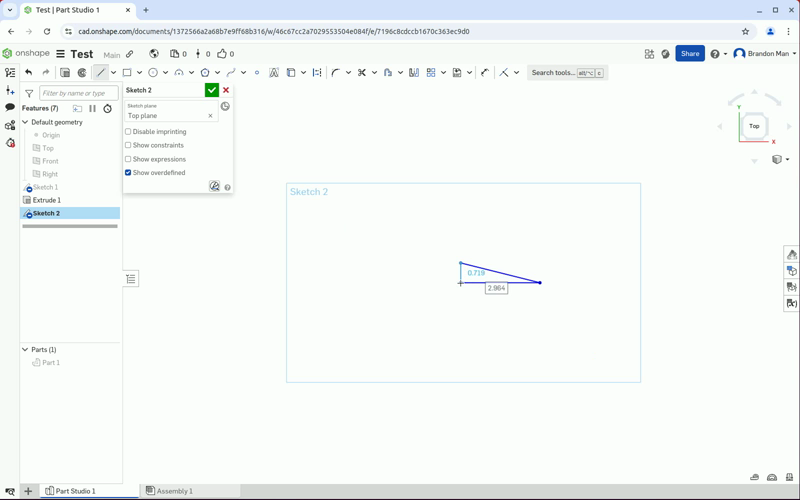
scroll(6)
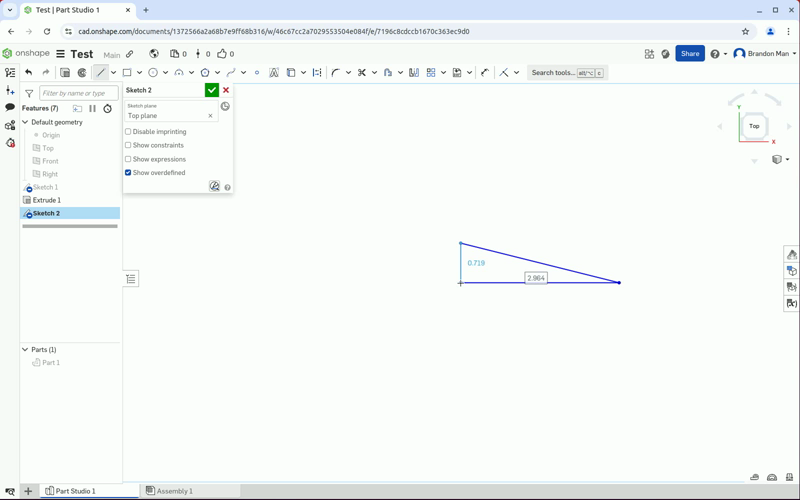
key_up(shift)
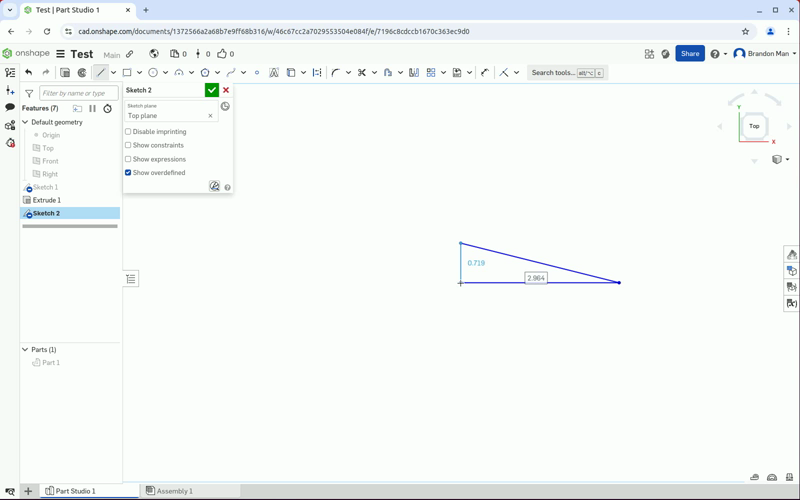
click(460, 282)
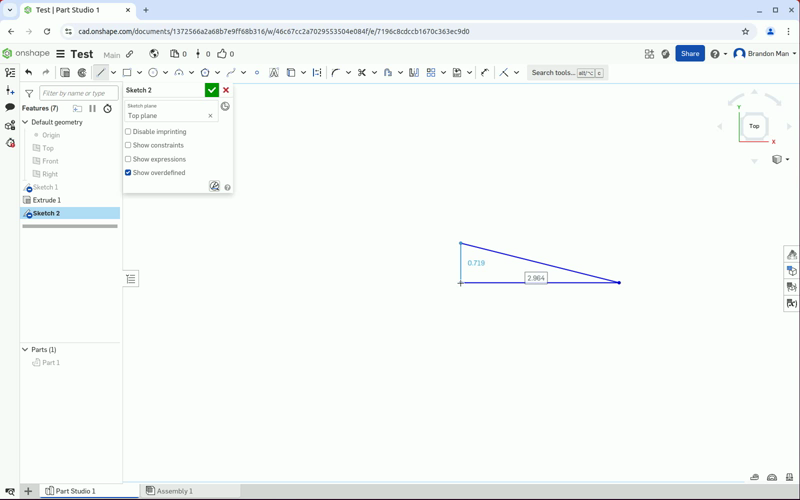
scroll(-6)
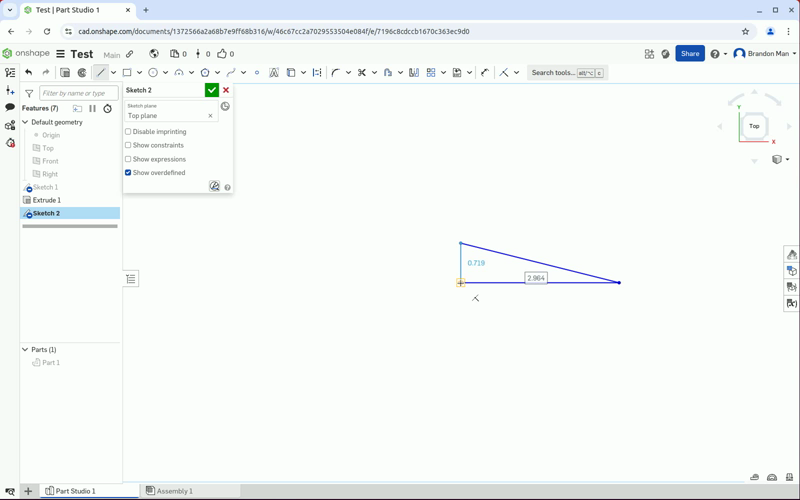
scroll(-6)
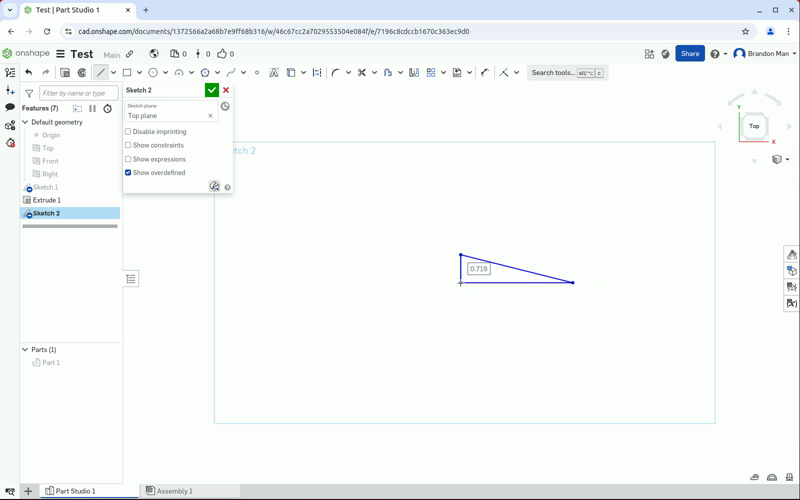
scroll(-6)
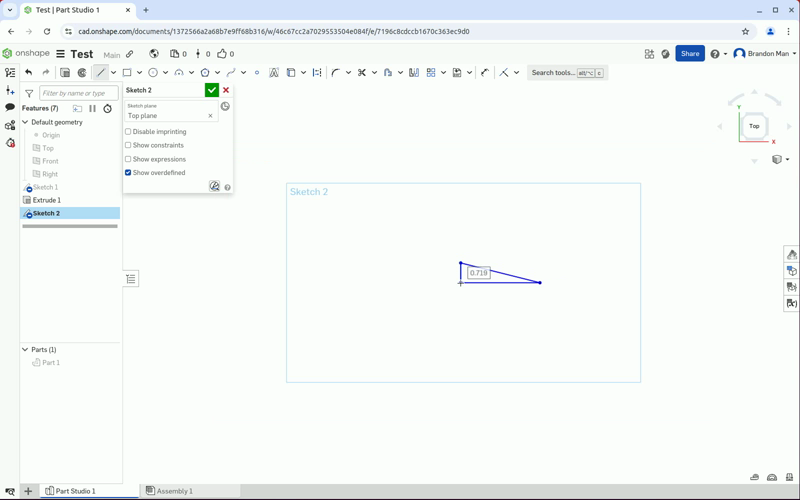
scroll(-6)
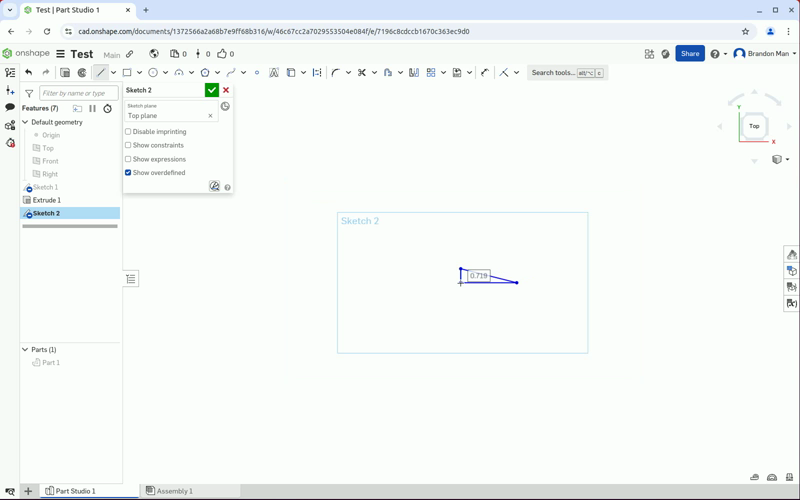
scroll(-6)
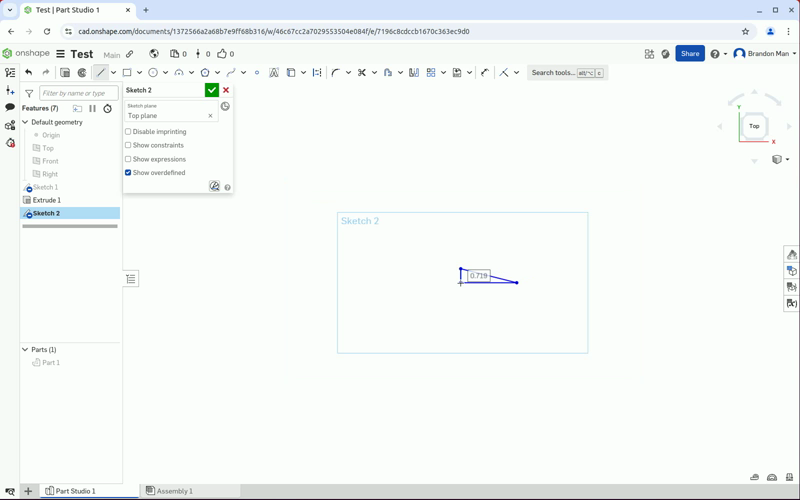
scroll(-6)
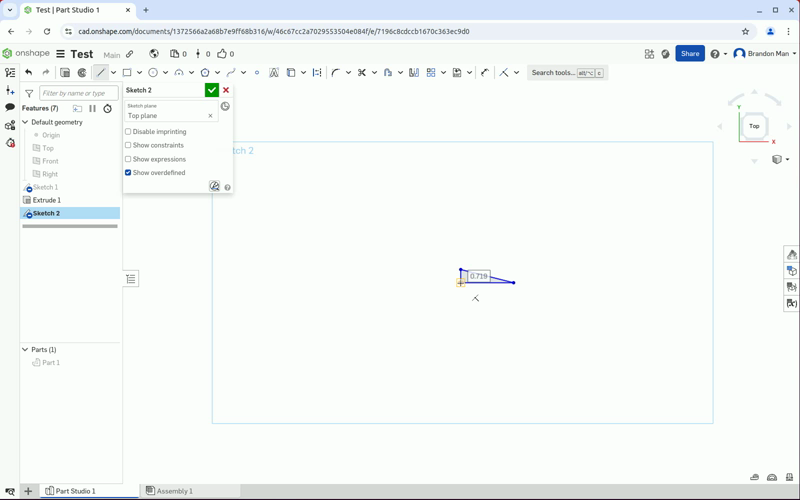
scroll(-6)
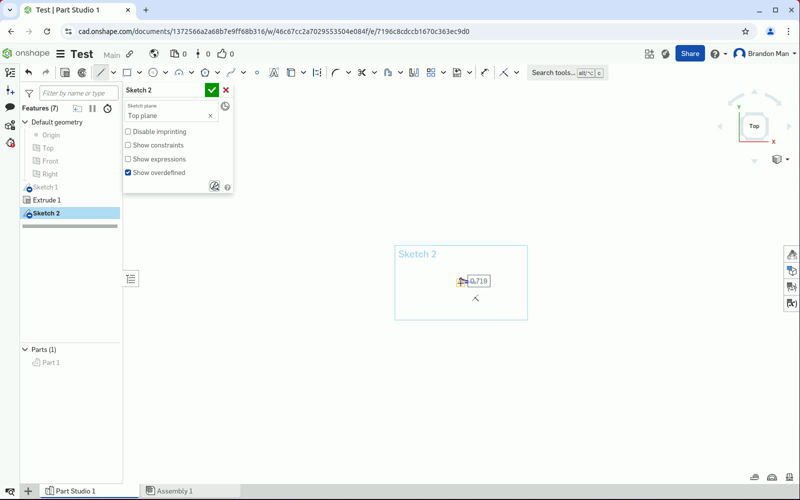
key(esc)
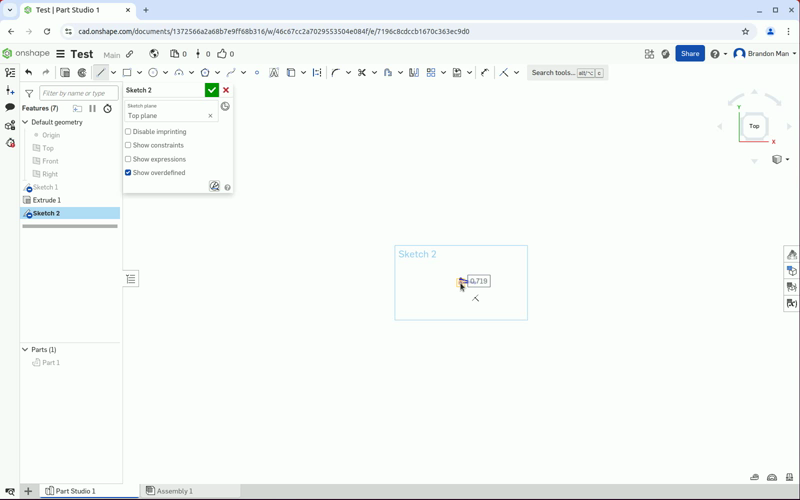
mouse_move(465, 280)
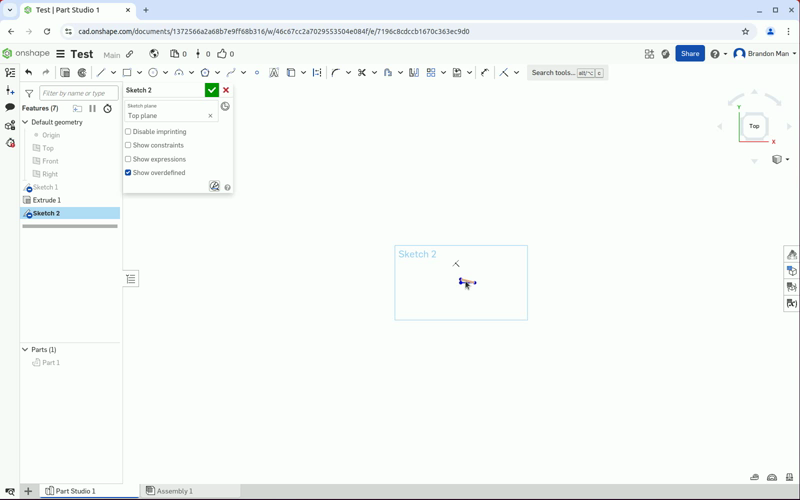
scroll(6)
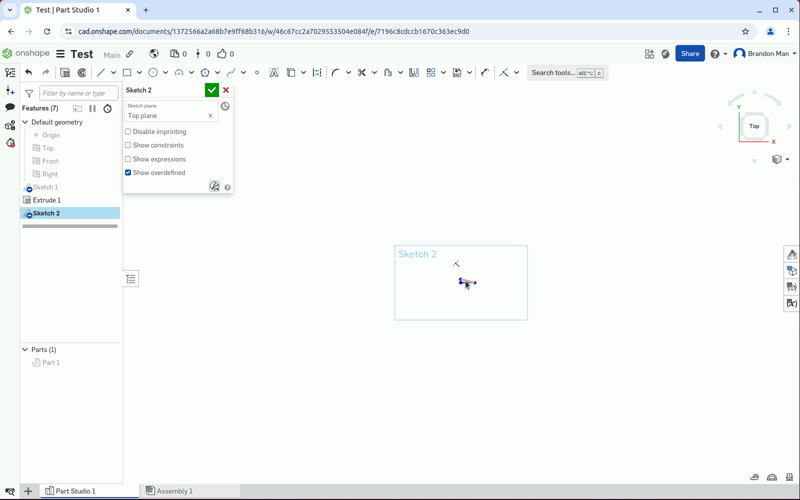
scroll(6)
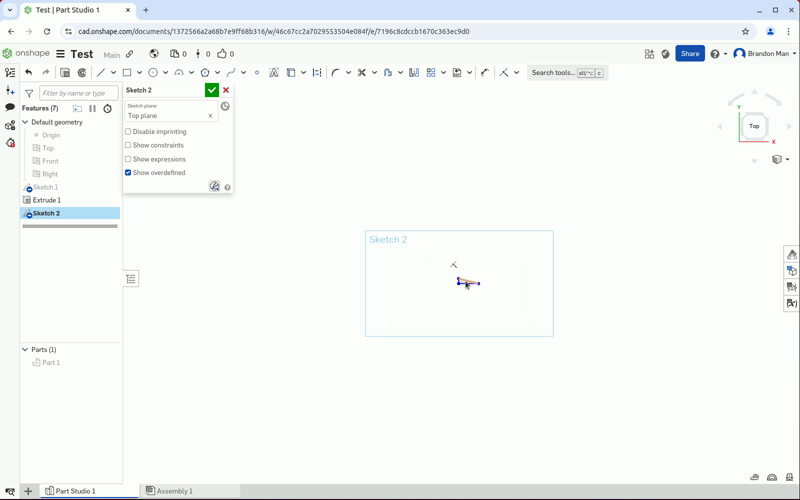
scroll(6)
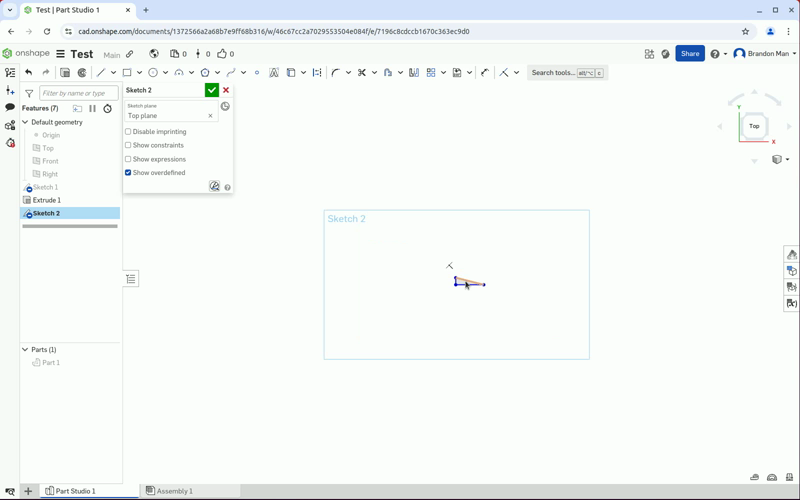
scroll(6)
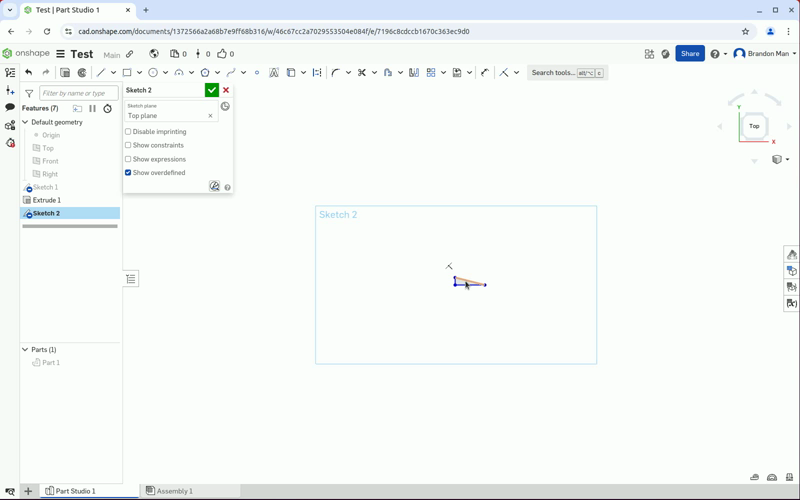
scroll(6)
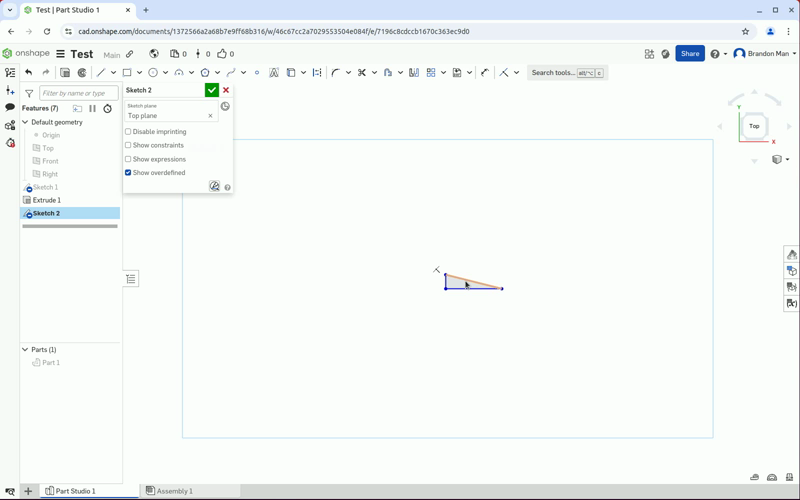
scroll(6)
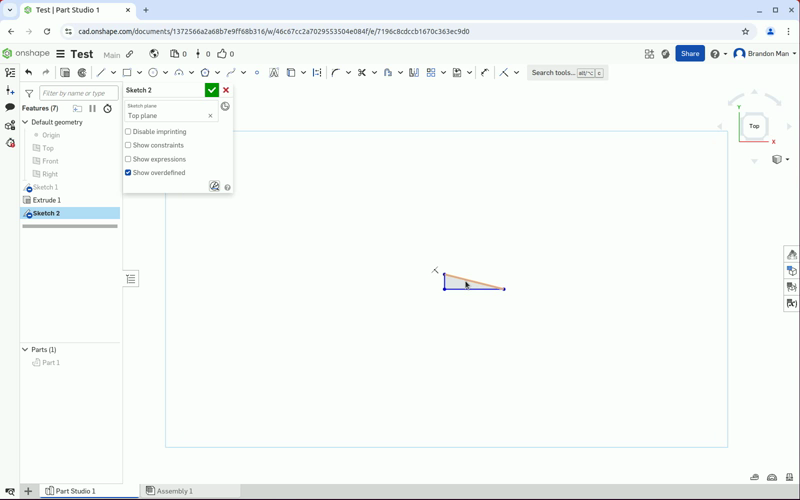
scroll(6)
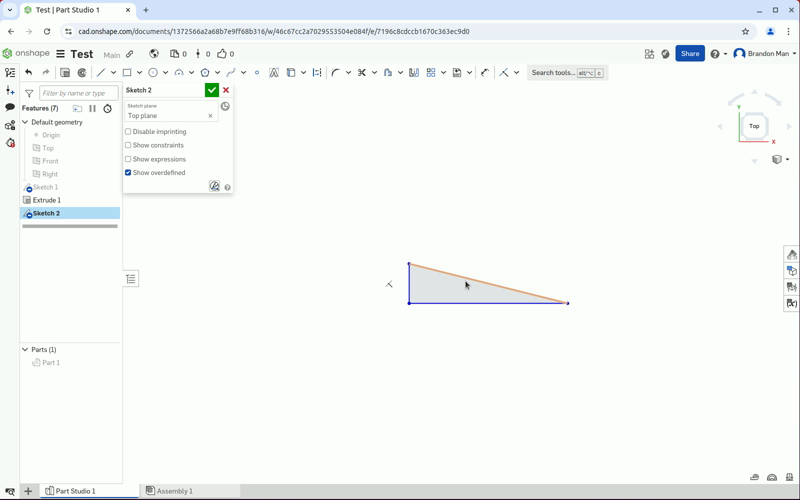
click(465, 280)
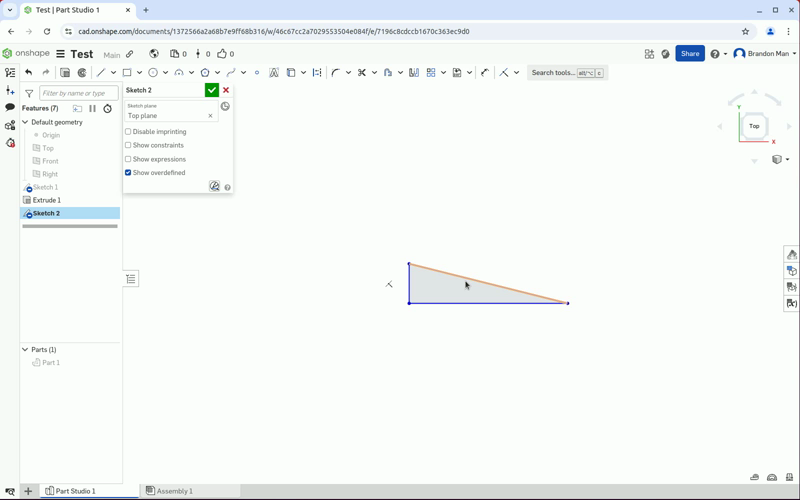
scroll(-6)
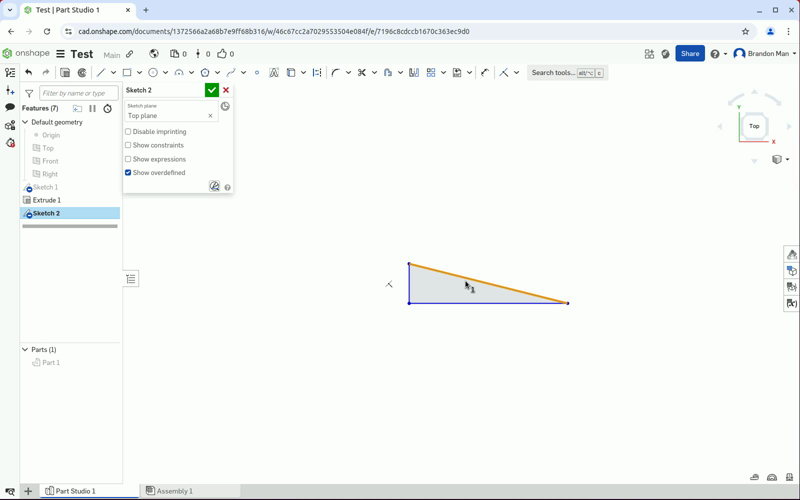
scroll(-6)
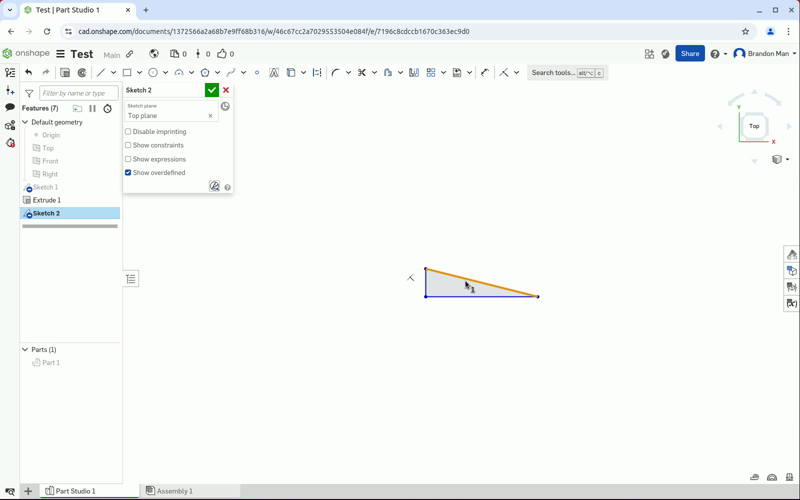
scroll(-6)
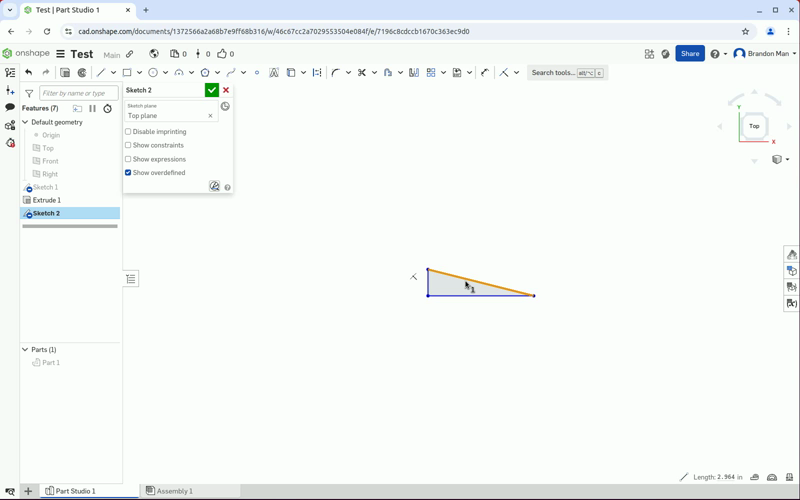
scroll(-6)
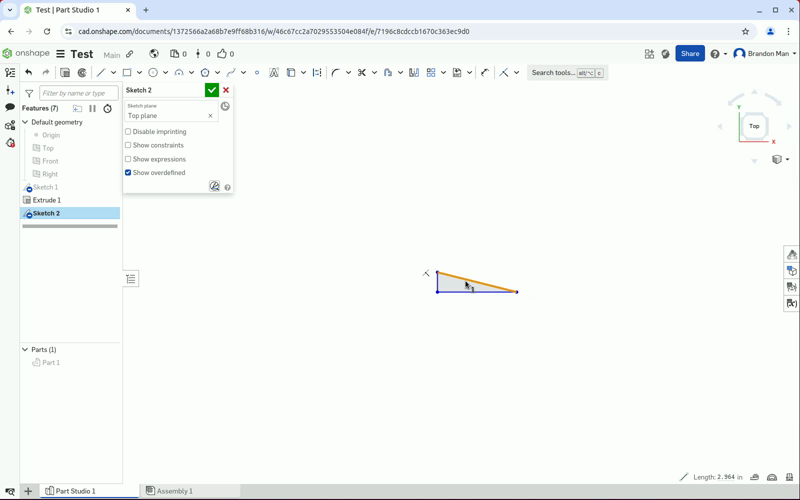
scroll(-6)
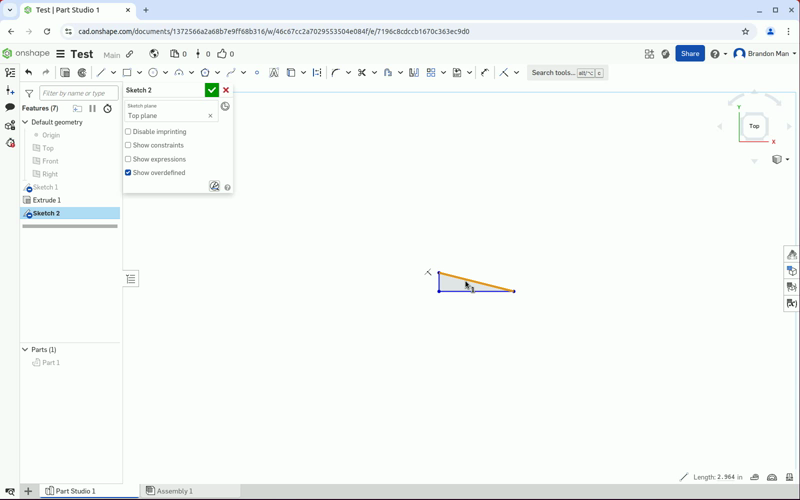
scroll(-6)
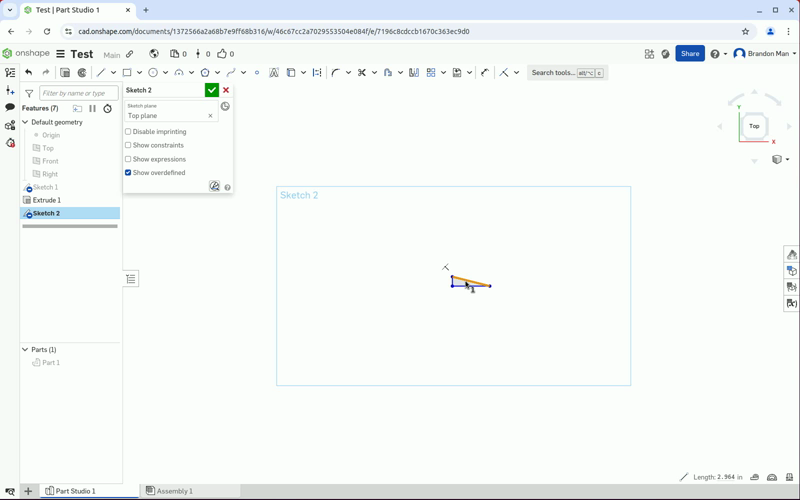
scroll(-6)
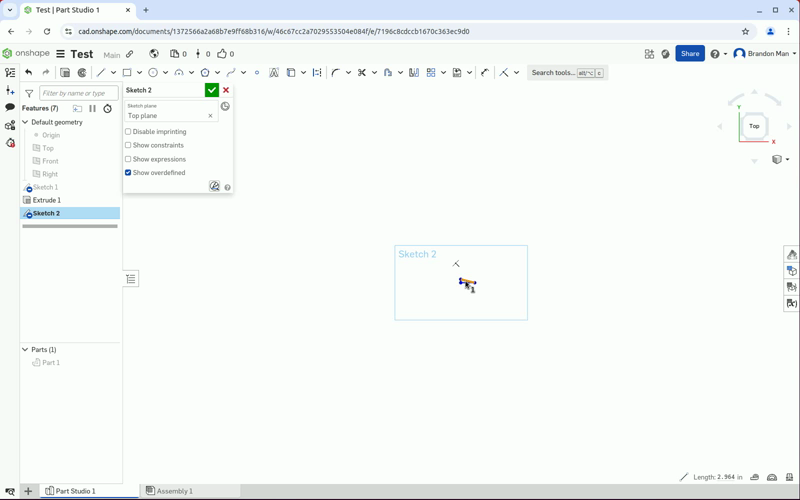
mouse_move(73, 352)
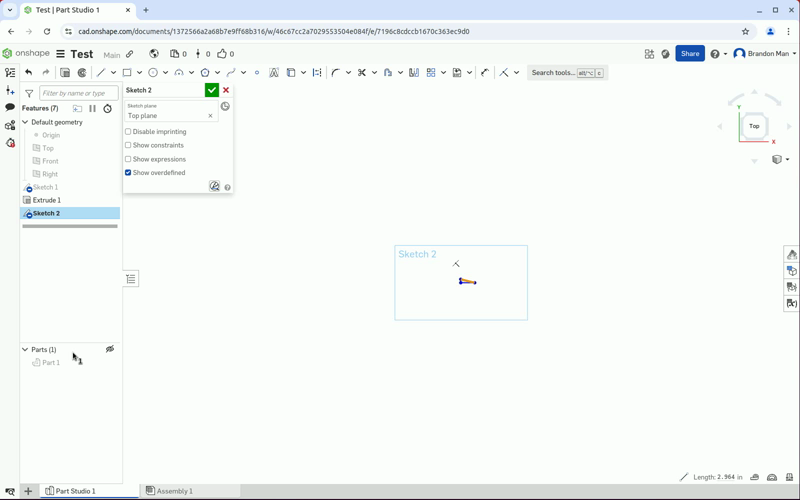
key(shift+y)
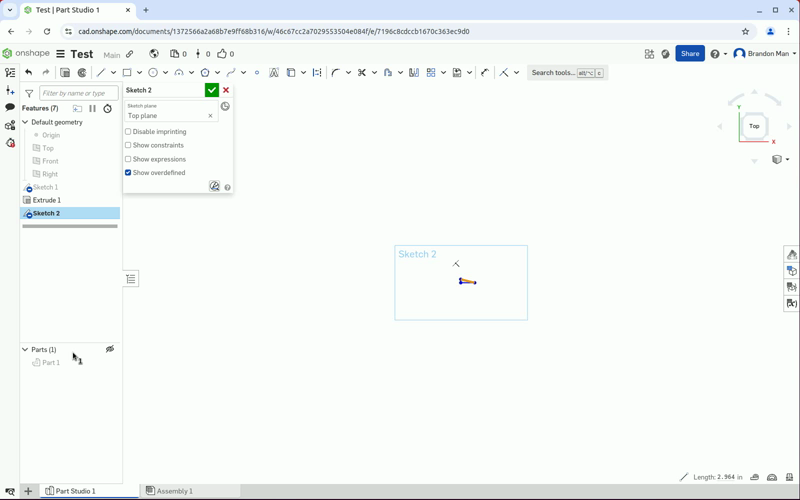
key(shift+e)
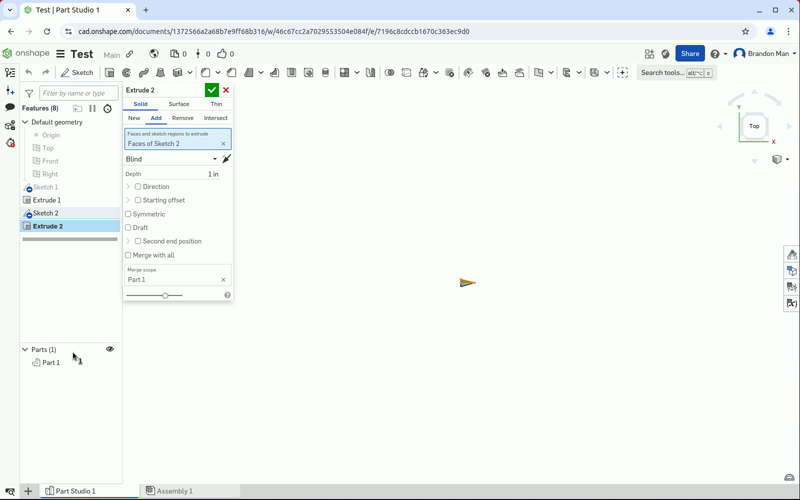
mouse_move(143, 106)
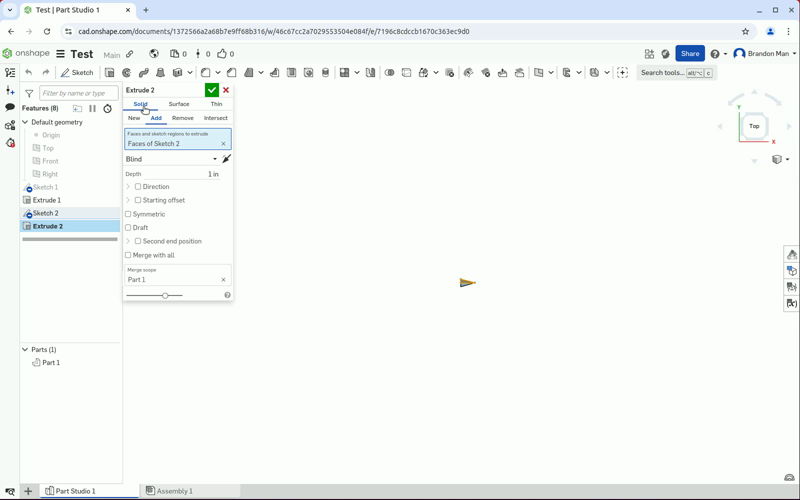
click(143, 106)
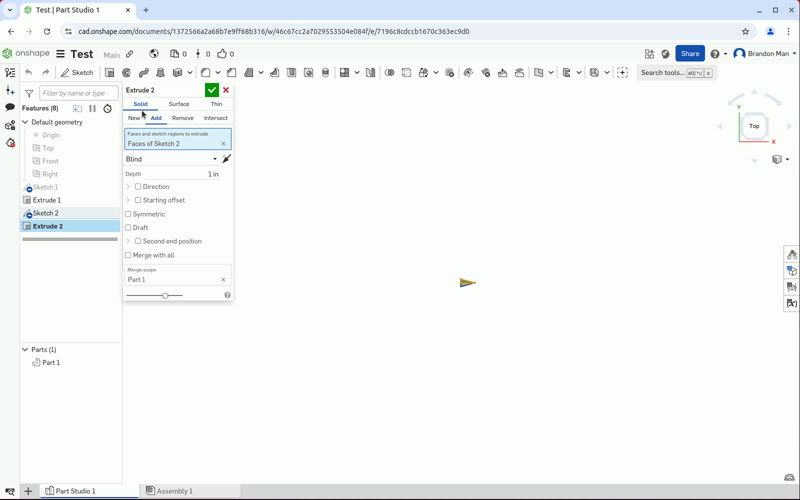
mouse_move(137, 120)
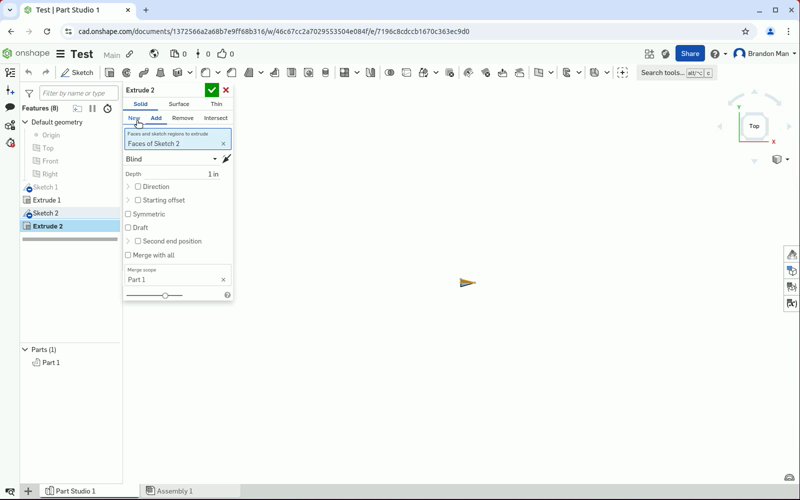
click(137, 120)
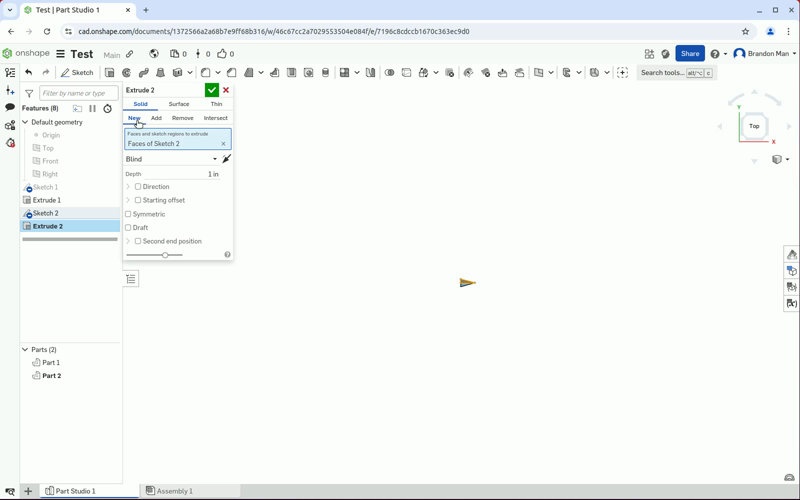
key(tab, 4)
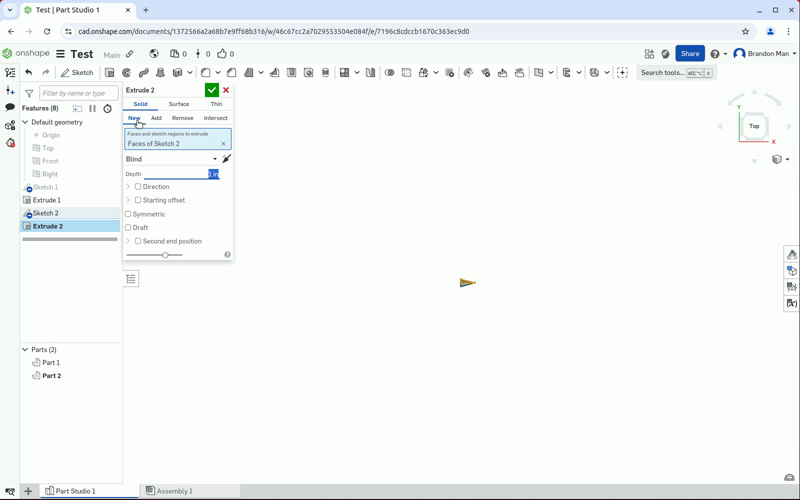
text(23.108)
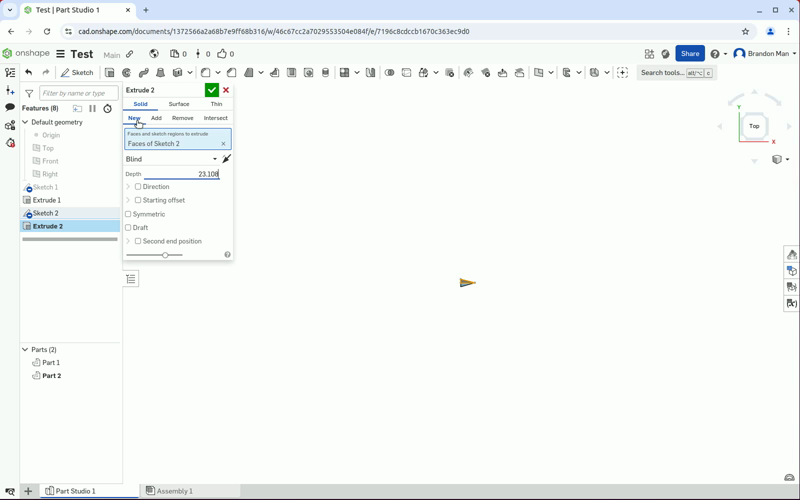
key(enter)
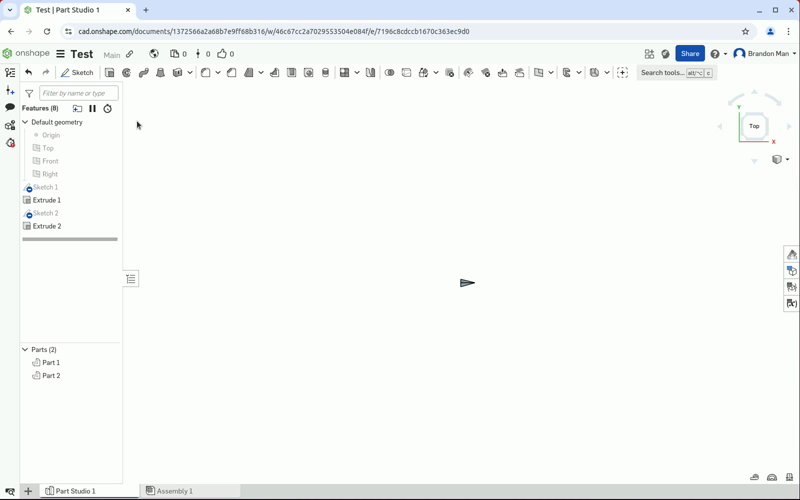
key(shift+h)
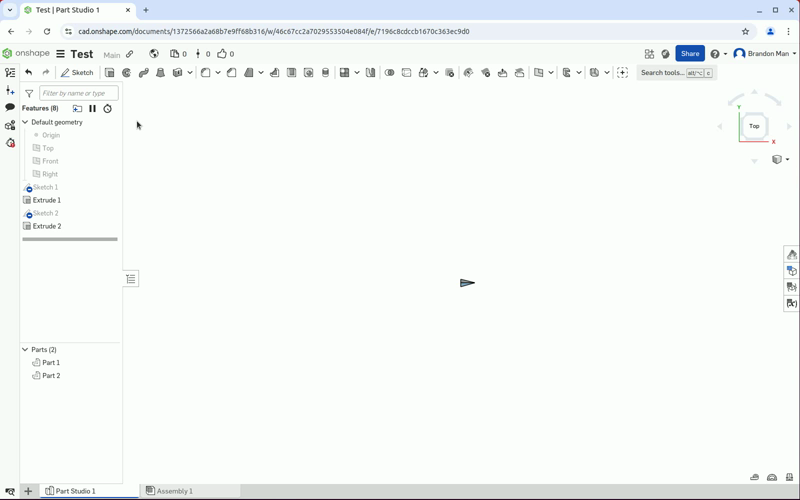
key(shift+h)
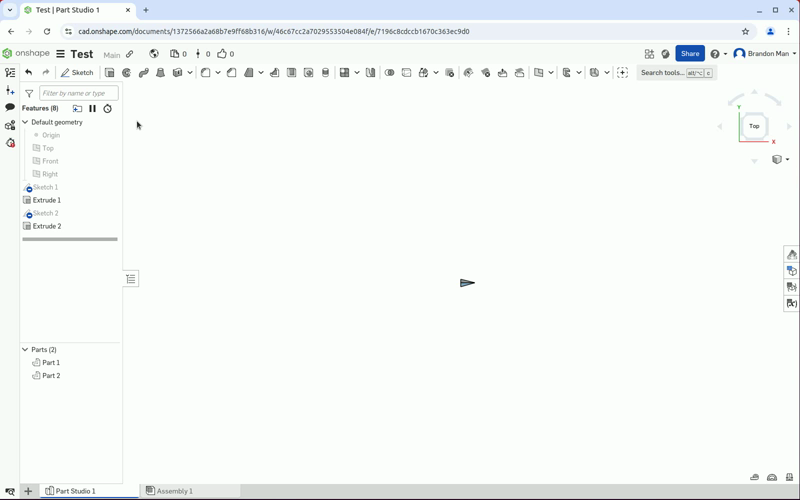
mouse_move(73, 189)
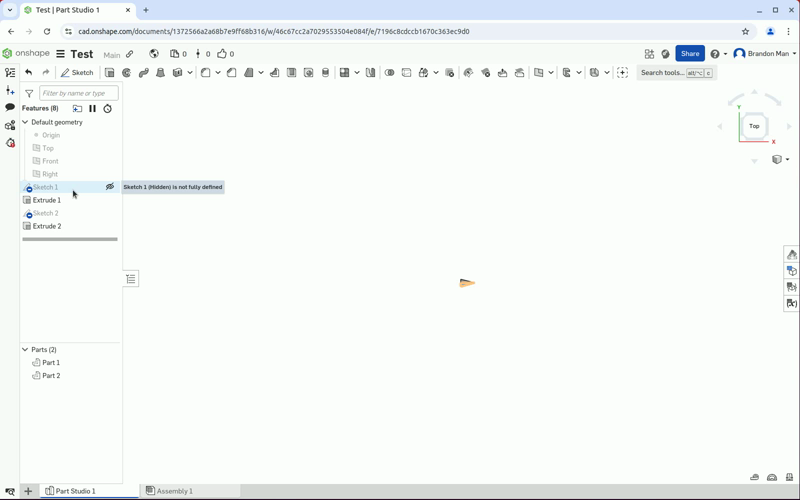
click(73, 189)
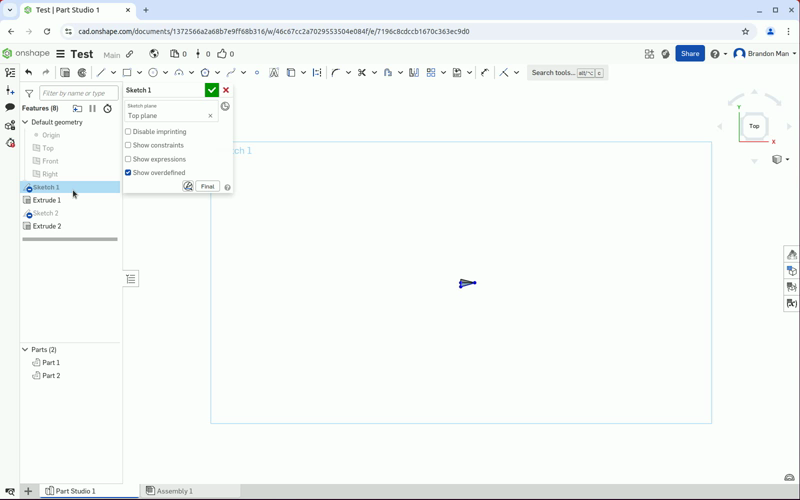
mouse_move(229, 92)
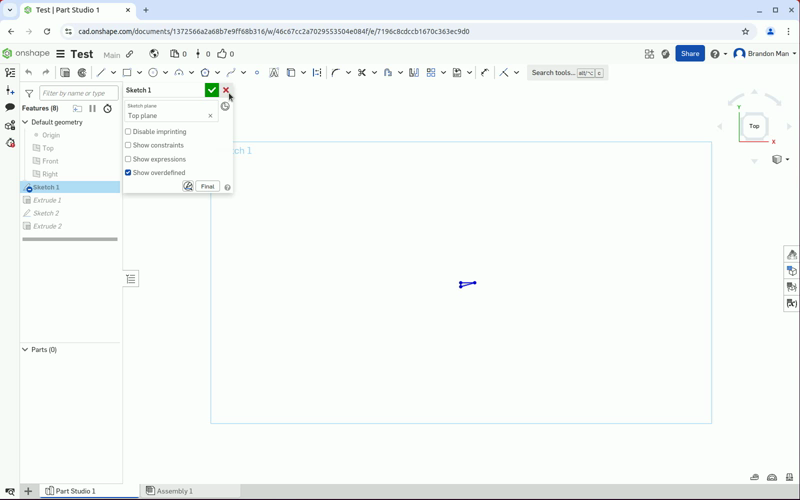
click(229, 92)
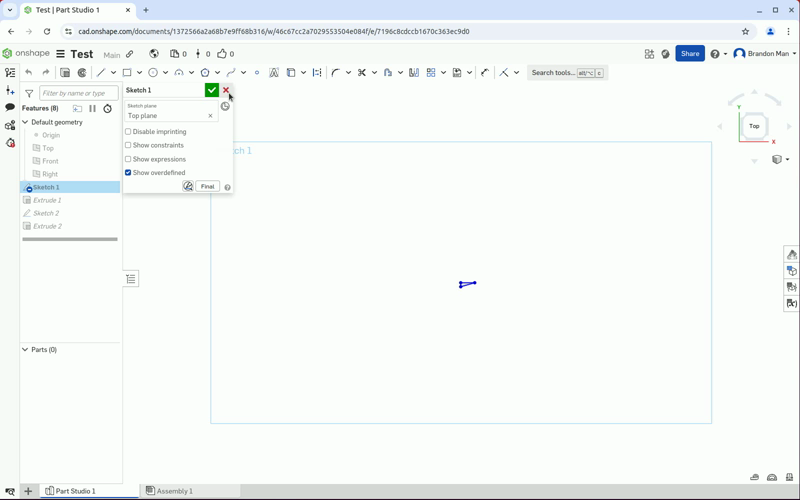
key(shift+s)
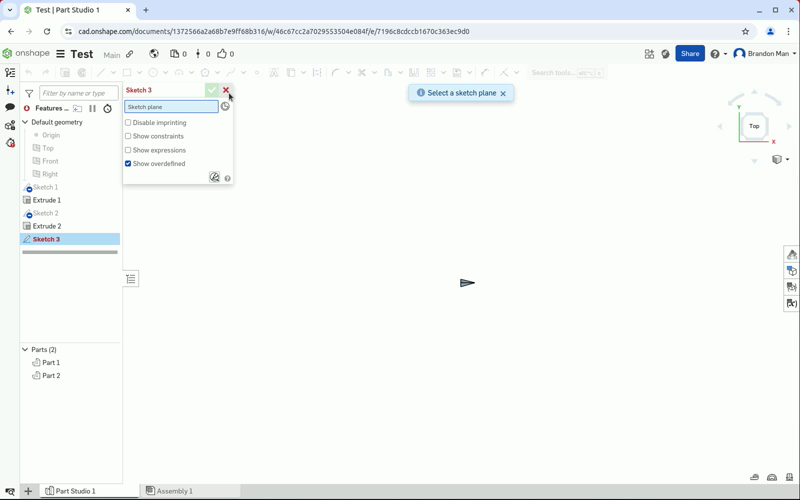
mouse_move(73, 150)
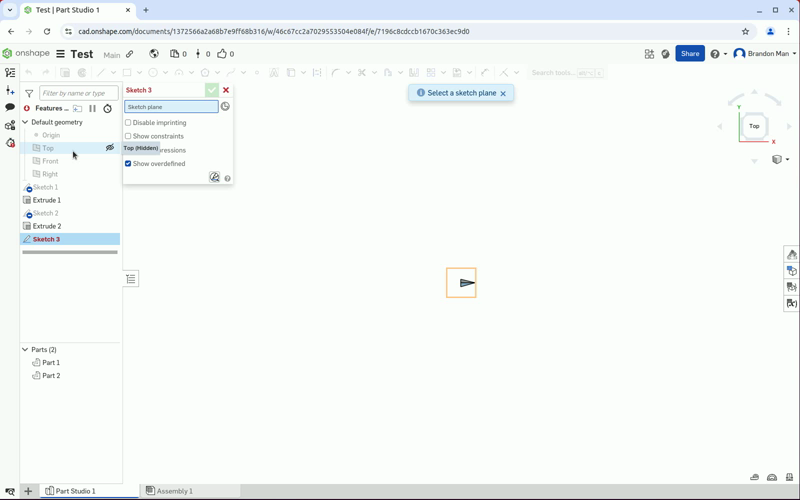
click(73, 150)
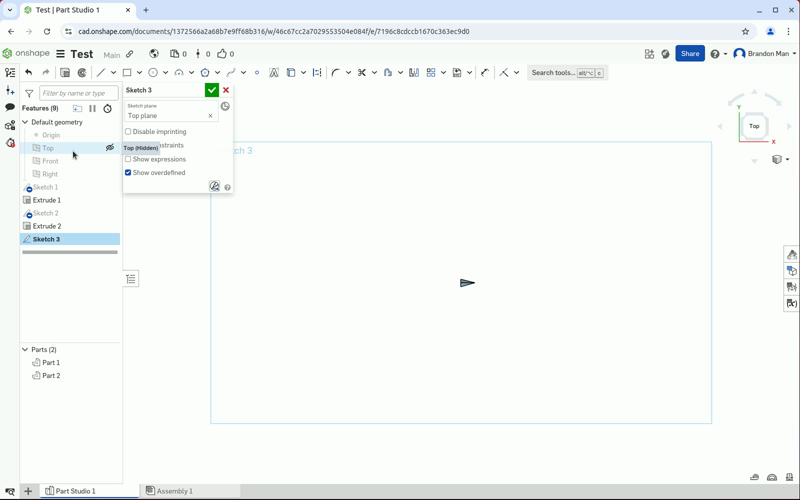
mouse_move(73, 352)
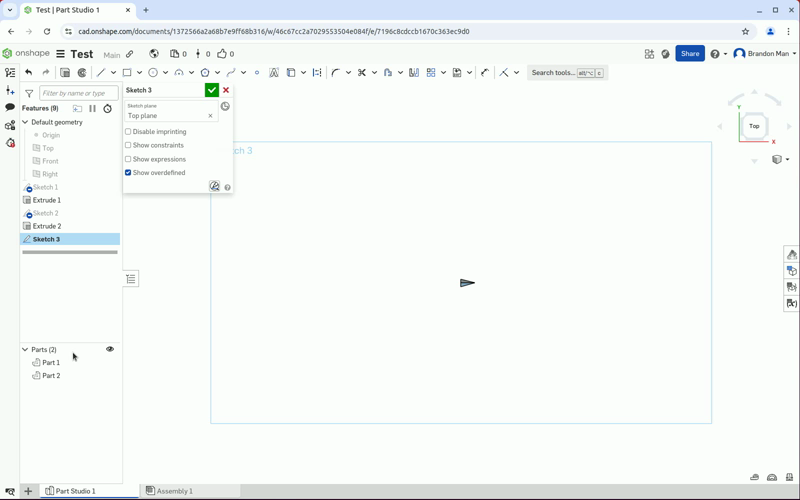
key(y)
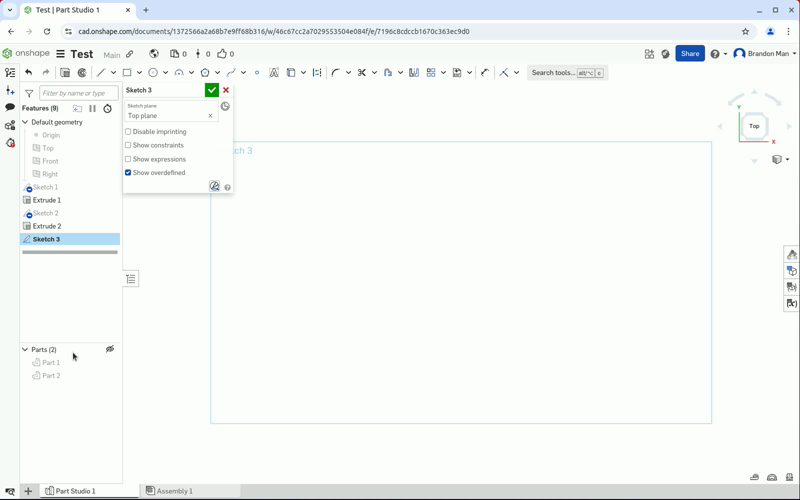
key(l)
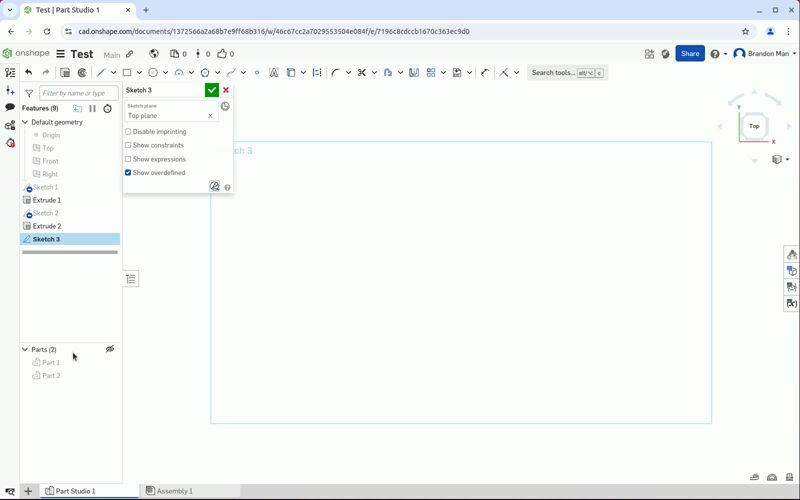
key_down(shift)
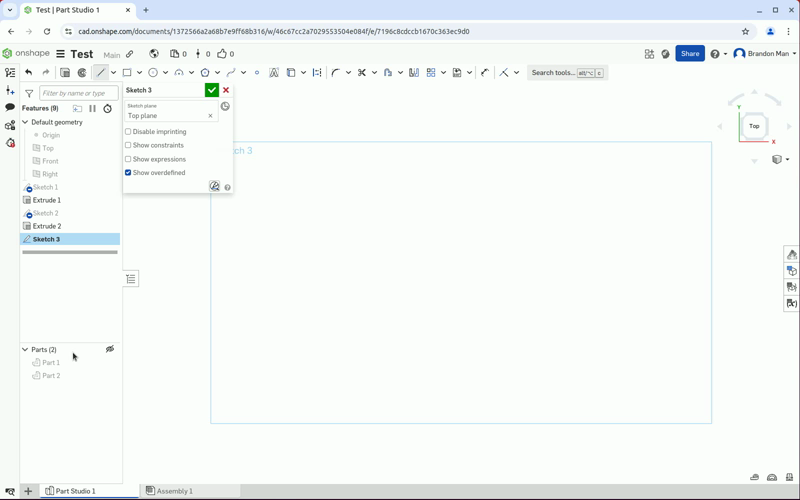
mouse_move(447, 282)
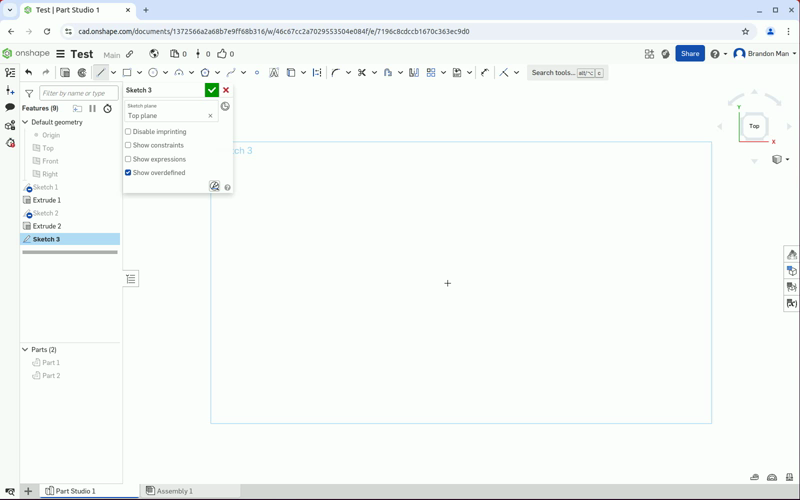
click(447, 282)
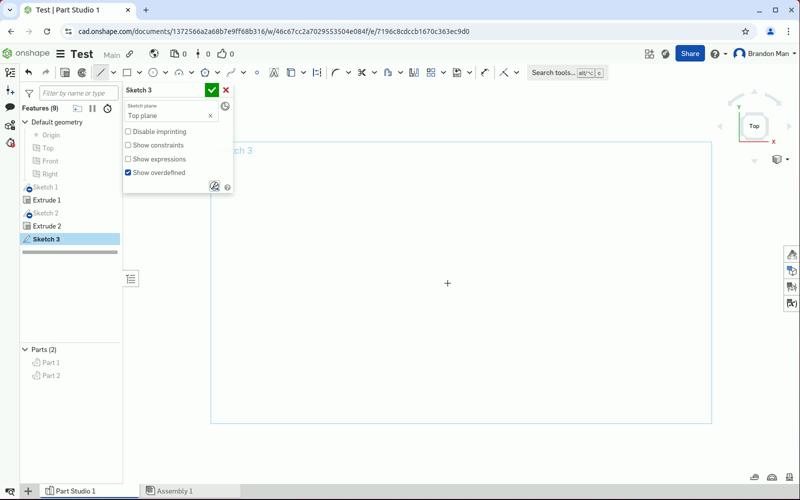
key_up(shift)
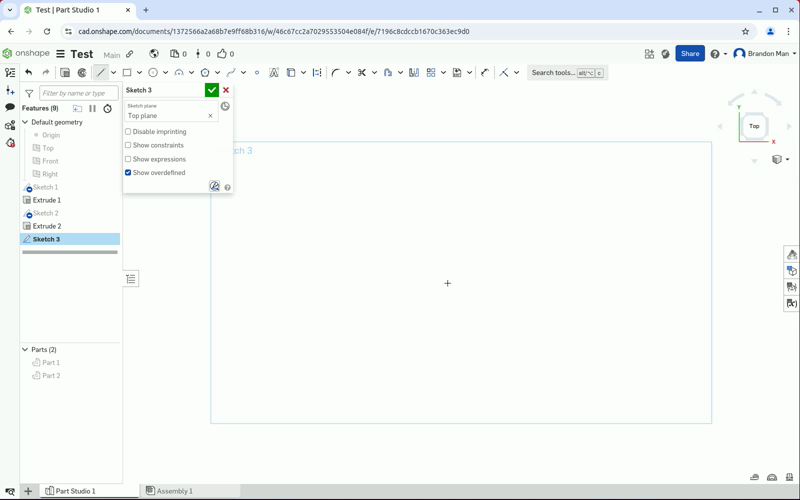
key_down(shift)
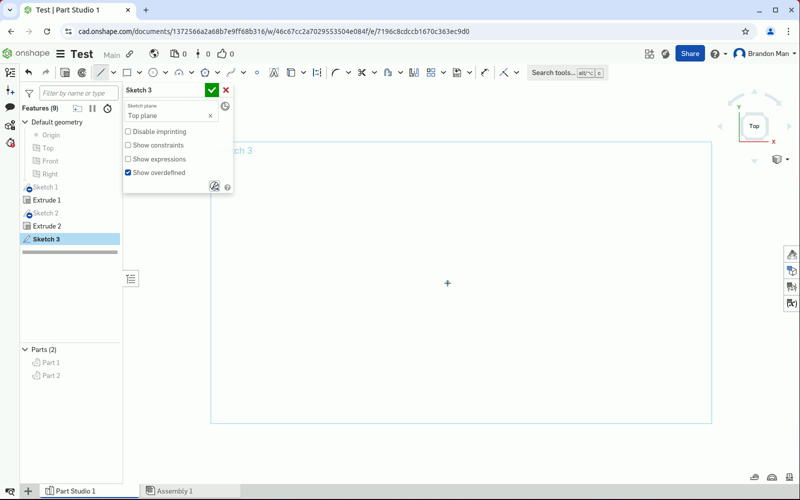
mouse_move(477, 282)
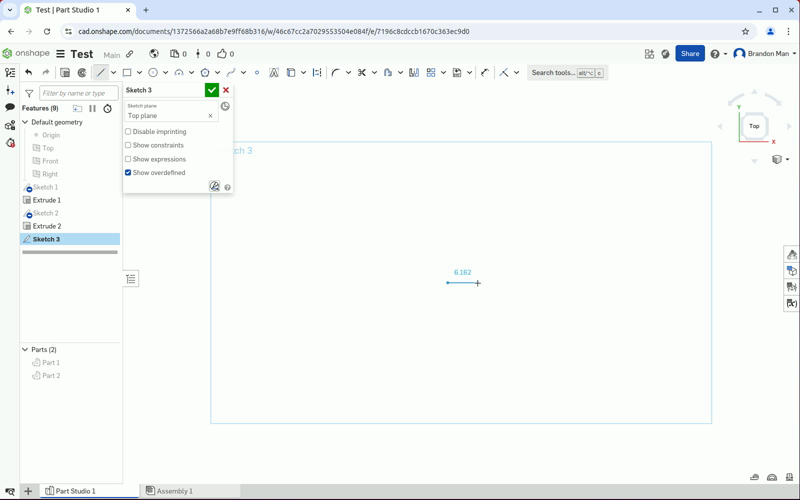
mouse_move(461, 286)
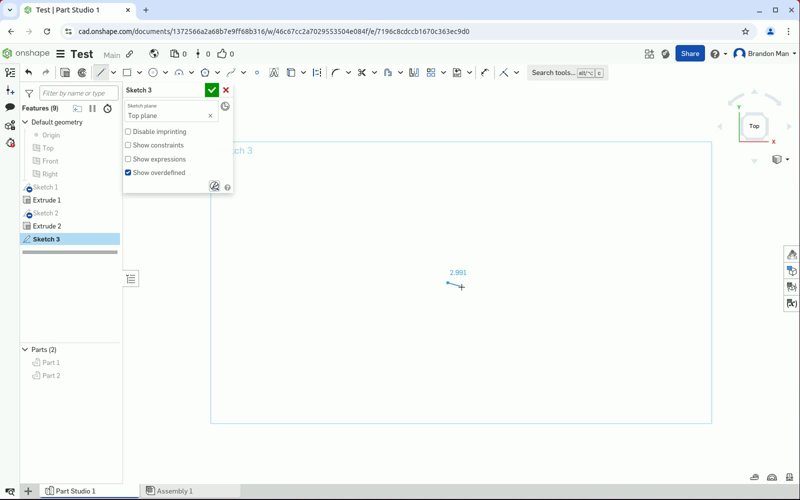
click(461, 286)
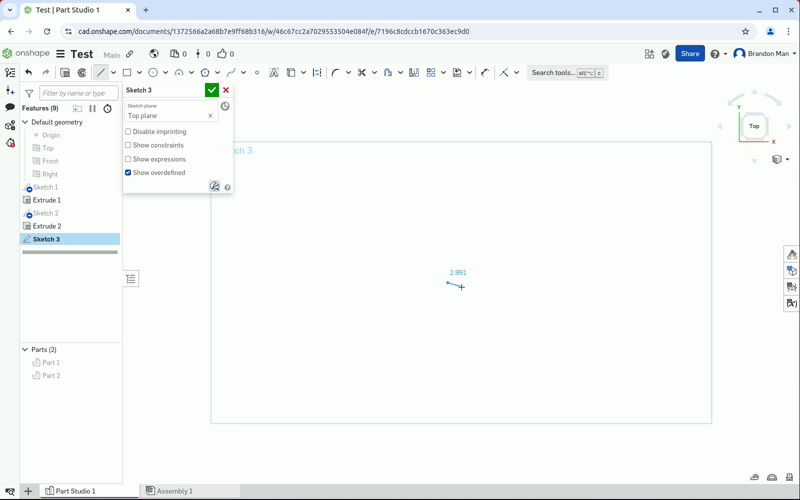
key_up(shift)
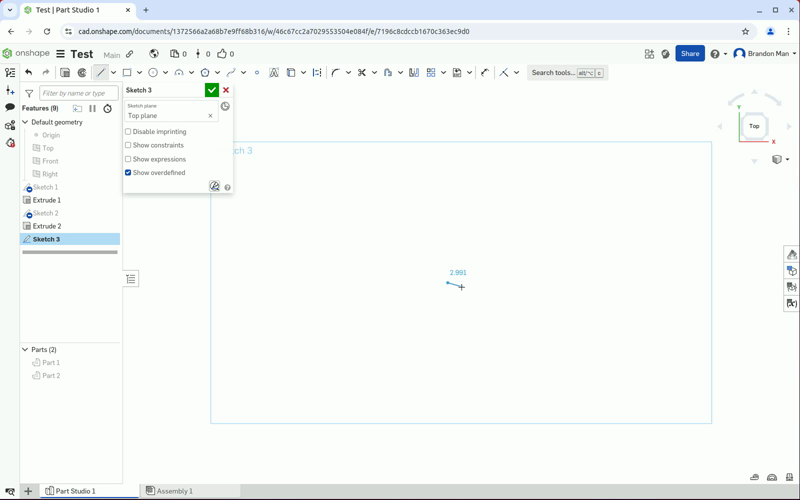
key_down(shift)
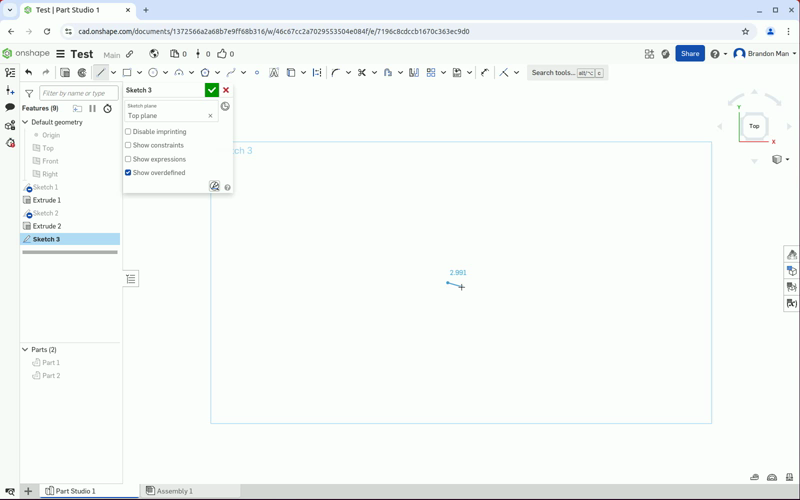
mouse_move(491, 286)
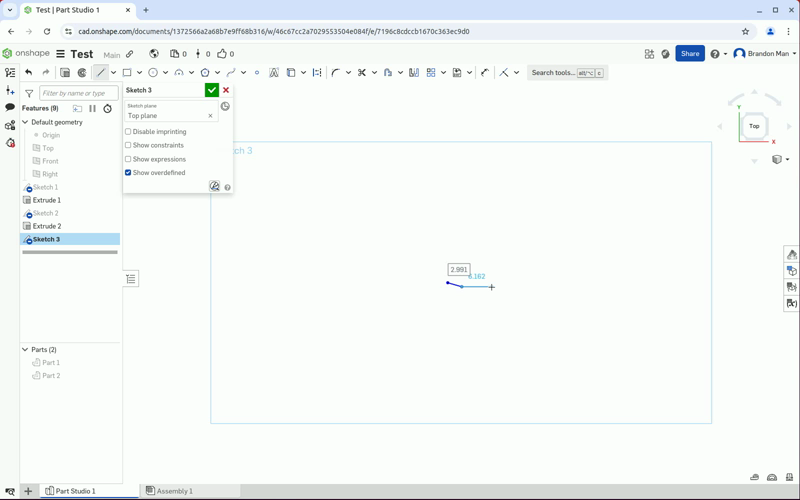
mouse_move(461, 282)
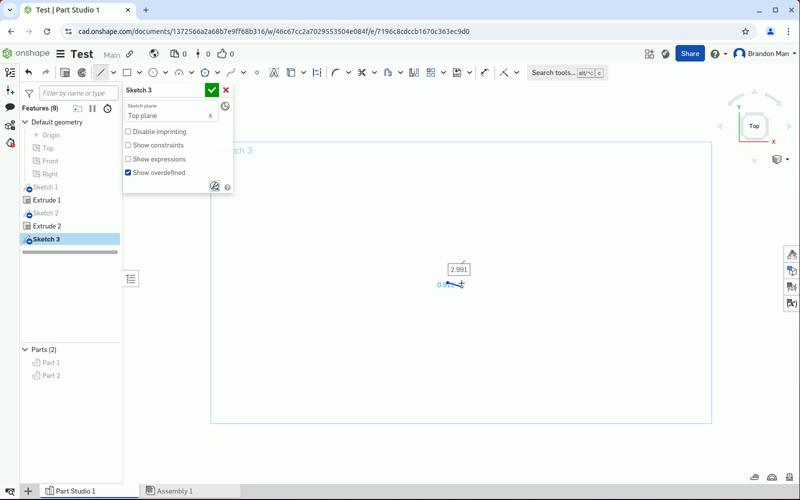
scroll(6)
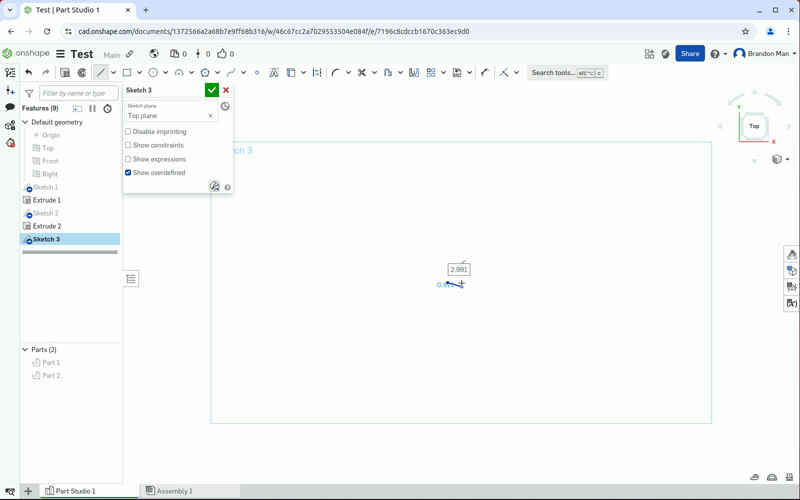
scroll(6)
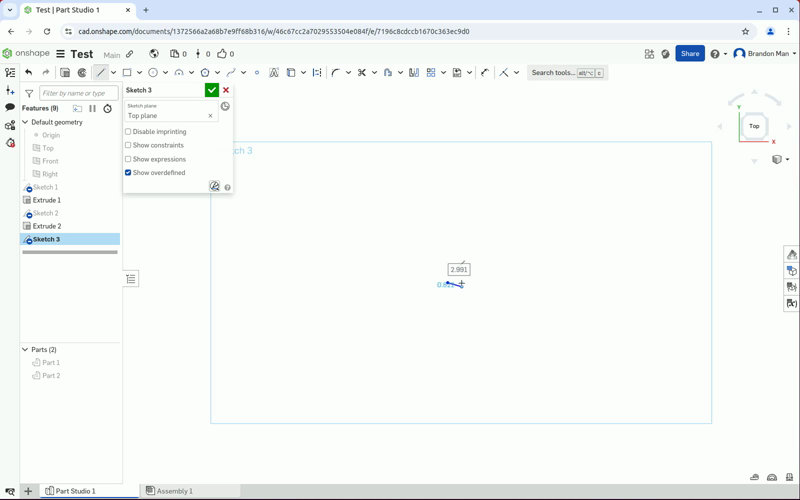
scroll(6)
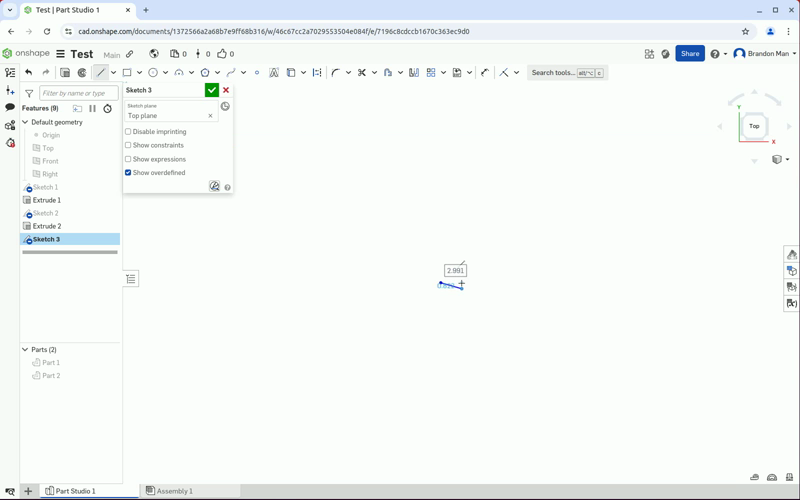
scroll(6)
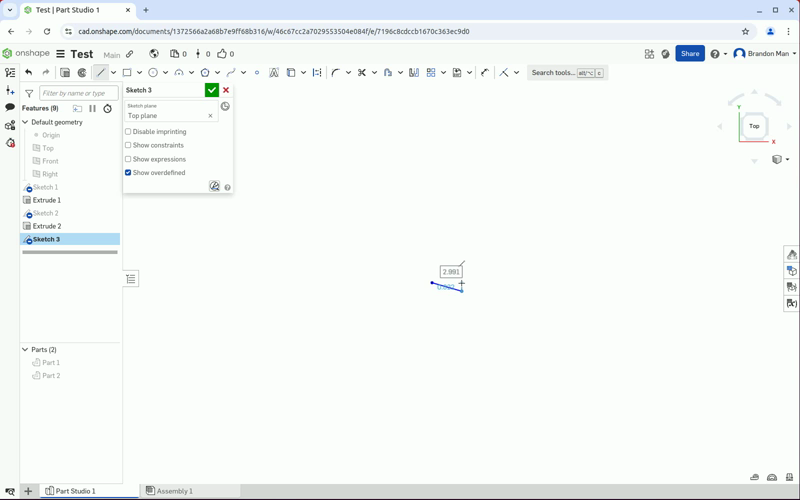
scroll(6)
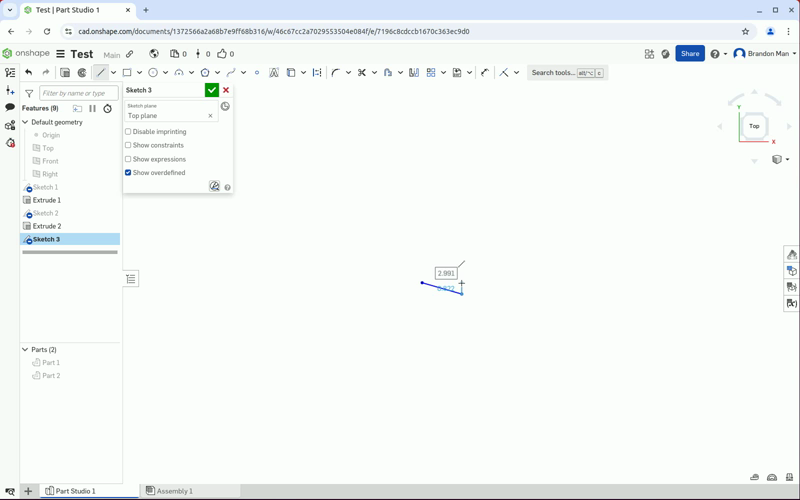
scroll(6)
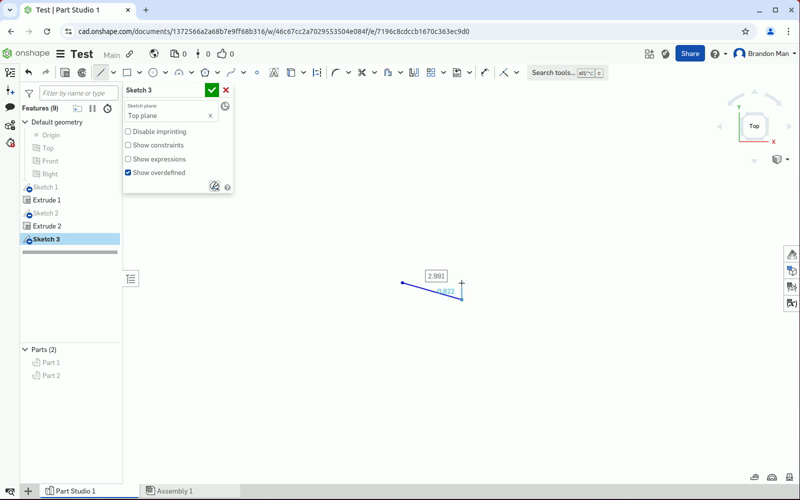
scroll(6)
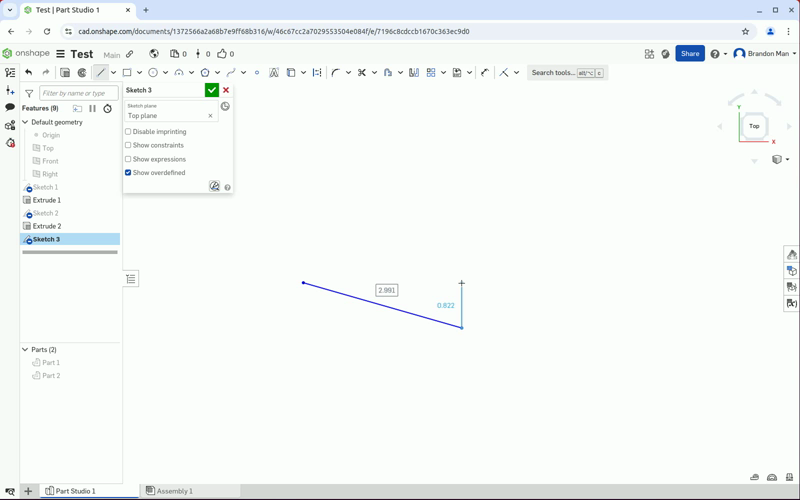
click(461, 282)
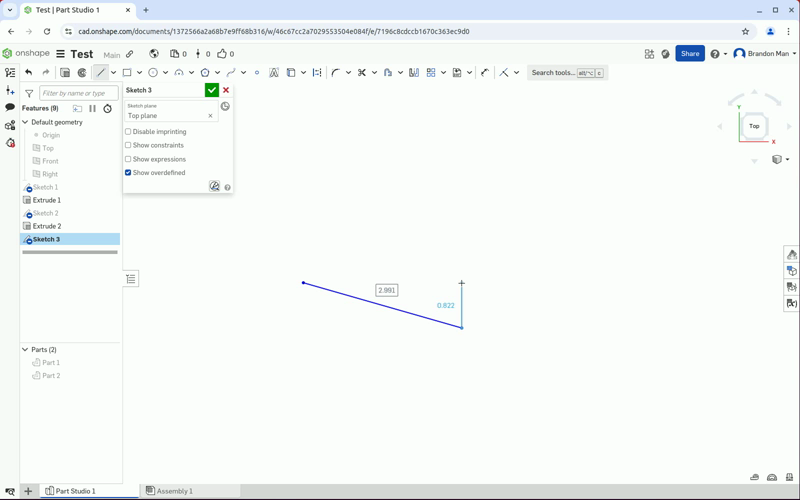
scroll(-6)
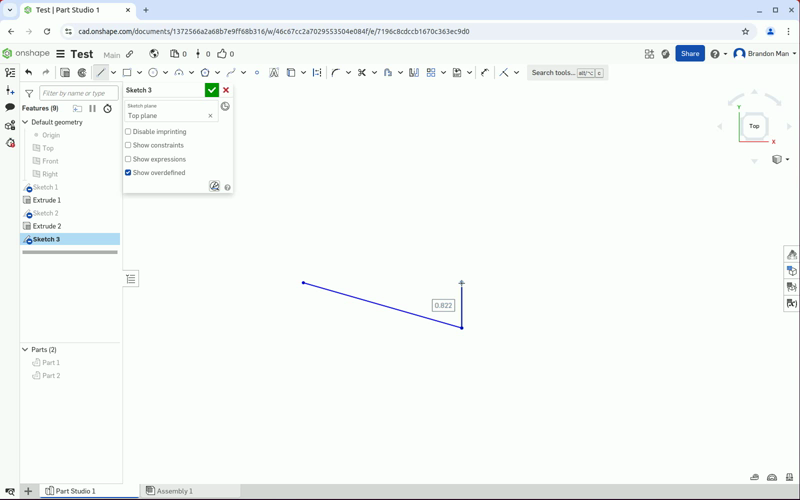
scroll(-6)
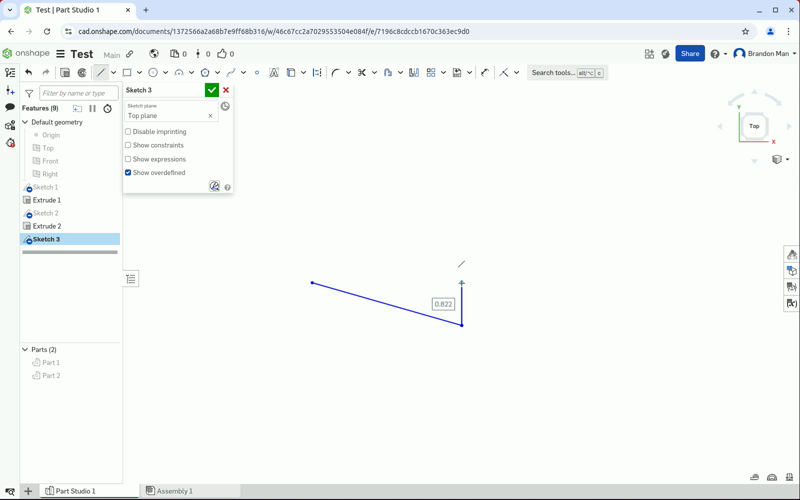
scroll(-6)
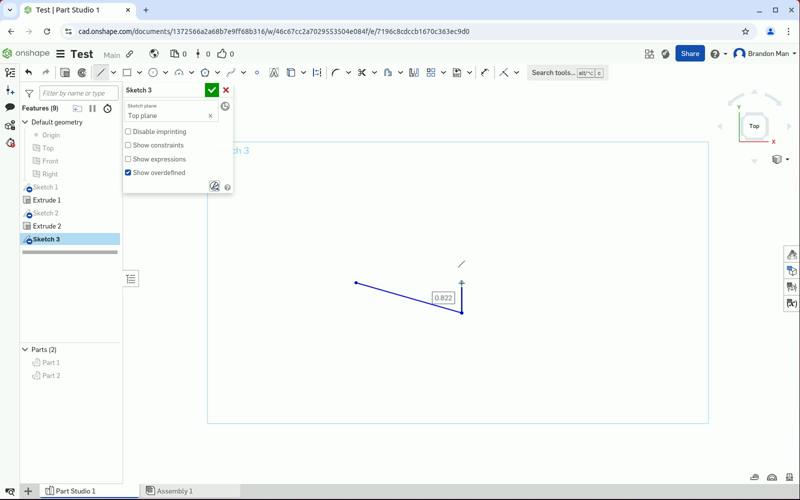
scroll(-6)
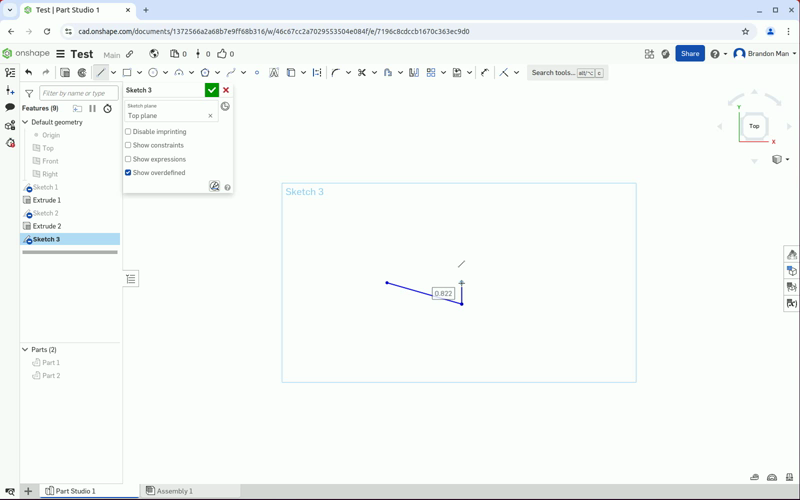
scroll(-6)
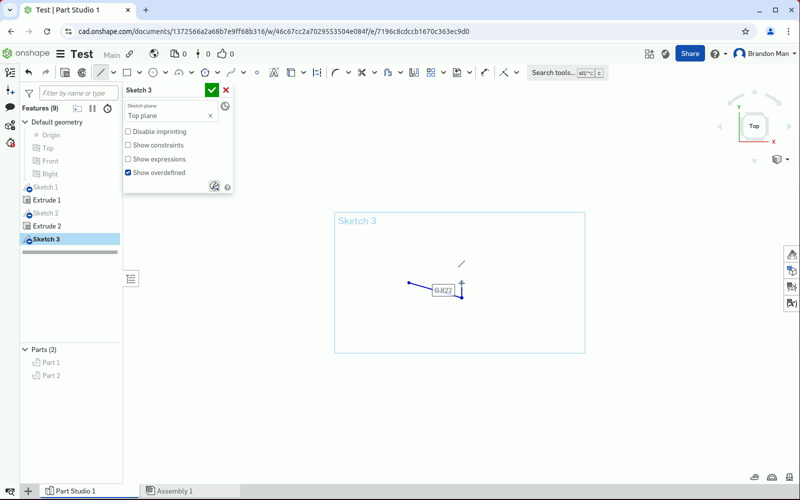
scroll(-6)
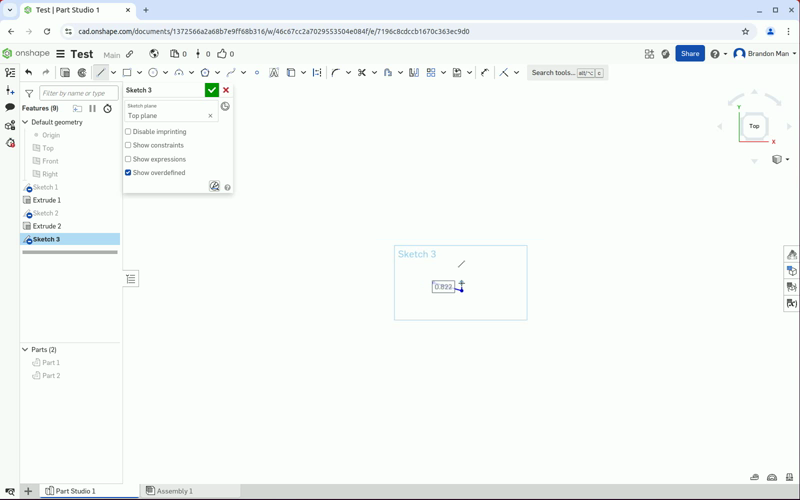
scroll(-6)
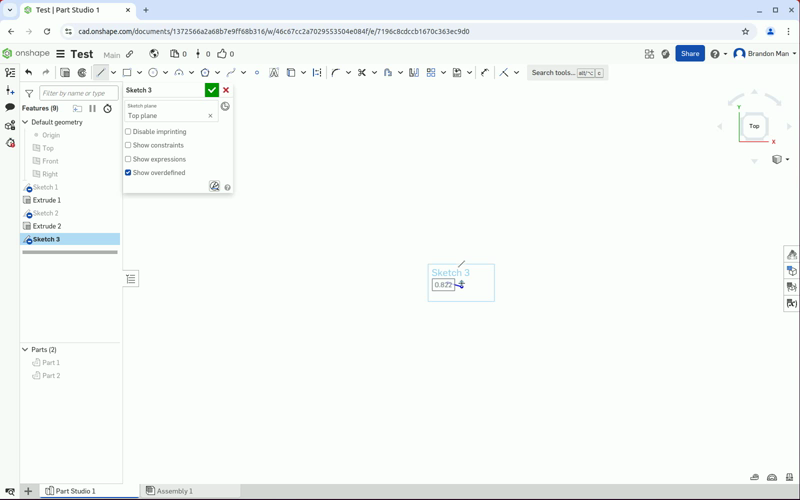
key_up(shift)
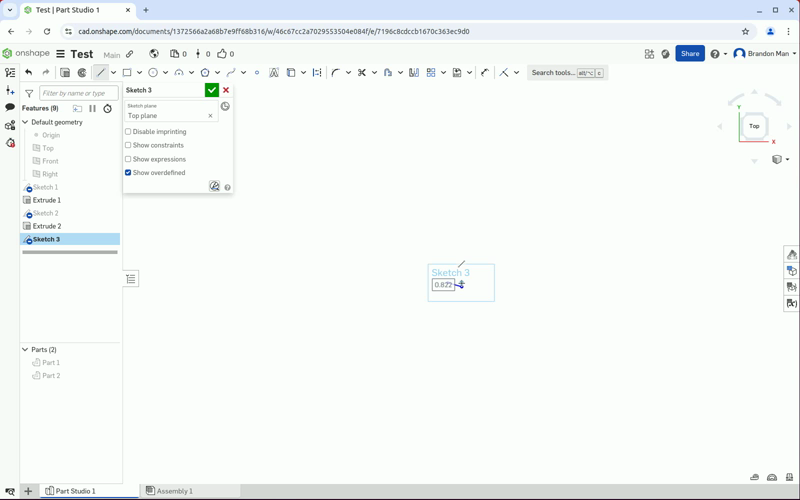
mouse_move(491, 282)
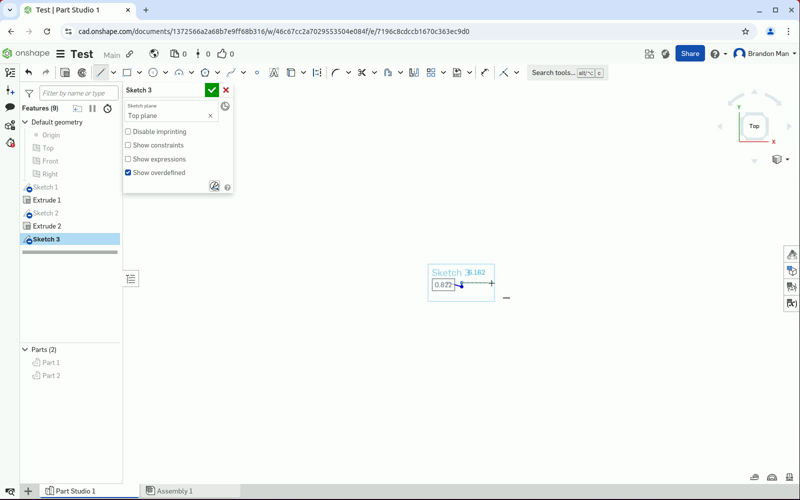
key_down(shift)
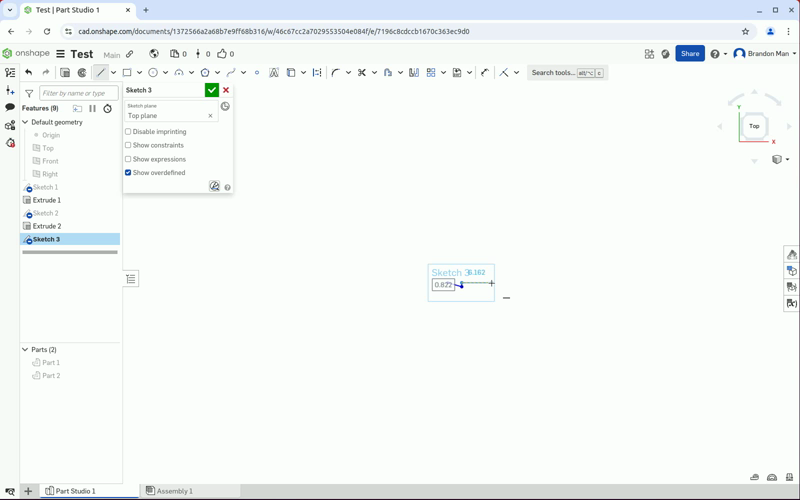
mouse_move(447, 282)
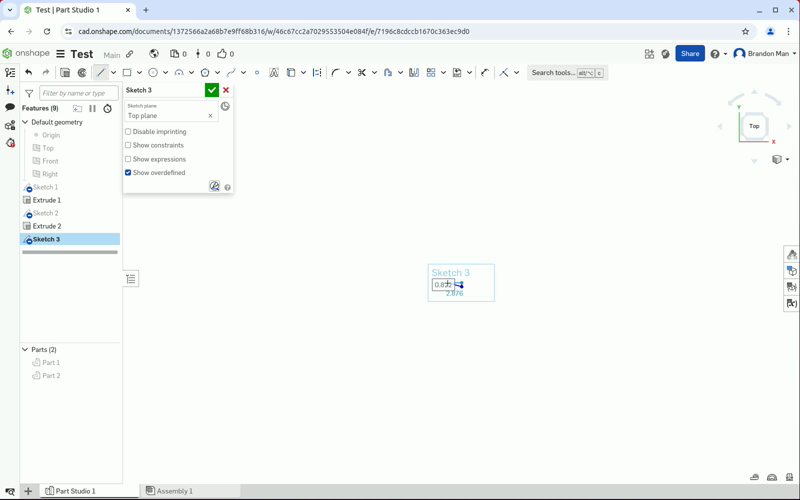
key_up(shift)
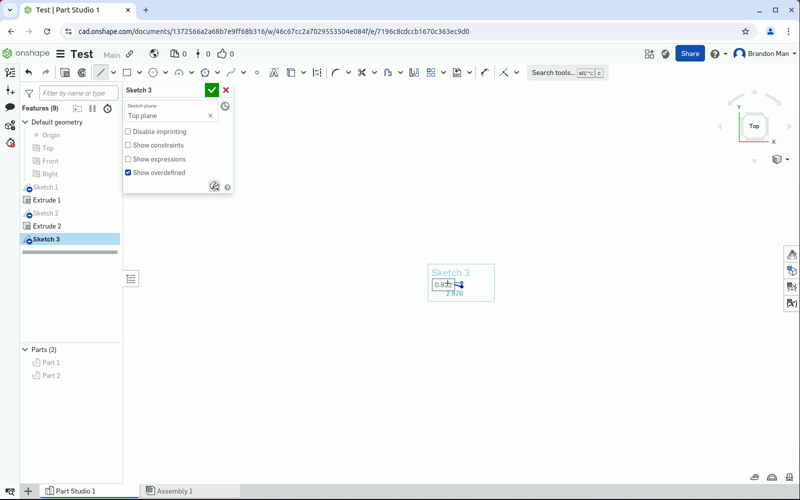
click(447, 282)
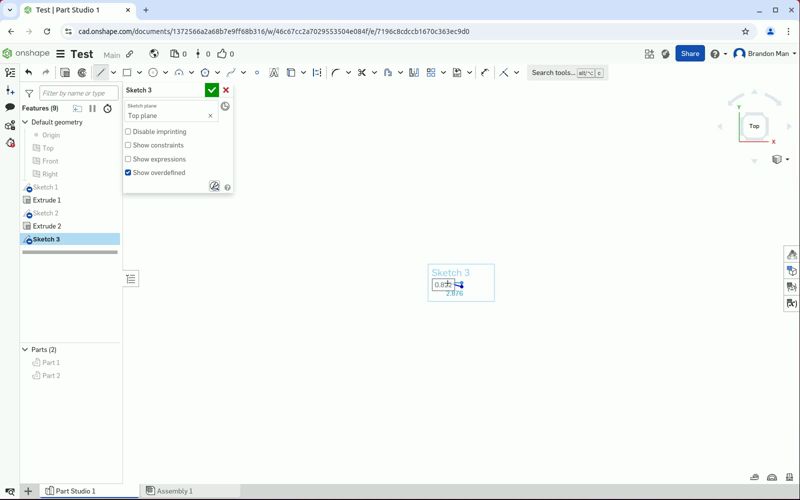
key(esc)
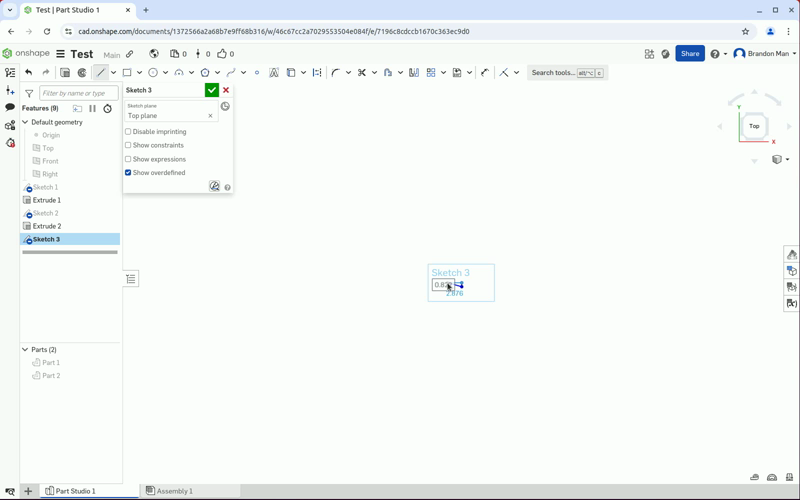
mouse_move(458, 284)
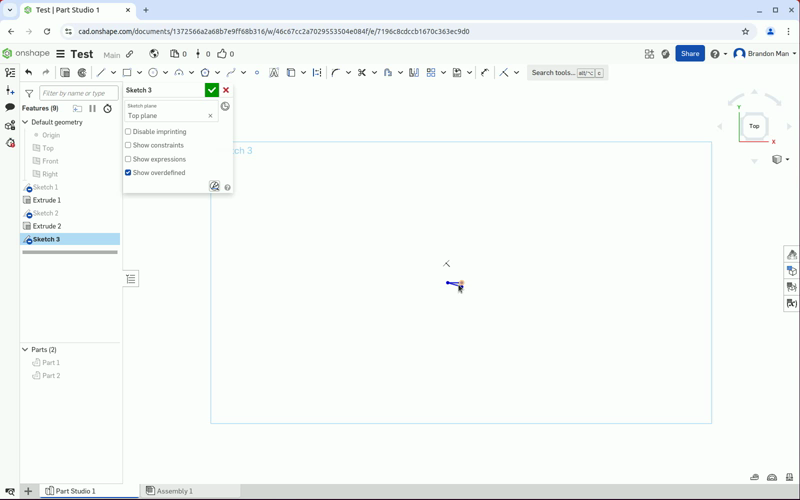
scroll(6)
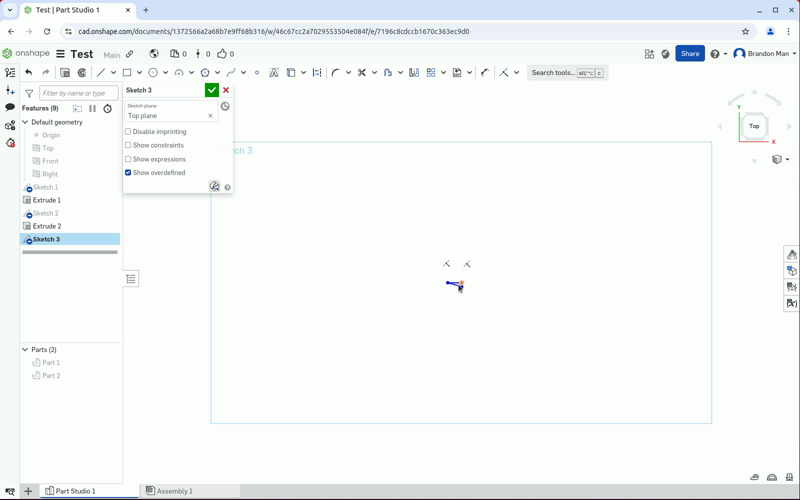
scroll(6)
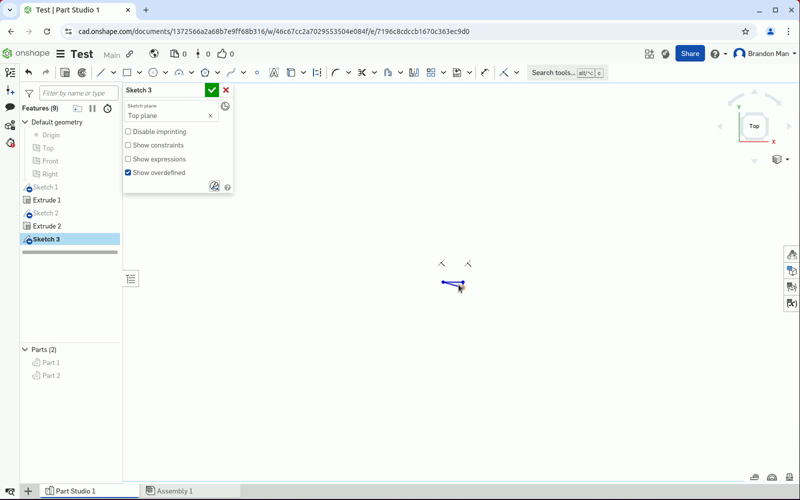
scroll(6)
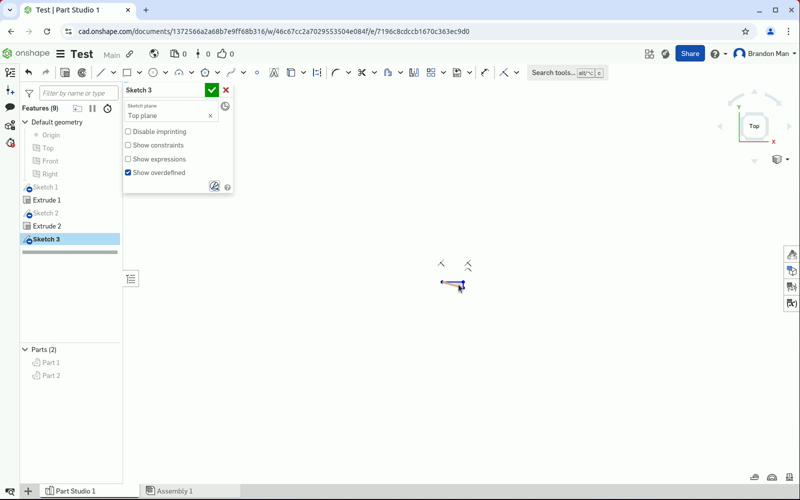
scroll(6)
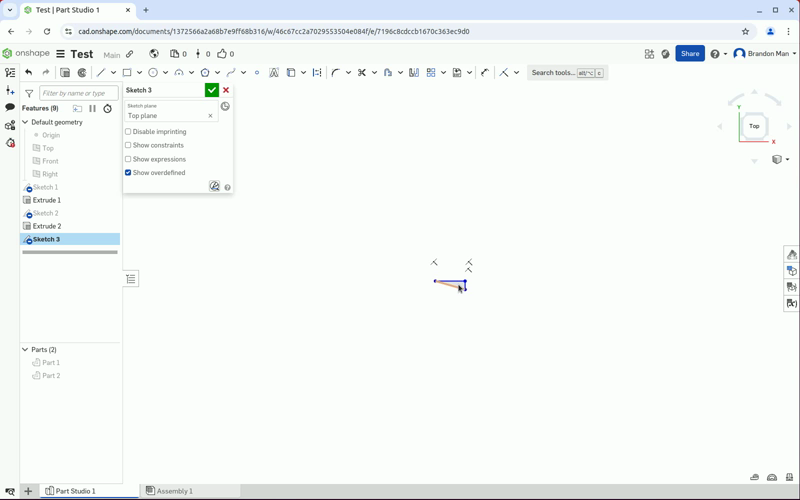
scroll(6)
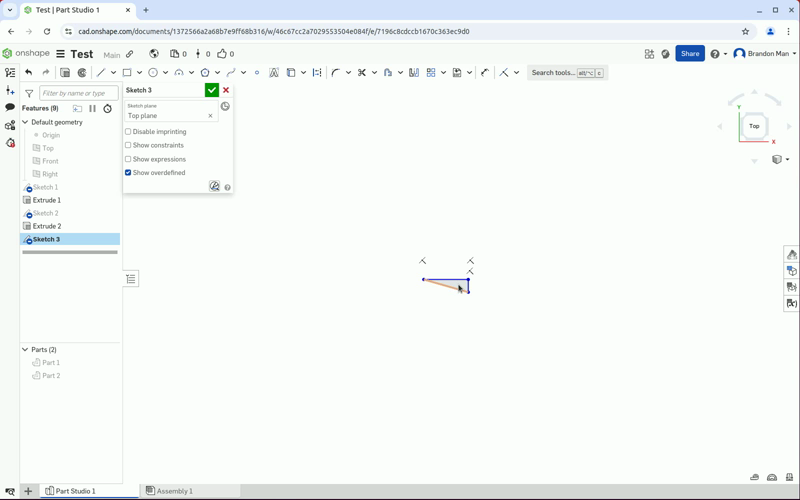
scroll(6)
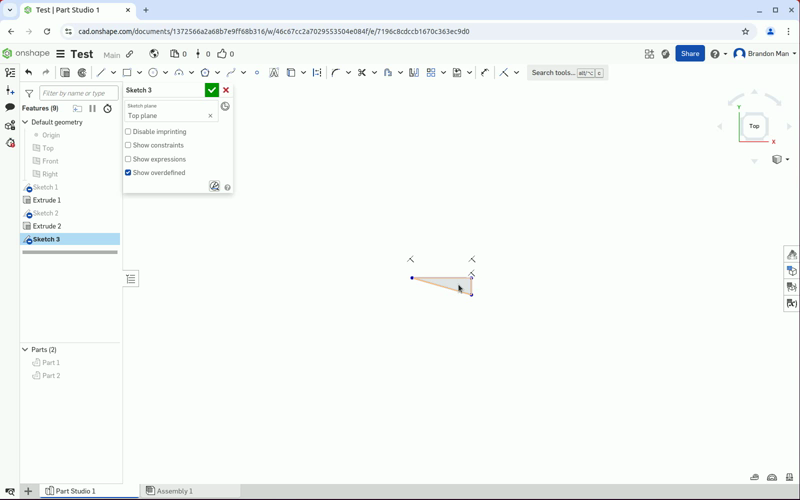
scroll(6)
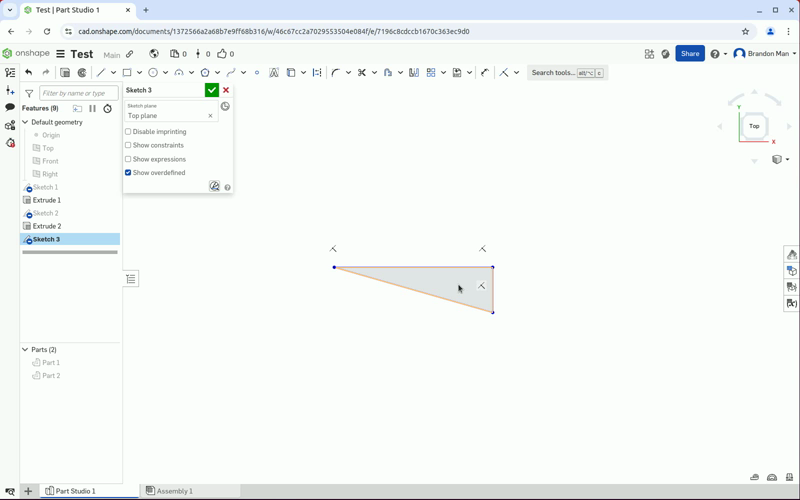
click(458, 284)
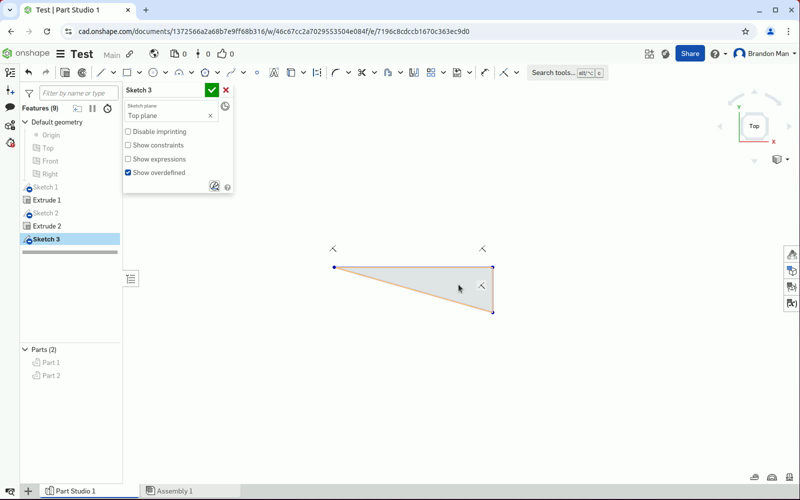
scroll(-6)
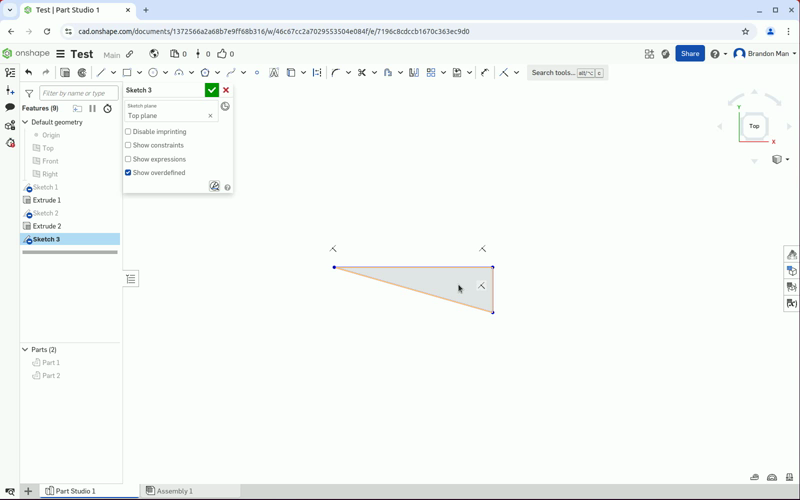
scroll(-6)
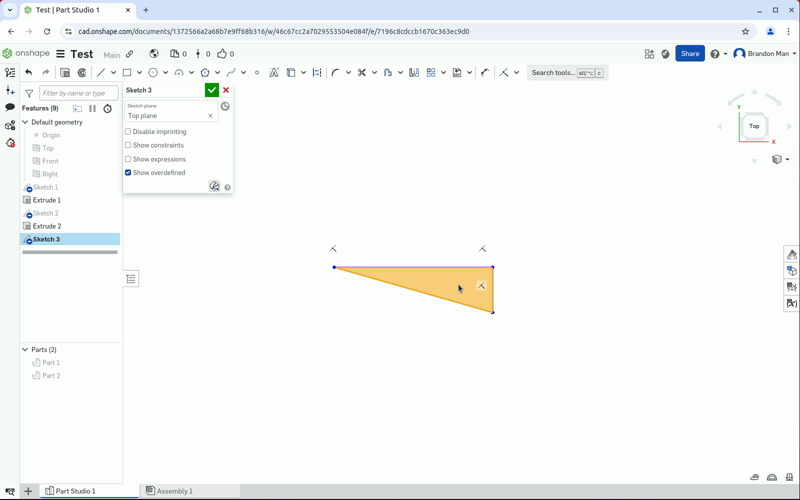
scroll(-6)
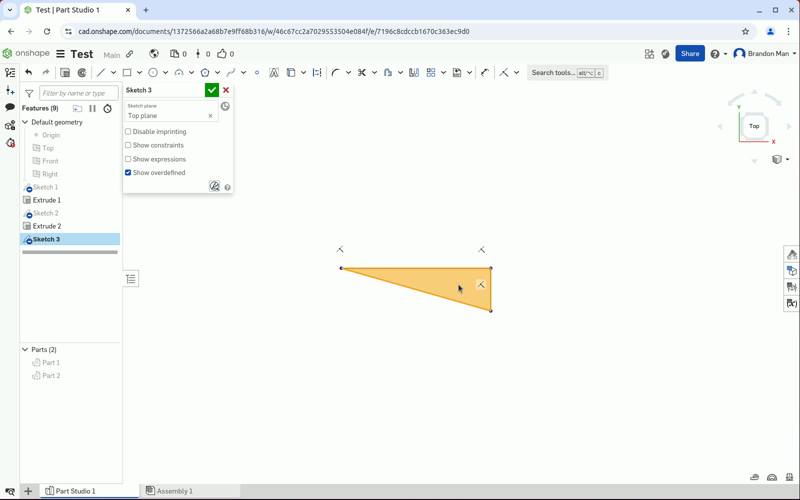
scroll(-6)
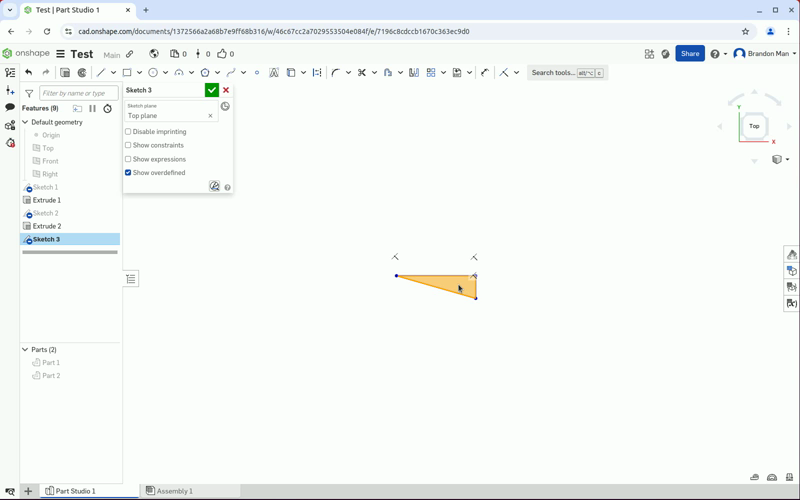
scroll(-6)
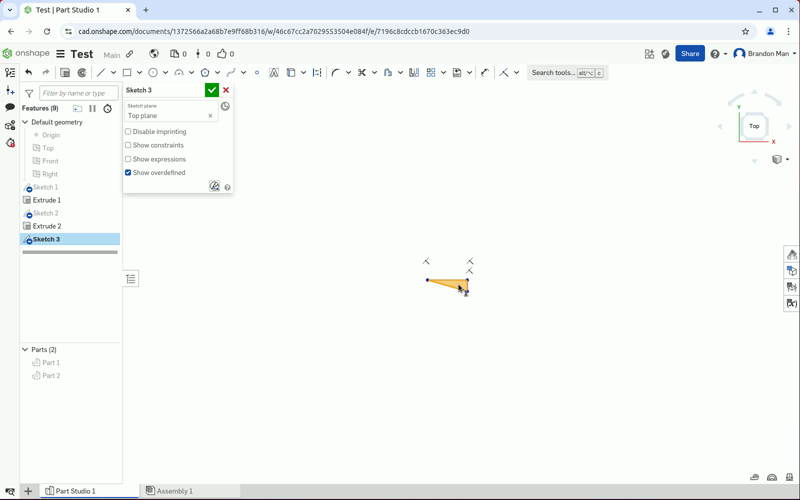
scroll(-6)
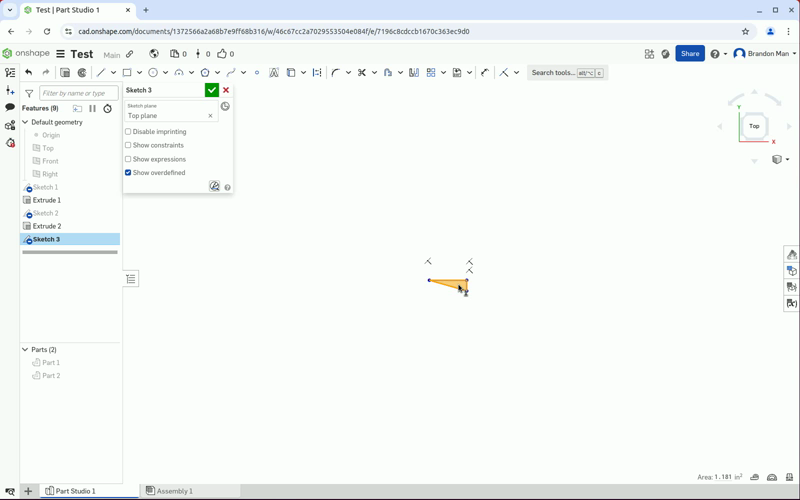
scroll(-6)
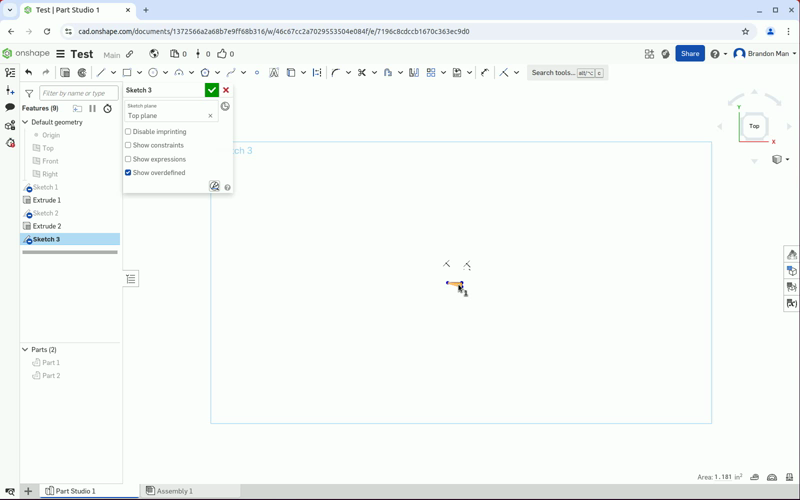
mouse_move(73, 352)
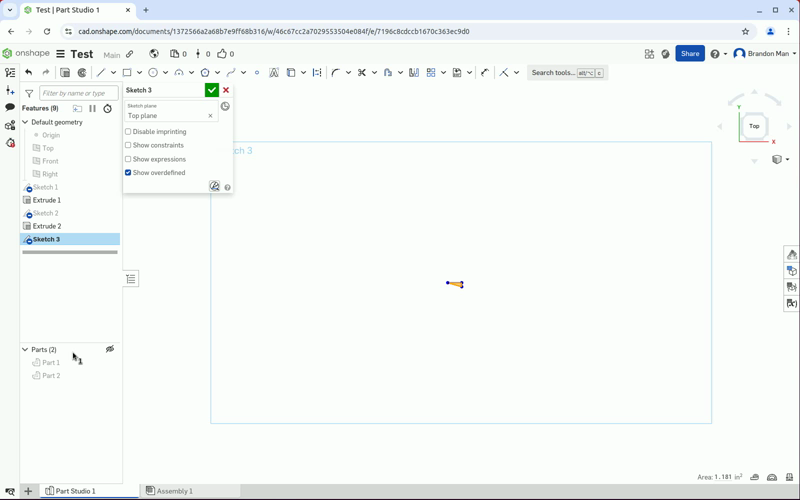
key(shift+y)
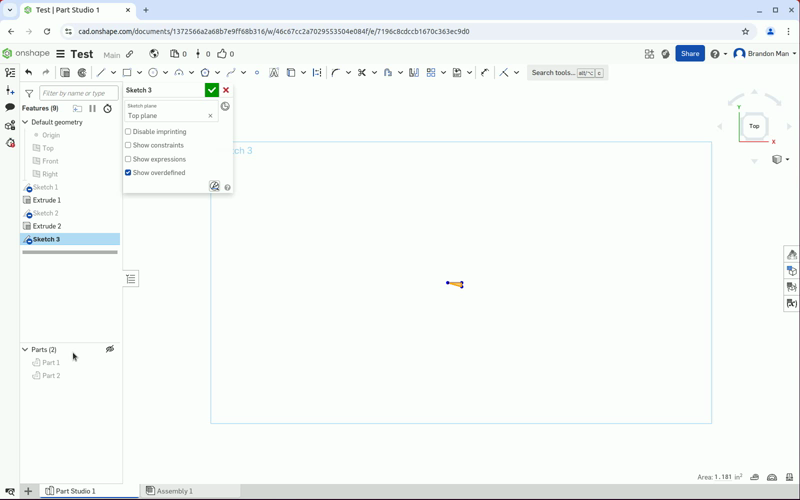
key(shift+e)
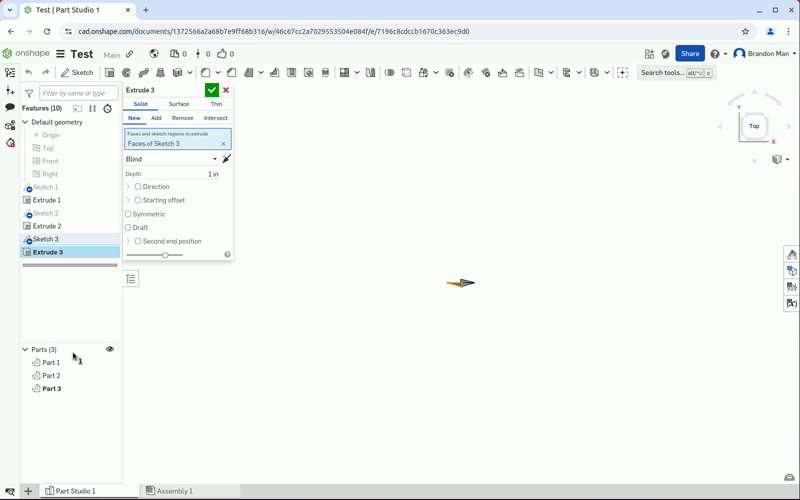
mouse_move(143, 106)
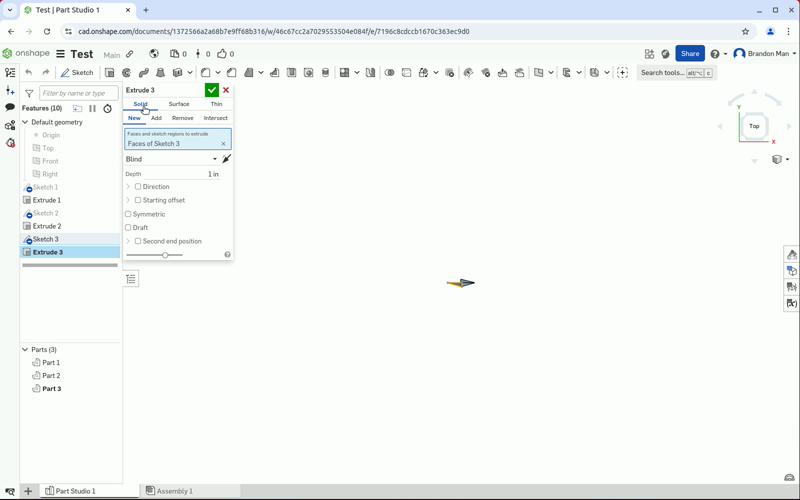
click(143, 106)
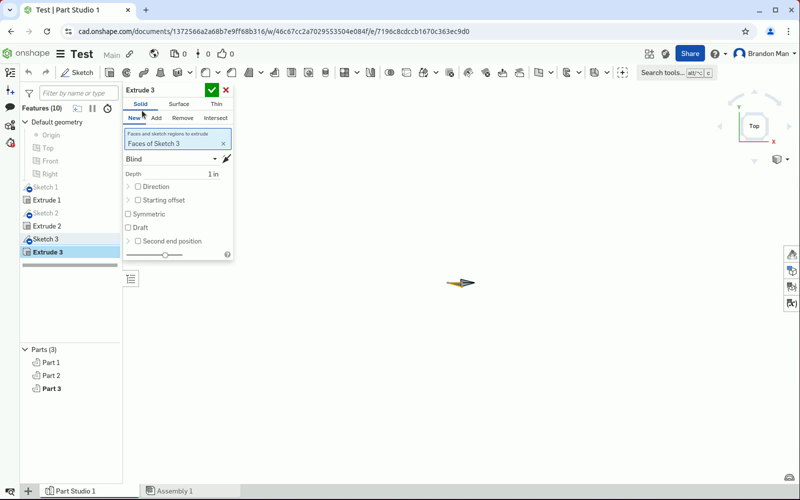
mouse_move(137, 120)
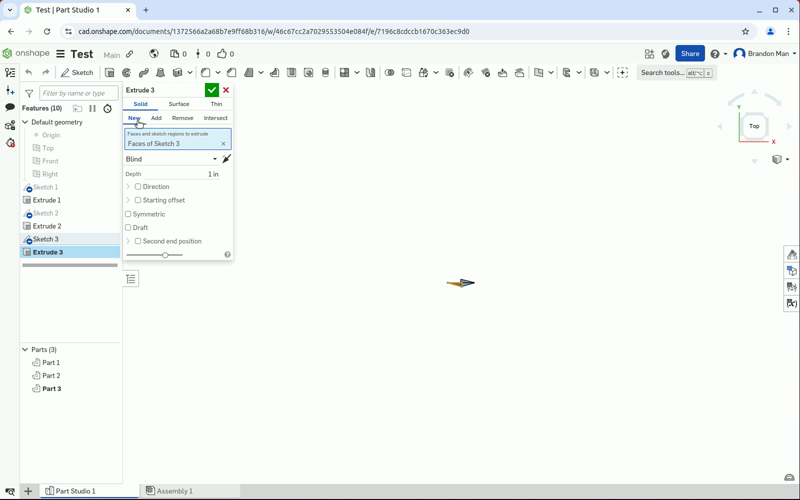
click(137, 120)
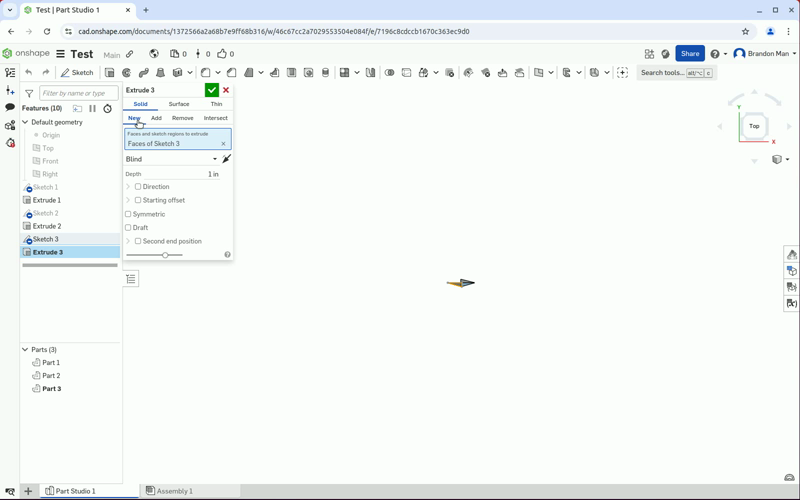
key(tab, 4)
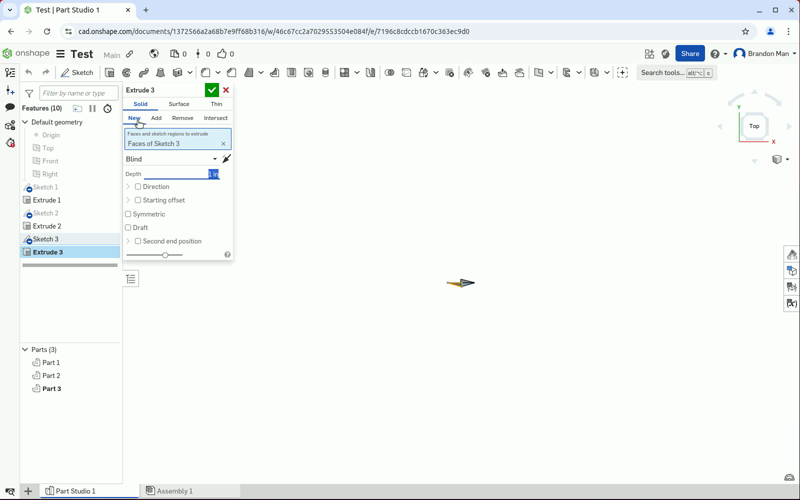
text(23.108)
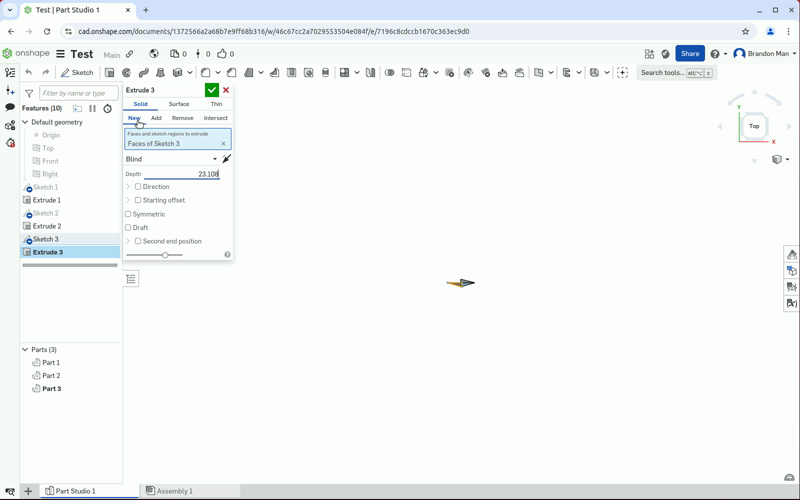
key(enter)
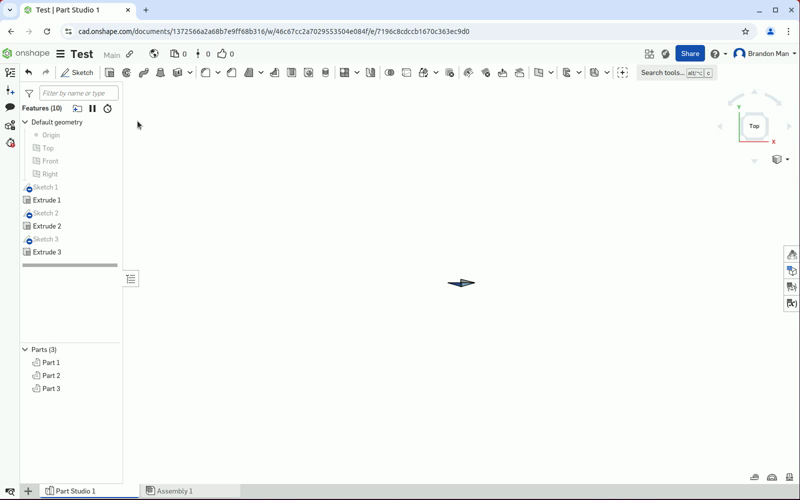
key(shift+h)
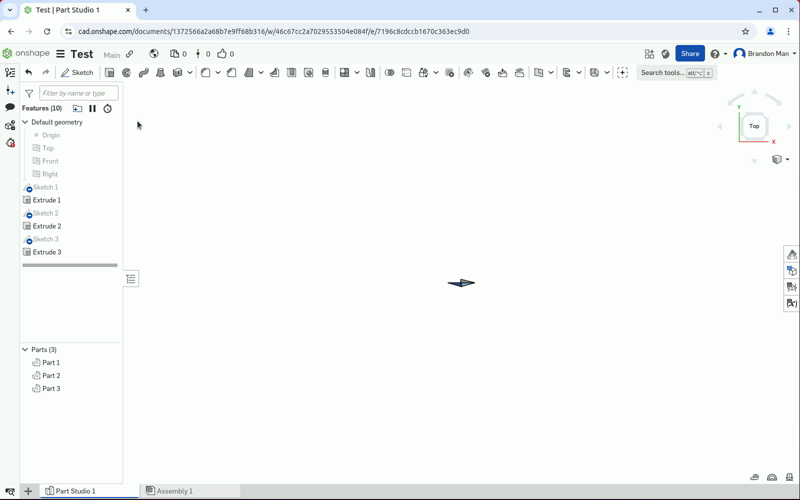
key(shift+h)
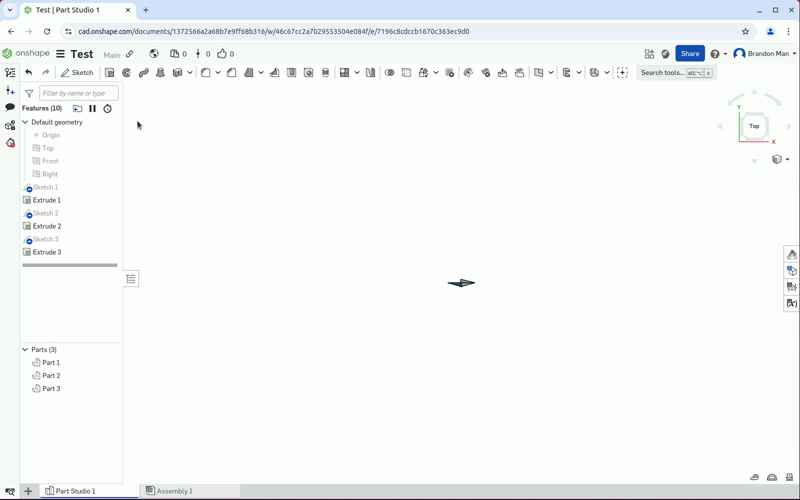
mouse_move(73, 189)
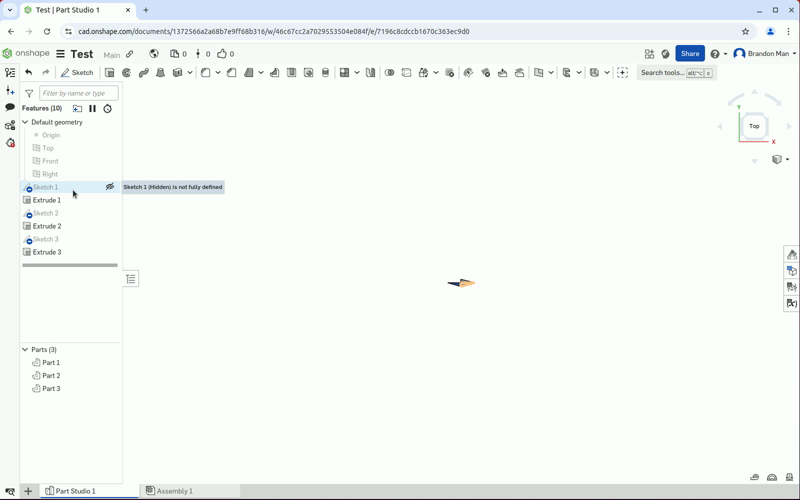
click(73, 189)
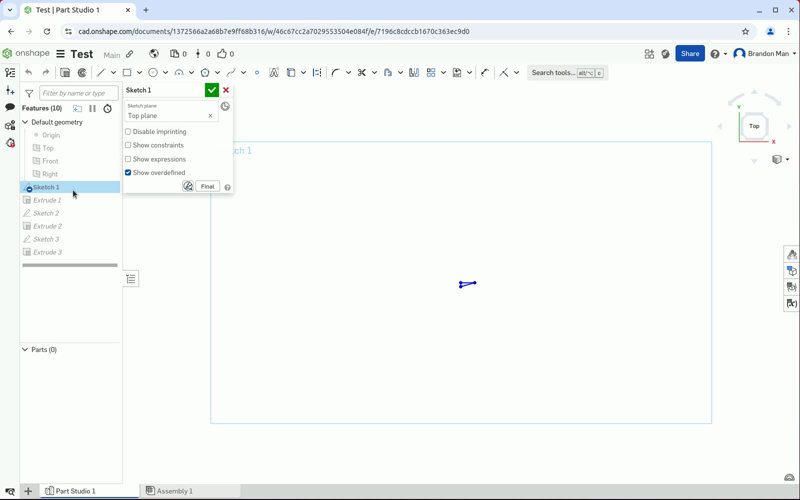
mouse_move(229, 92)
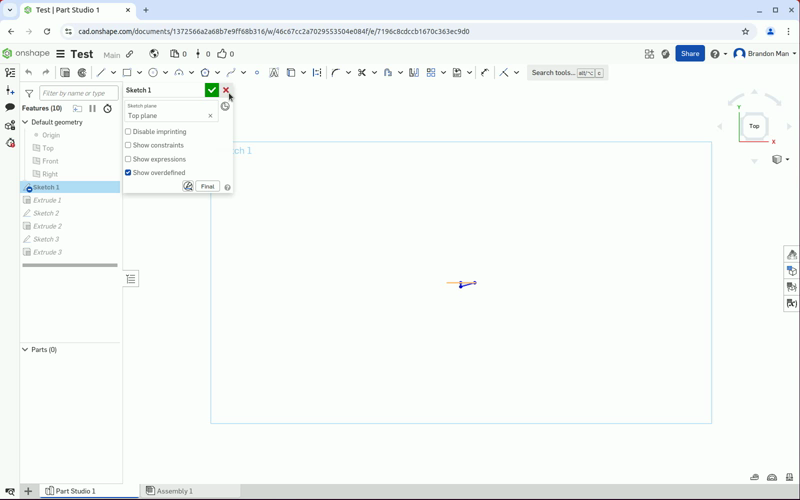
click(229, 92)
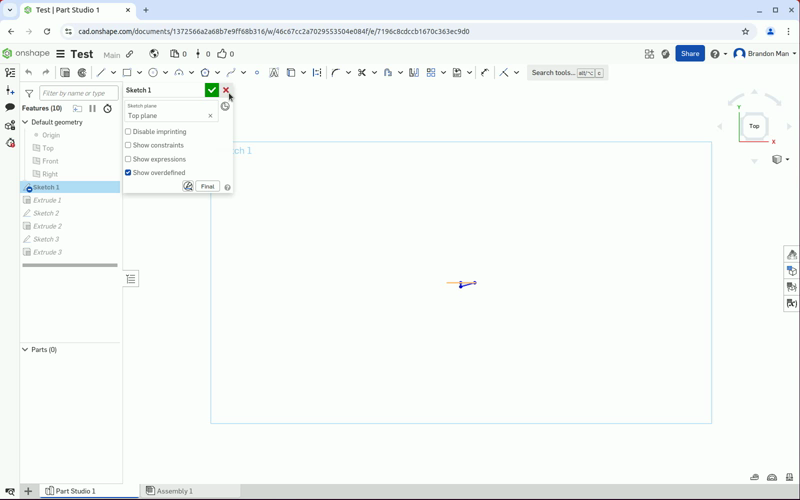
key(shift+s)
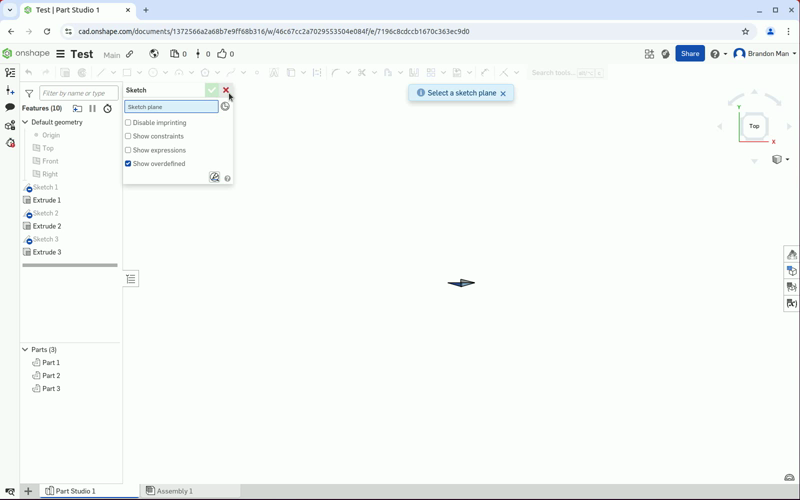
mouse_move(73, 150)
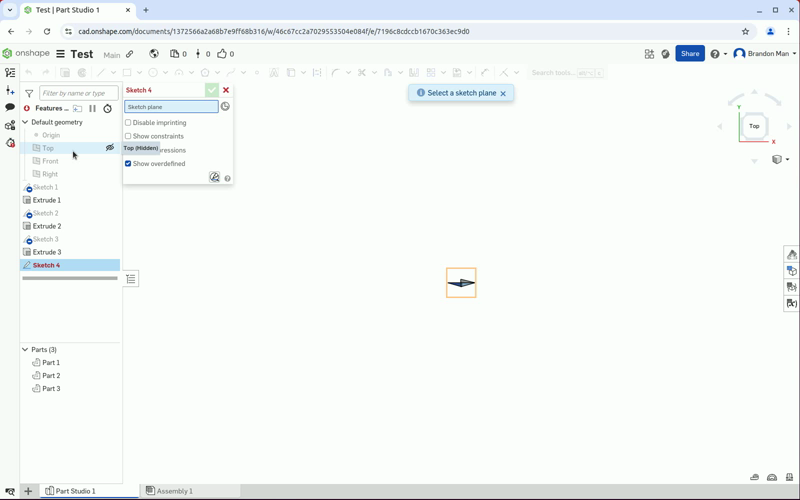
click(73, 150)
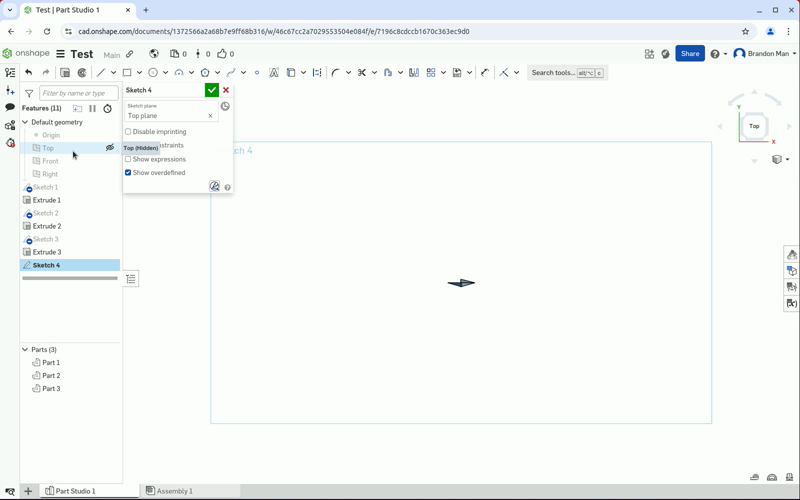
mouse_move(73, 352)
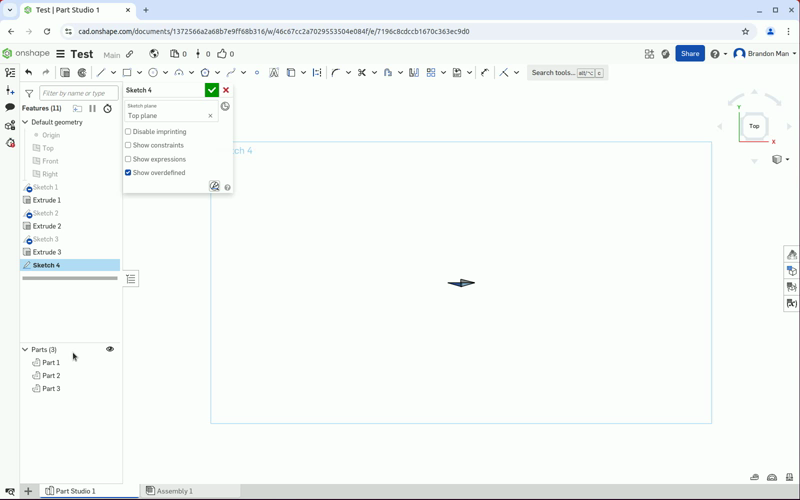
key(y)
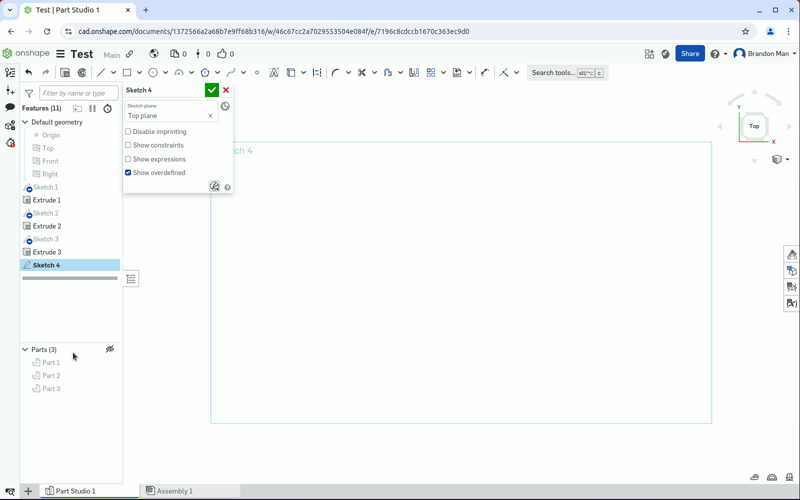
key(l)
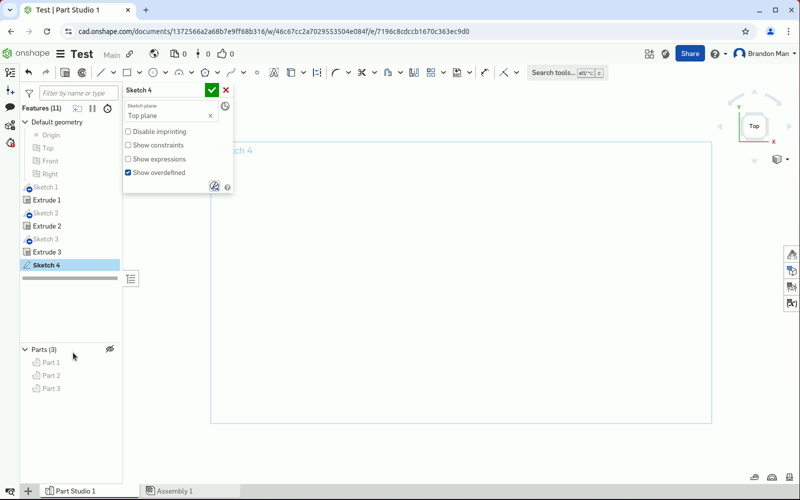
key_down(shift)
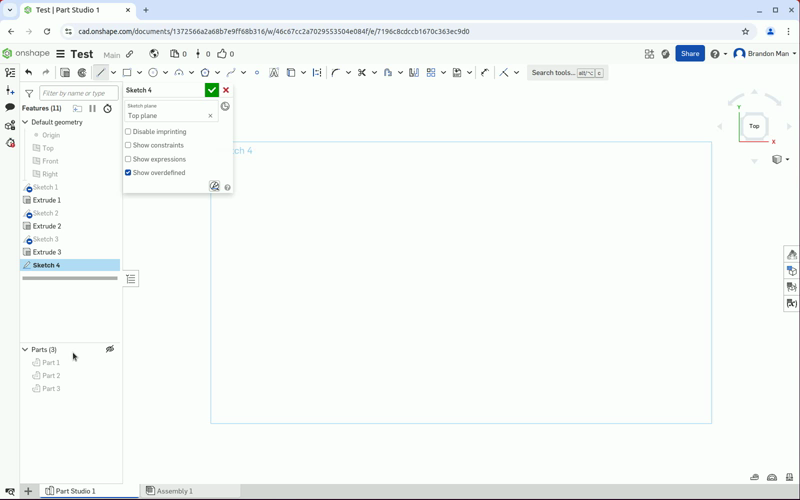
mouse_move(447, 282)
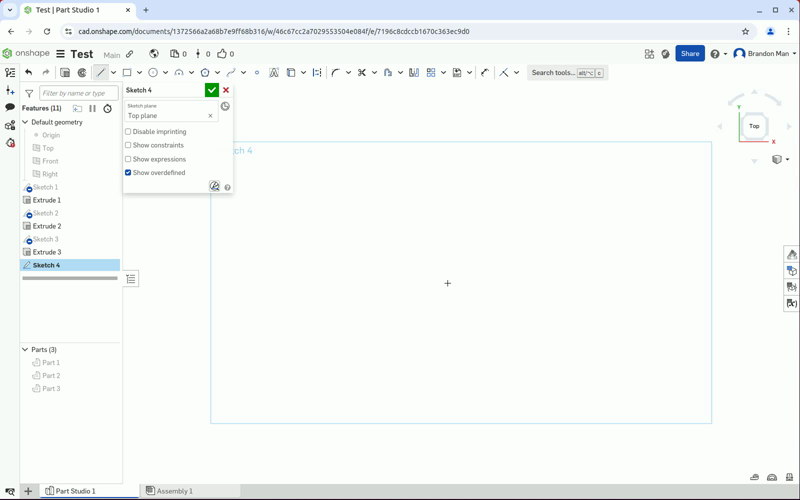
click(447, 282)
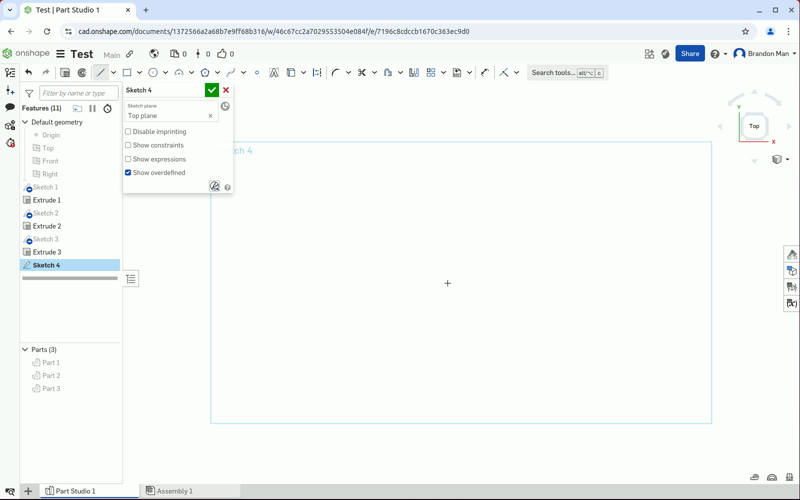
key_up(shift)
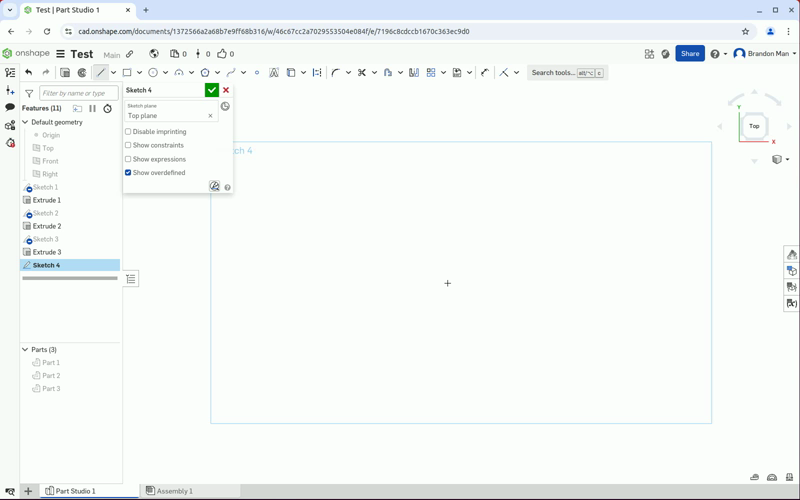
key_down(shift)
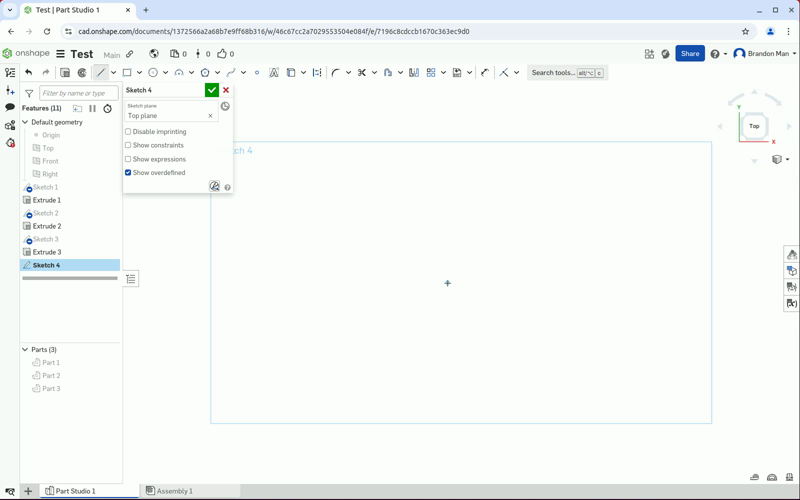
mouse_move(477, 282)
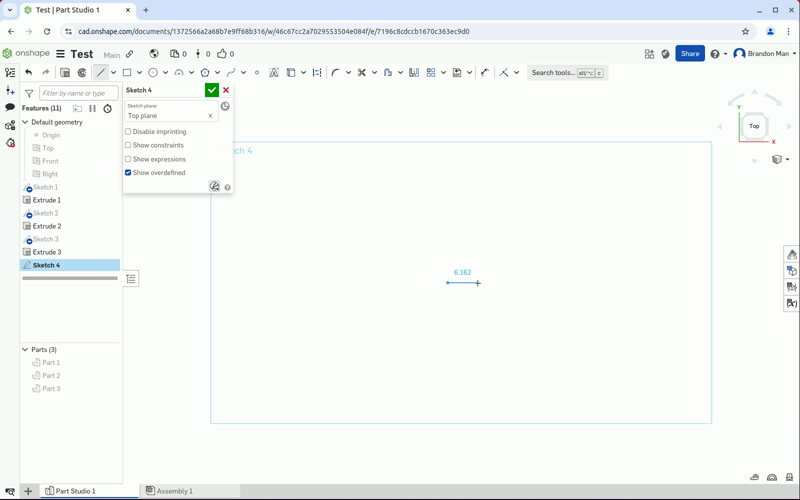
mouse_move(461, 282)
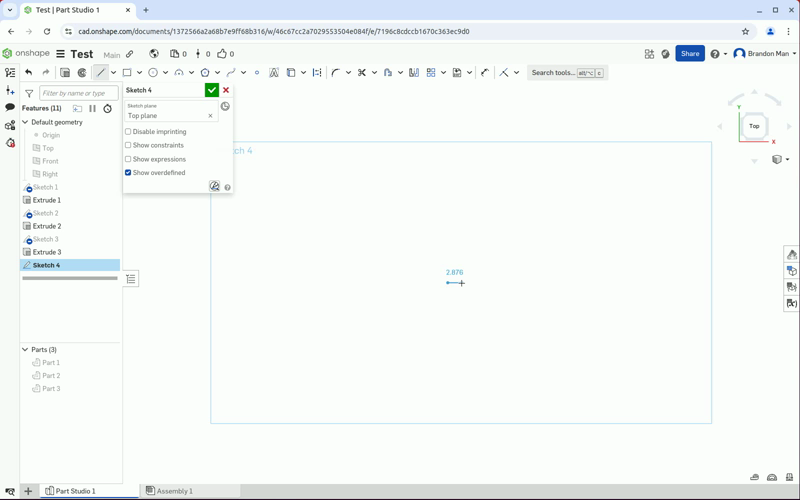
click(461, 282)
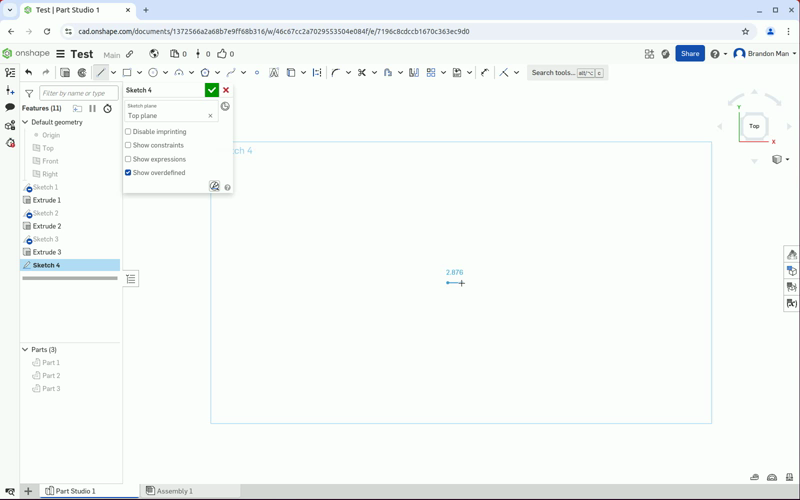
key_up(shift)
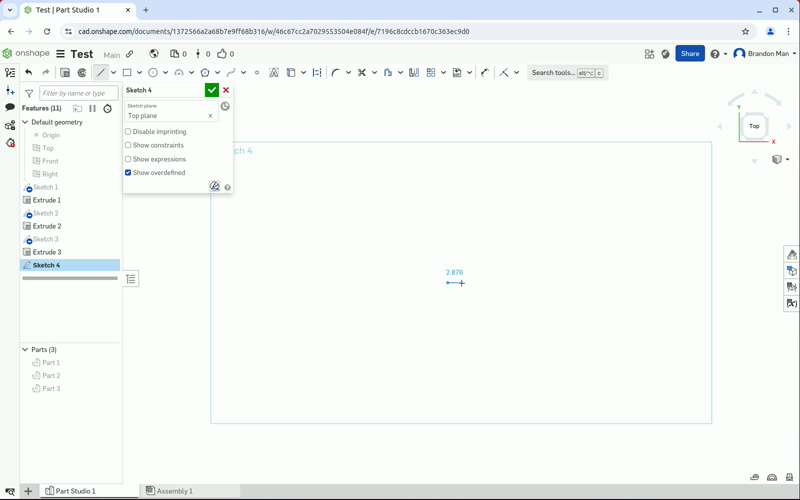
key_down(shift)
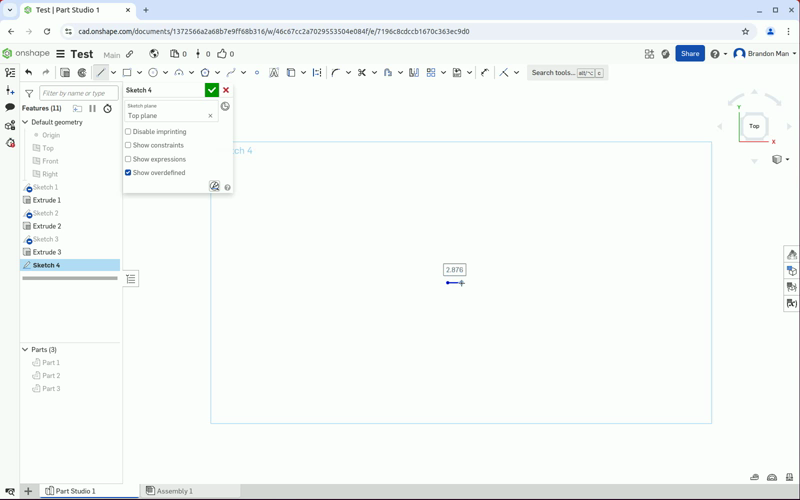
mouse_move(491, 282)
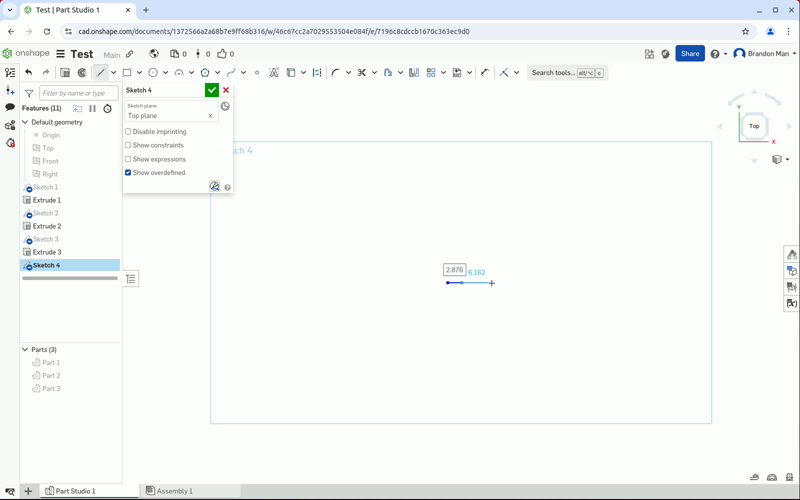
mouse_move(461, 279)
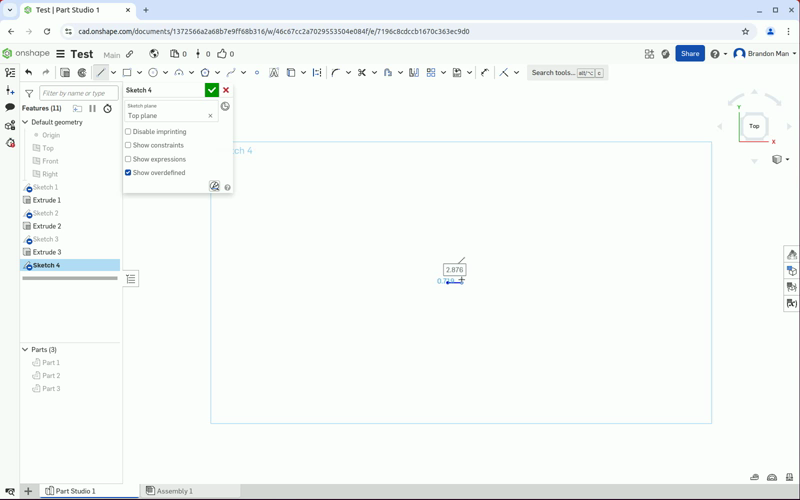
scroll(6)
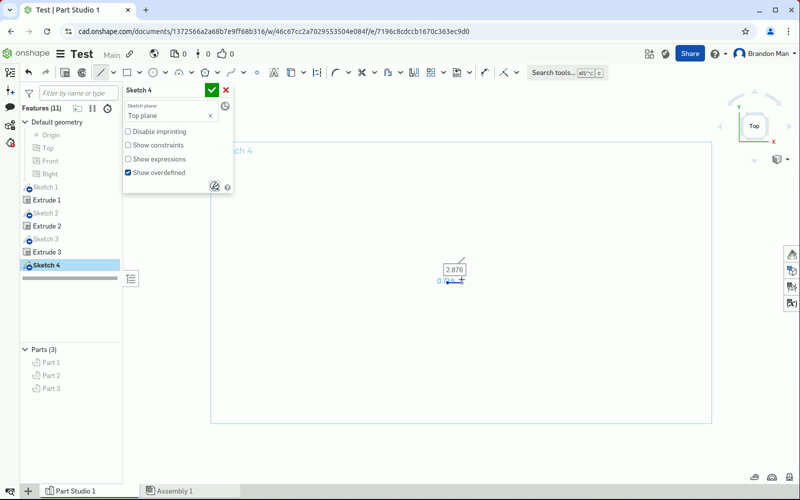
scroll(6)
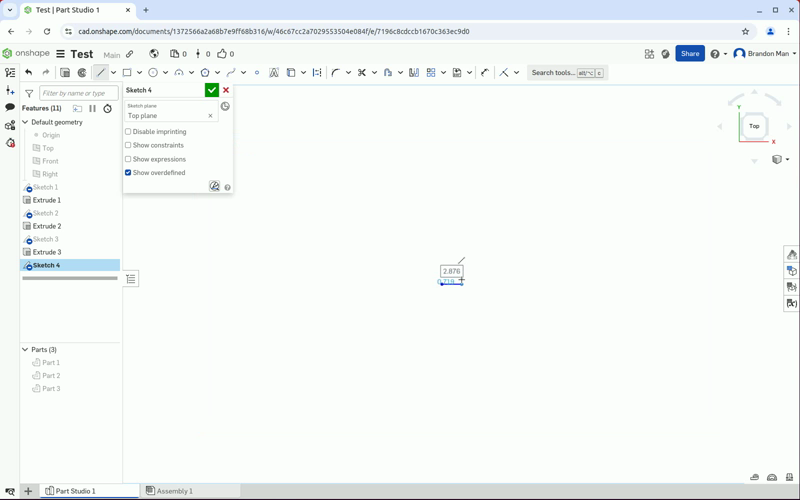
scroll(6)
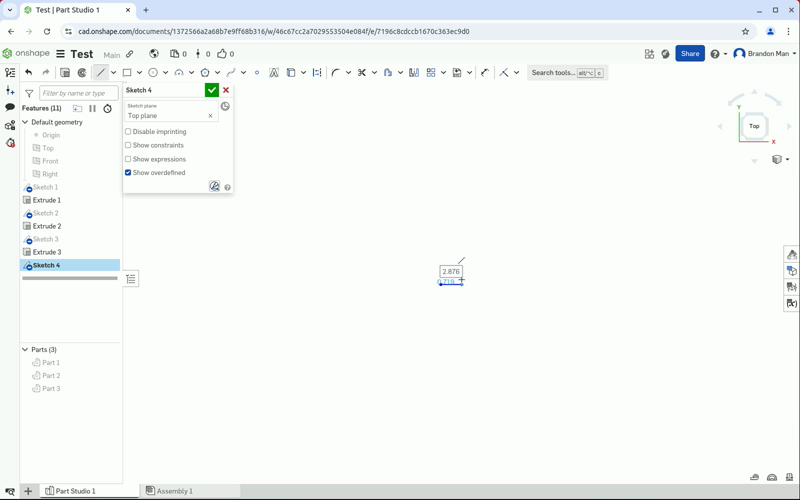
scroll(6)
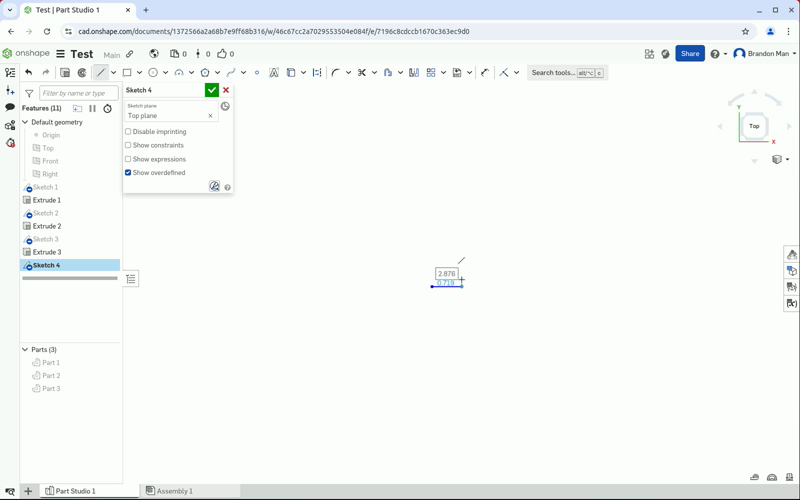
scroll(6)
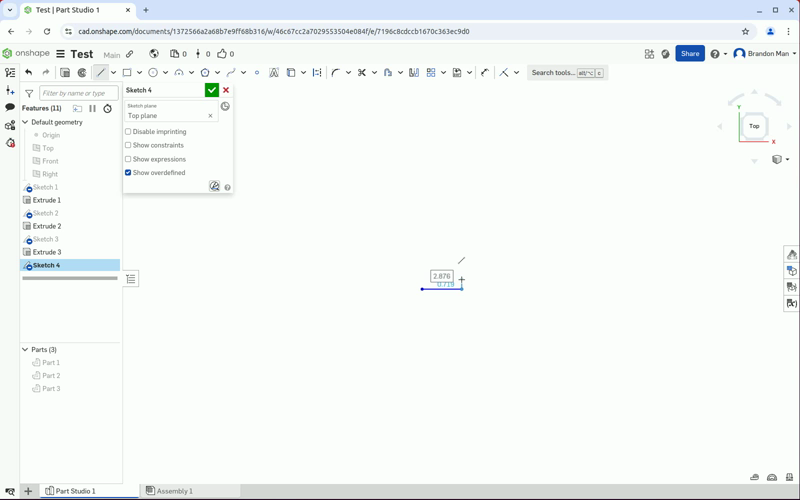
scroll(6)
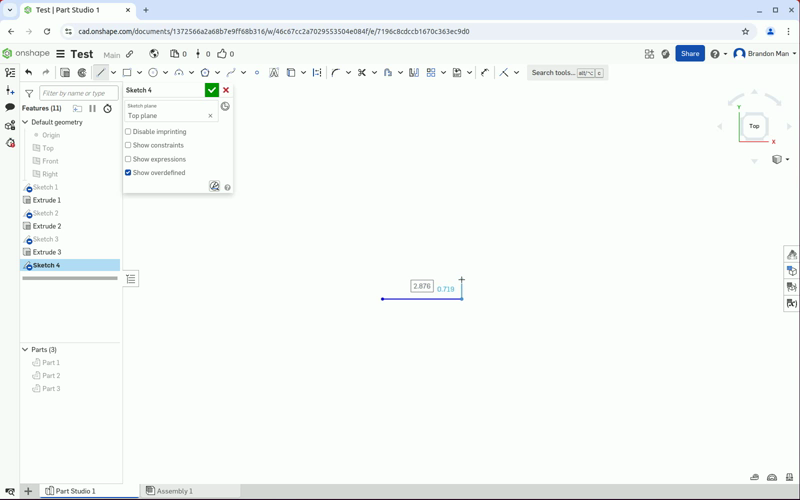
scroll(6)
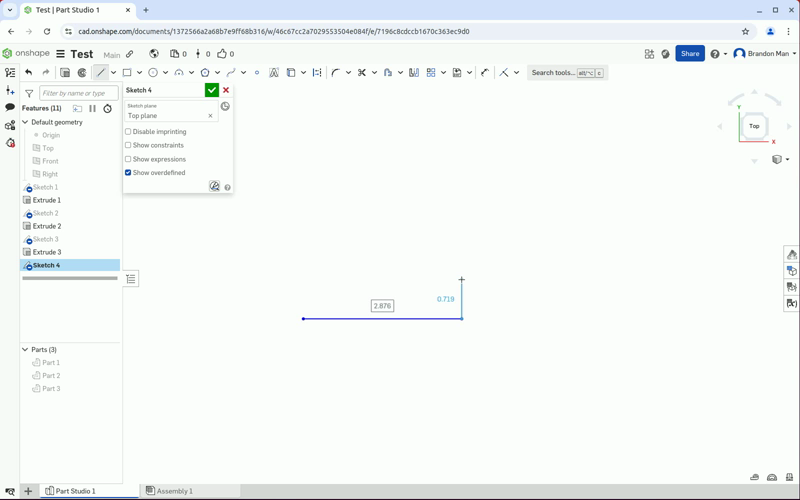
click(461, 279)
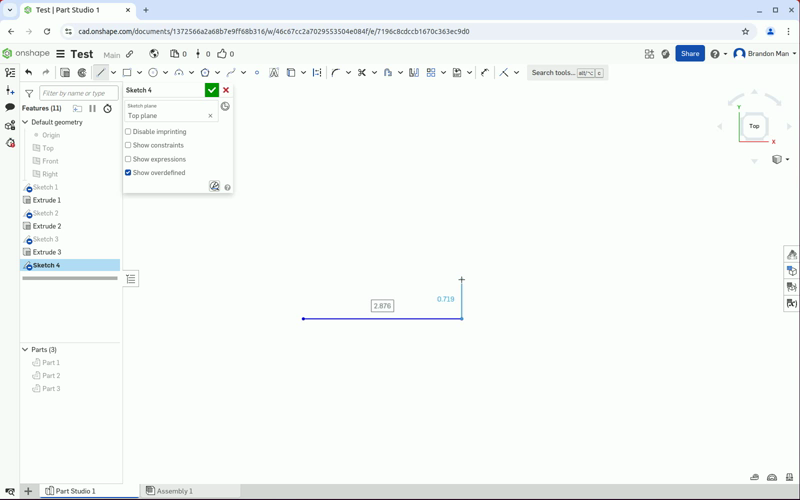
scroll(-6)
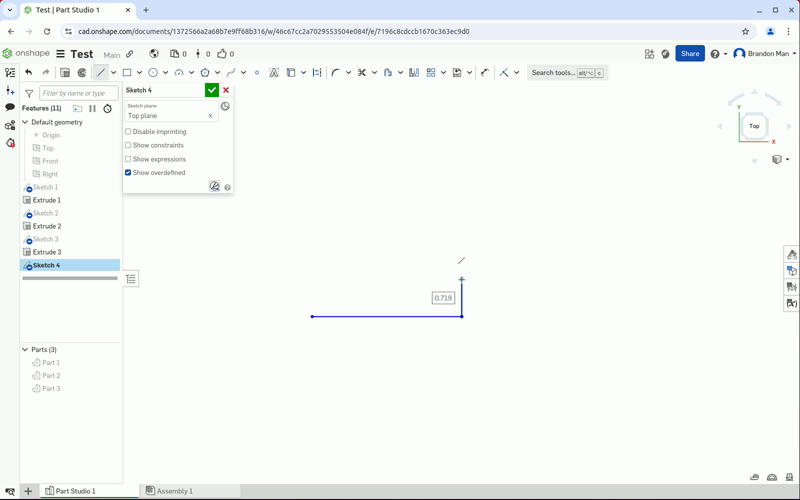
scroll(-6)
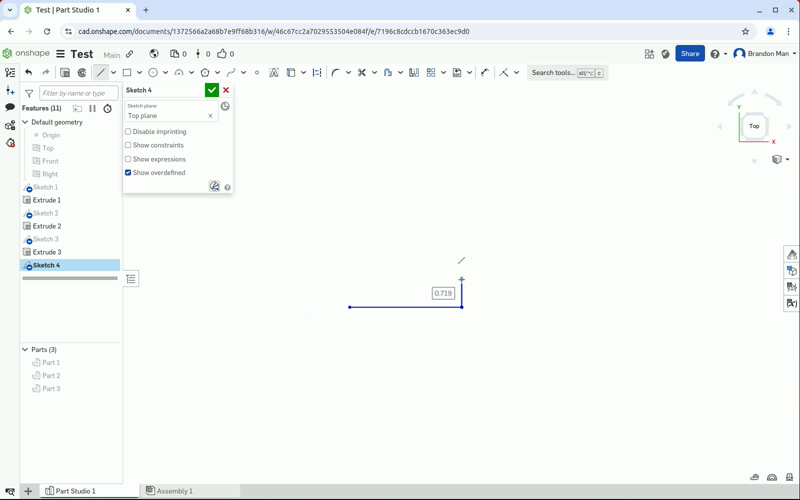
scroll(-6)
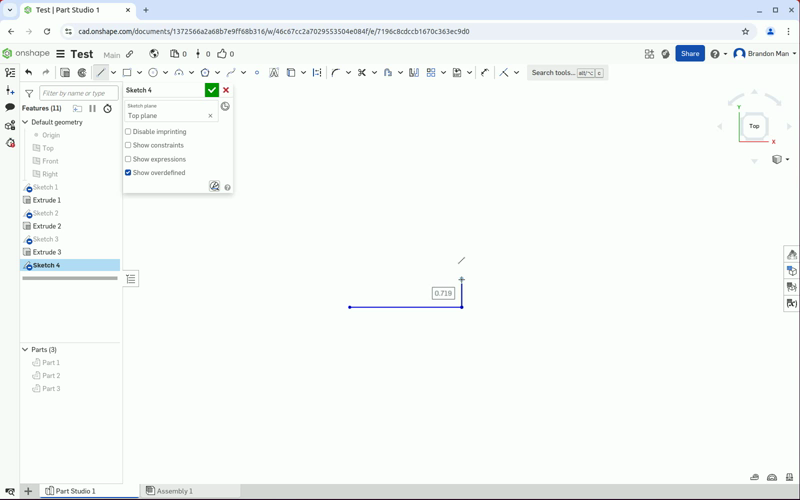
scroll(-6)
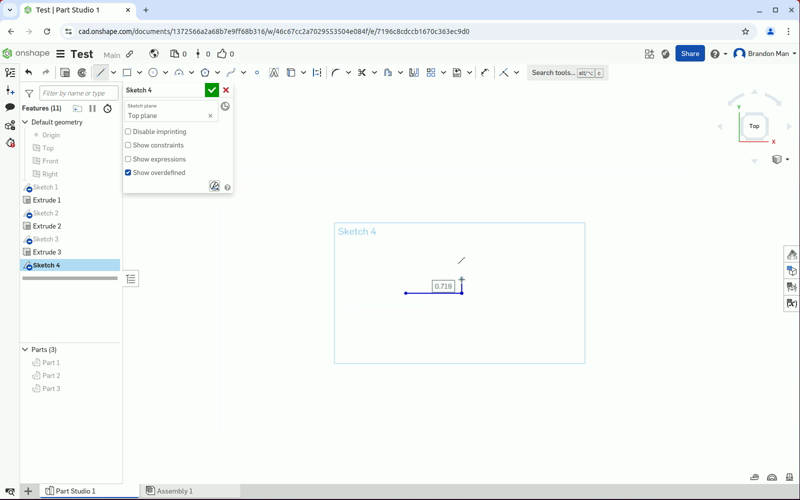
scroll(-6)
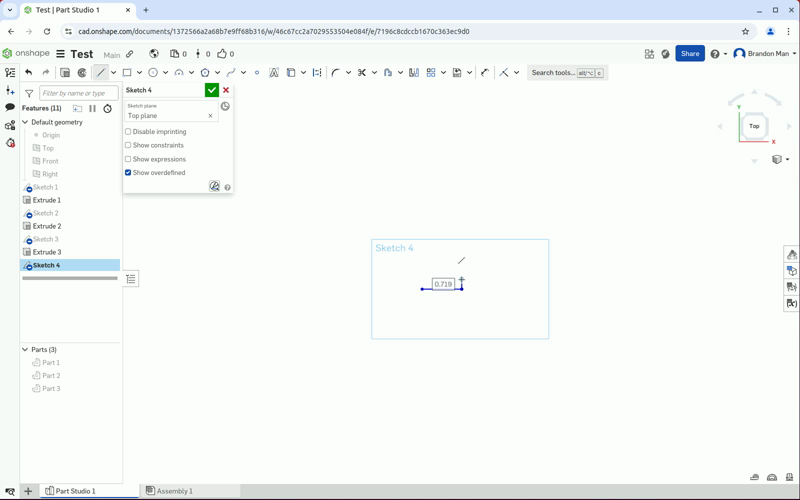
scroll(-6)
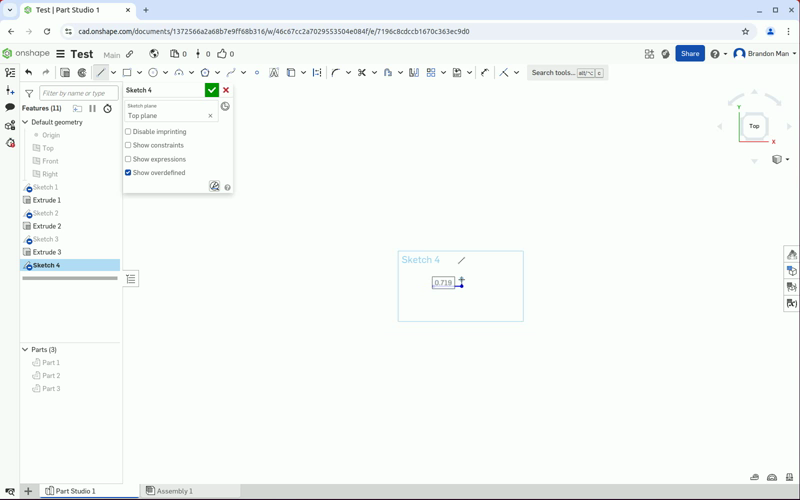
scroll(-6)
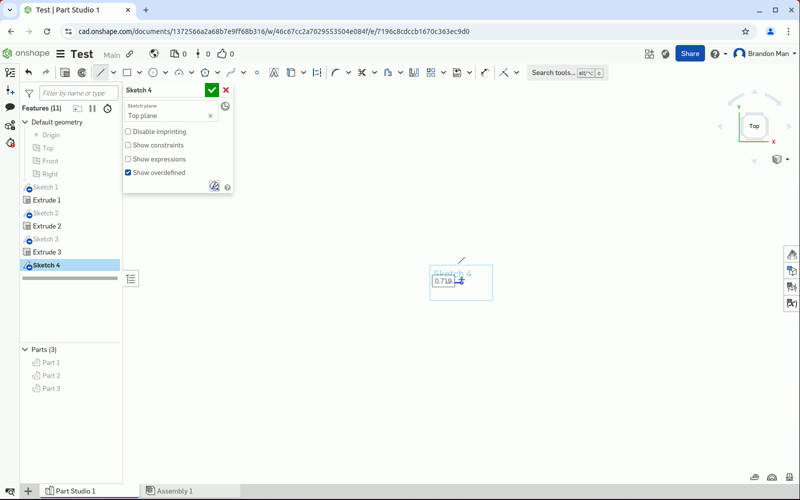
key_up(shift)
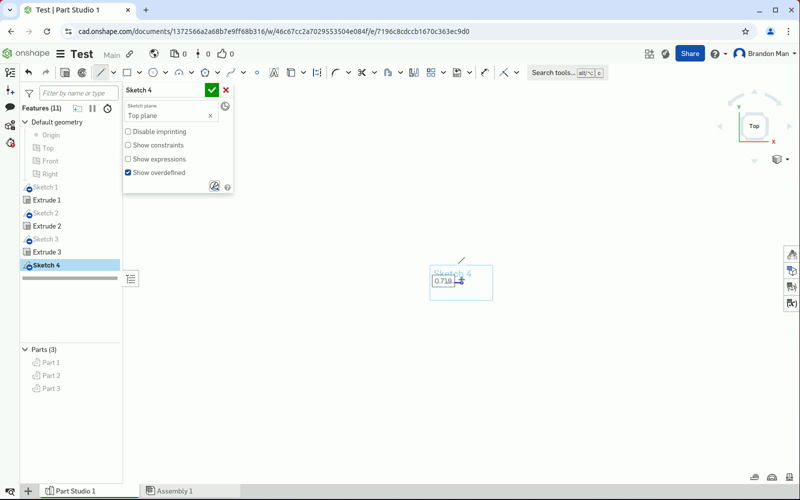
mouse_move(491, 279)
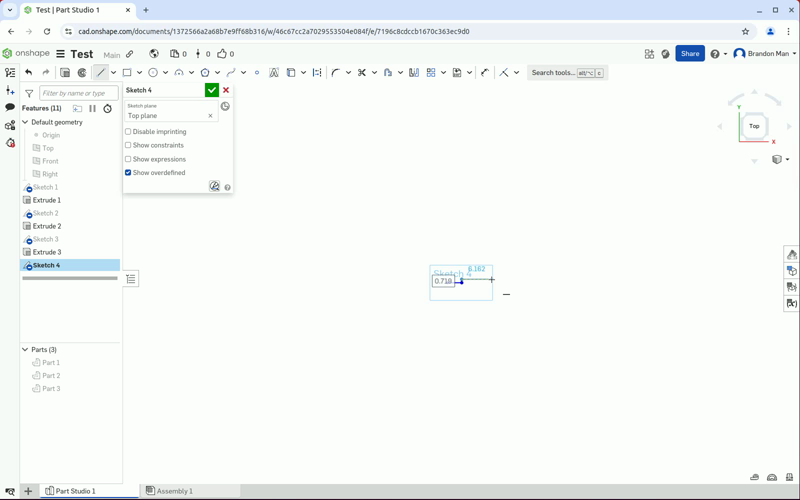
key_down(shift)
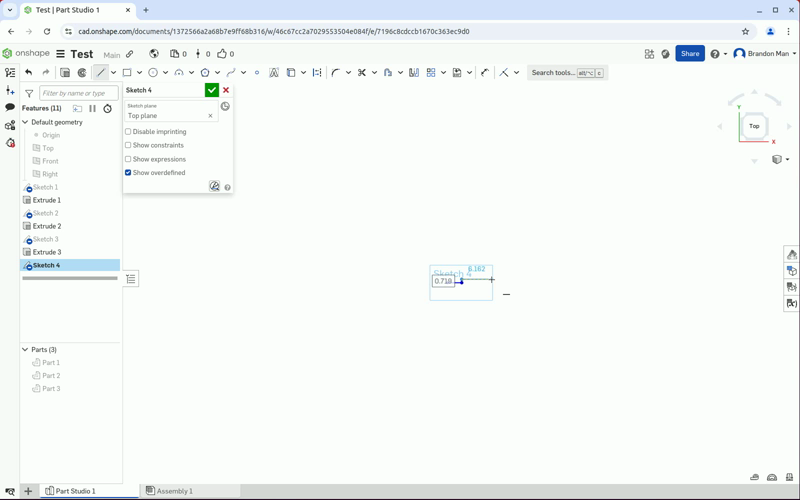
mouse_move(447, 282)
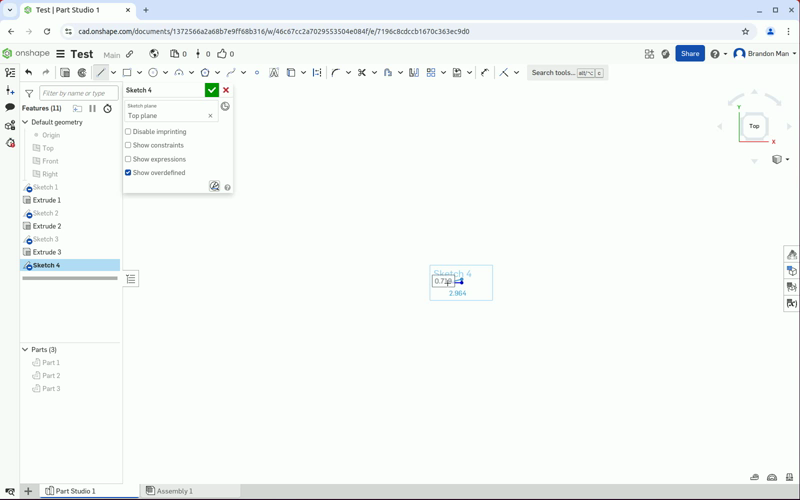
key_up(shift)
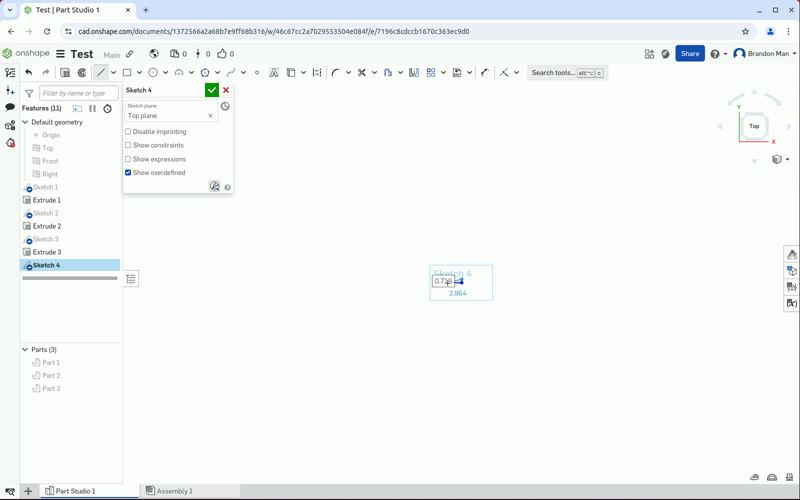
click(447, 282)
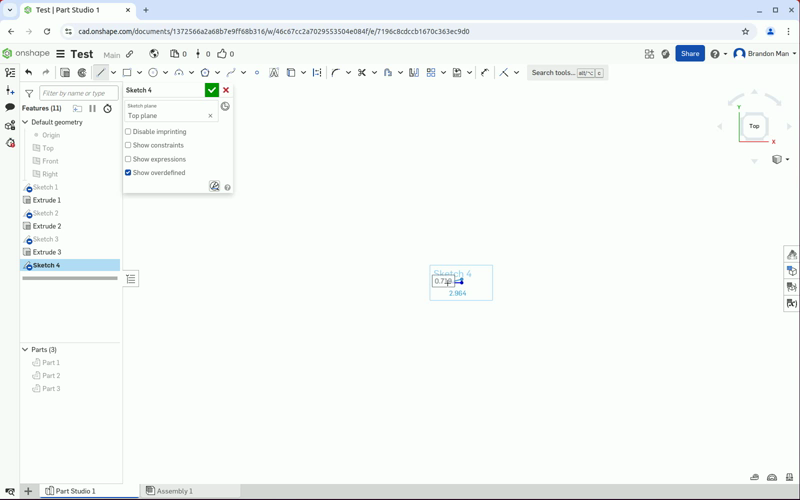
key(esc)
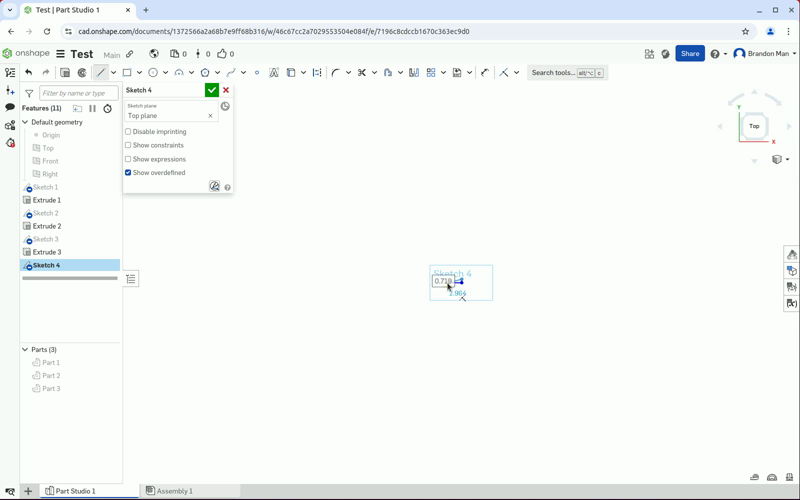
mouse_move(459, 282)
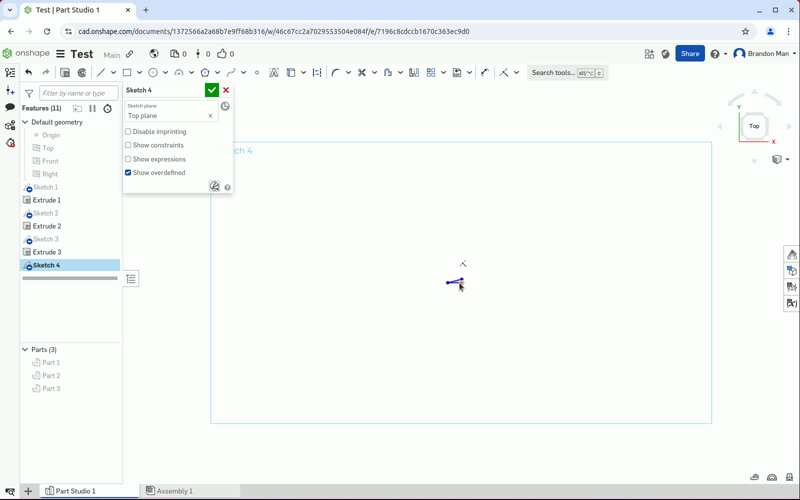
scroll(6)
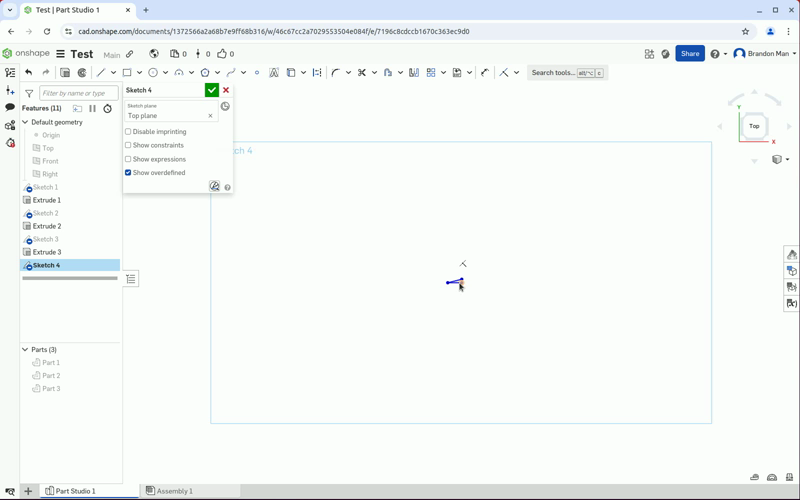
scroll(6)
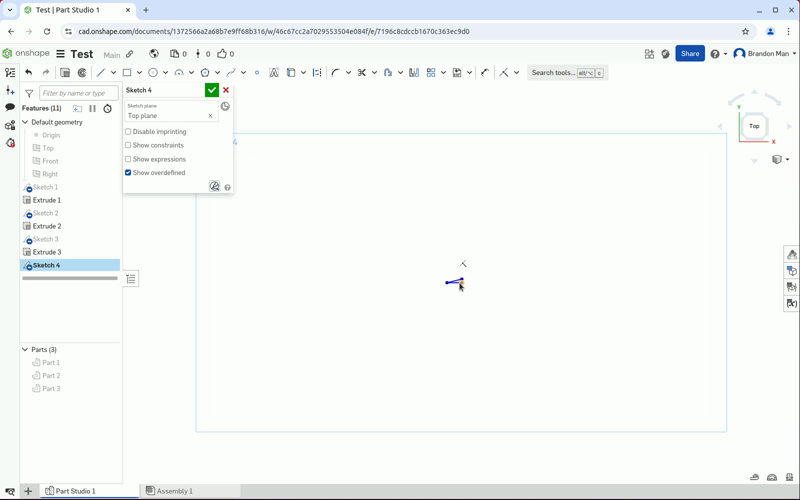
scroll(6)
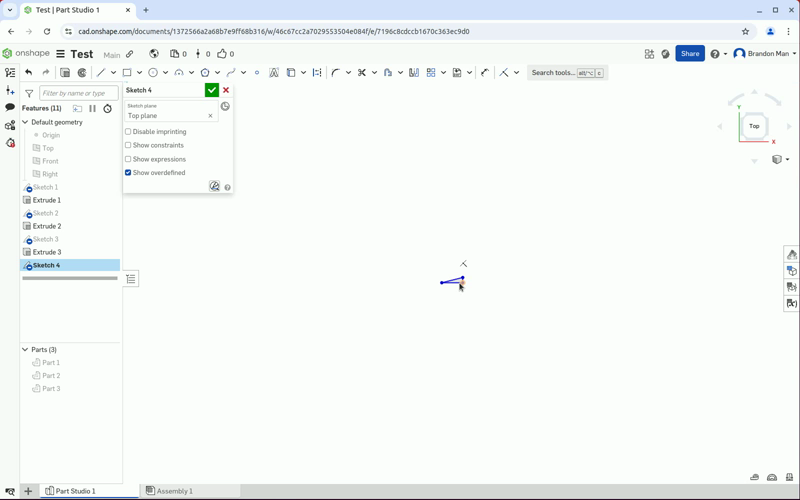
scroll(6)
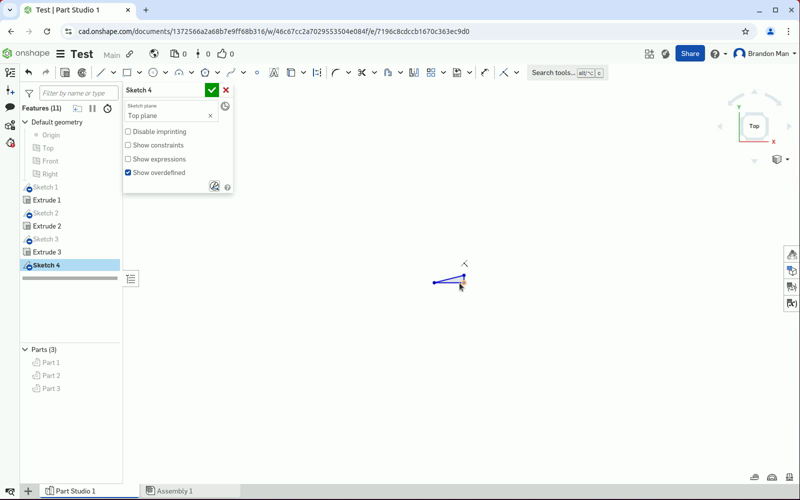
scroll(6)
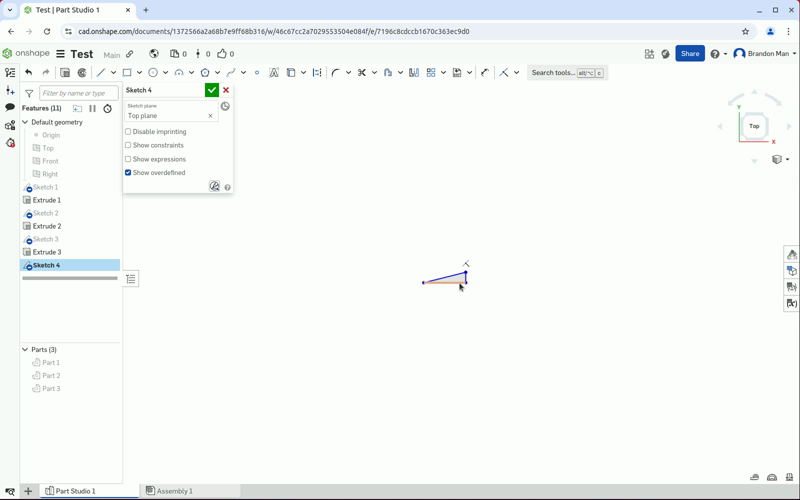
scroll(6)
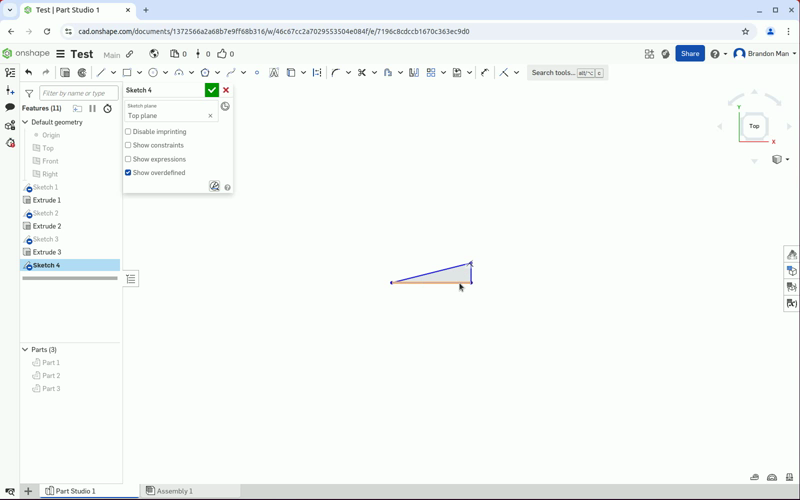
scroll(6)
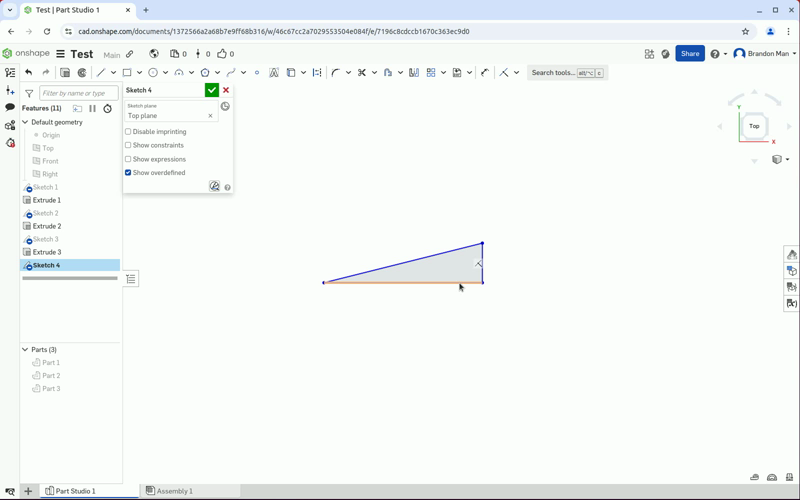
click(459, 282)
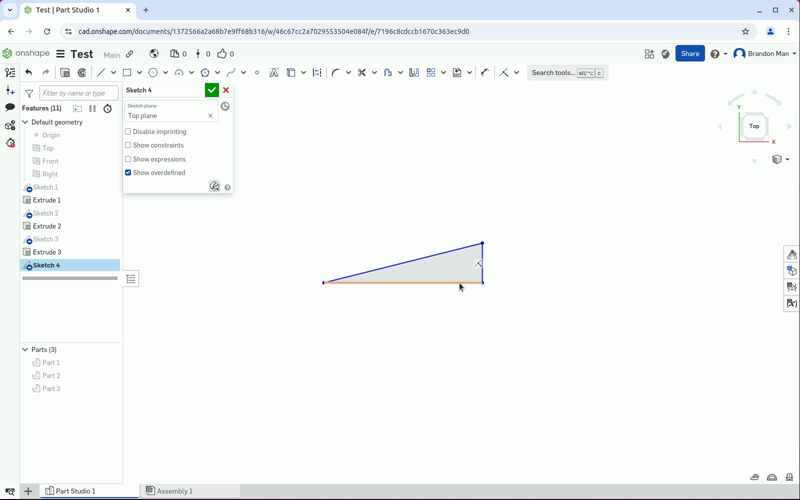
scroll(-6)
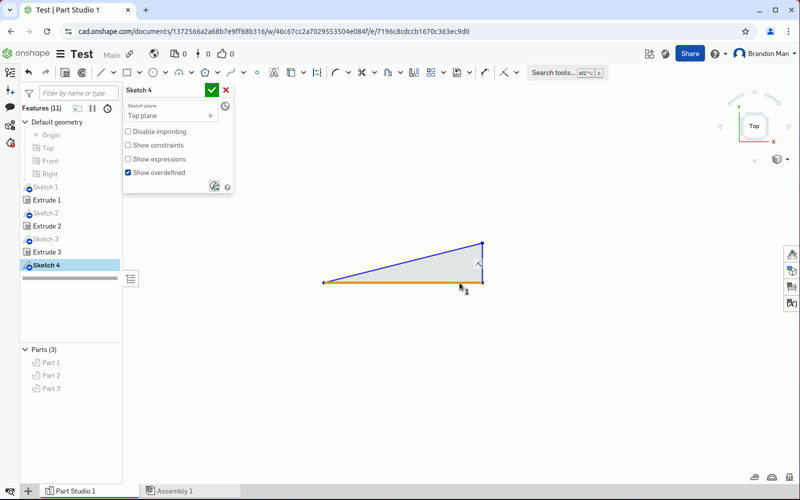
scroll(-6)
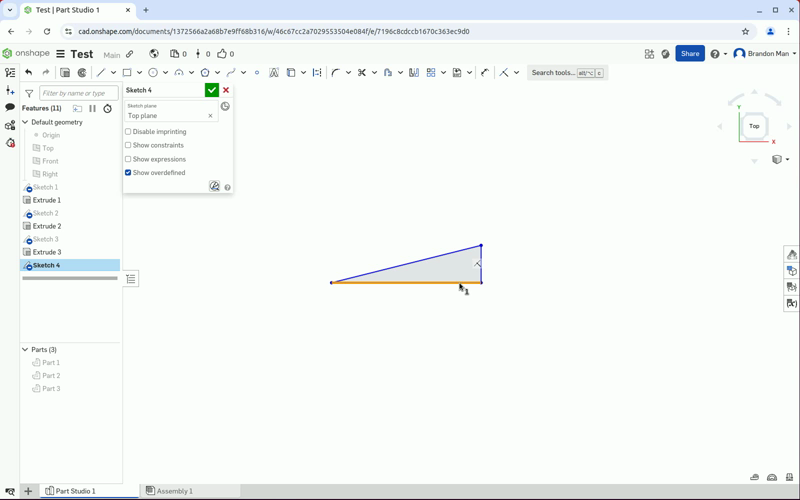
scroll(-6)
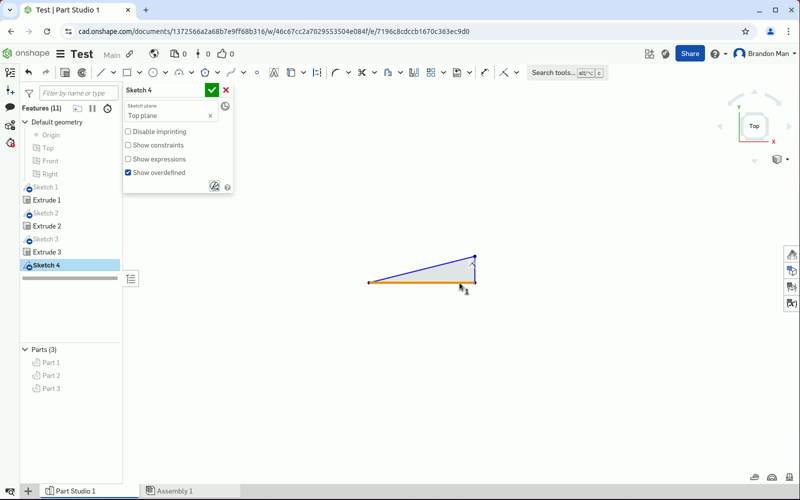
scroll(-6)
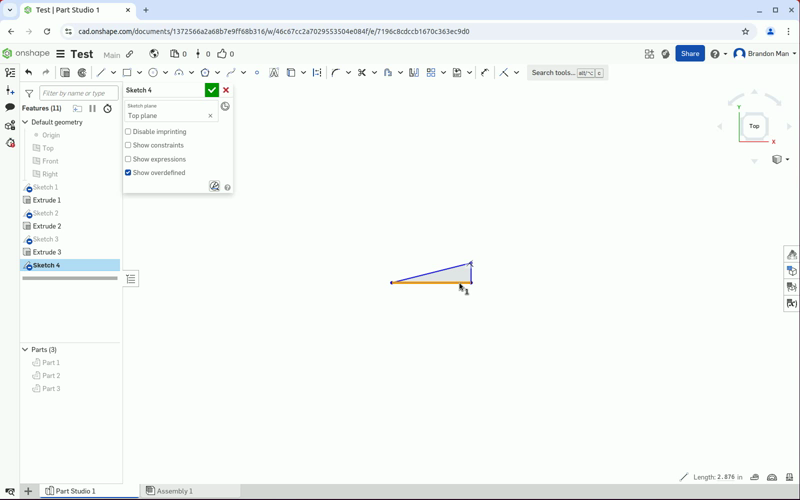
scroll(-6)
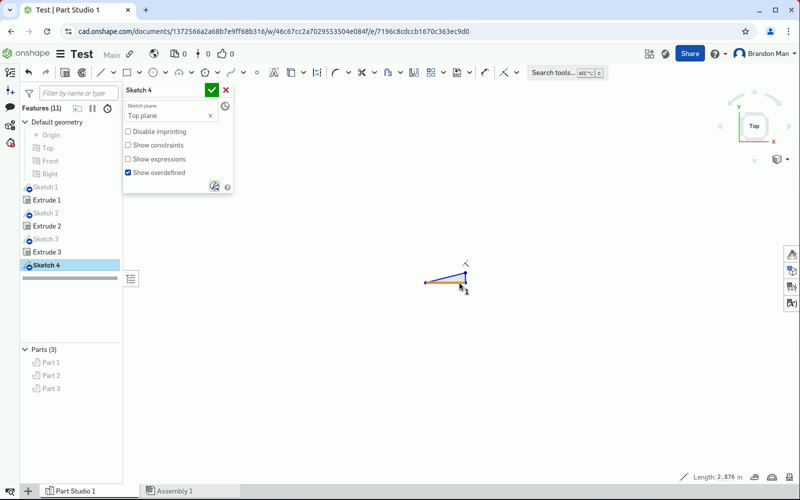
scroll(-6)
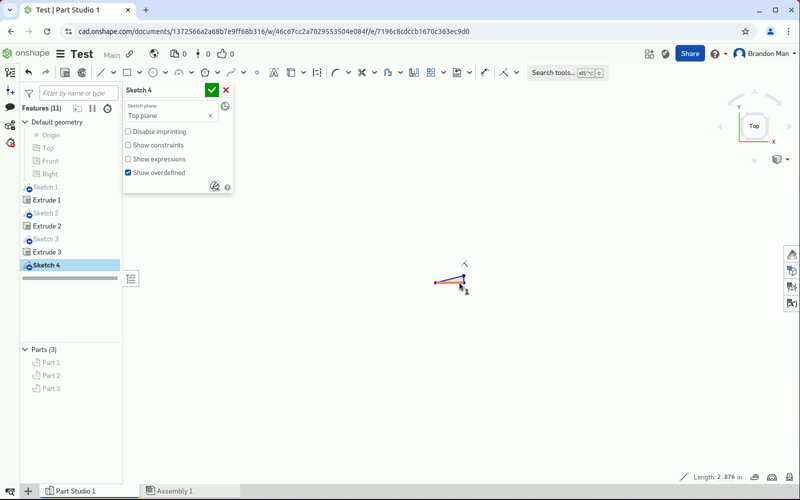
scroll(-6)
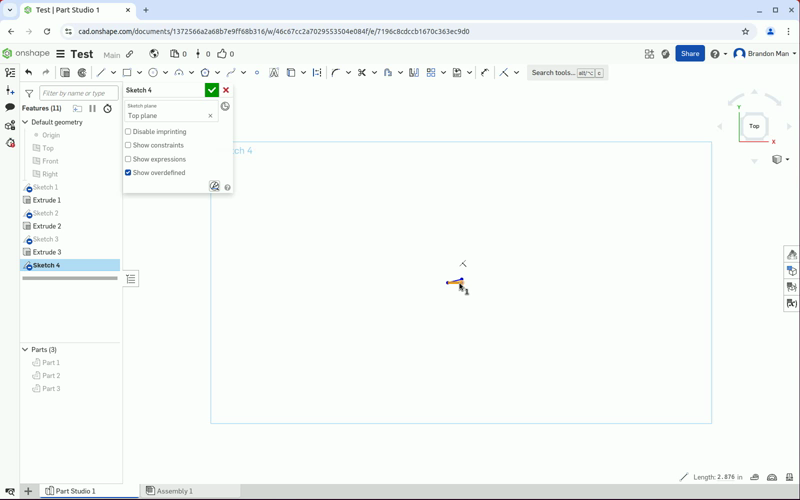
mouse_move(73, 352)
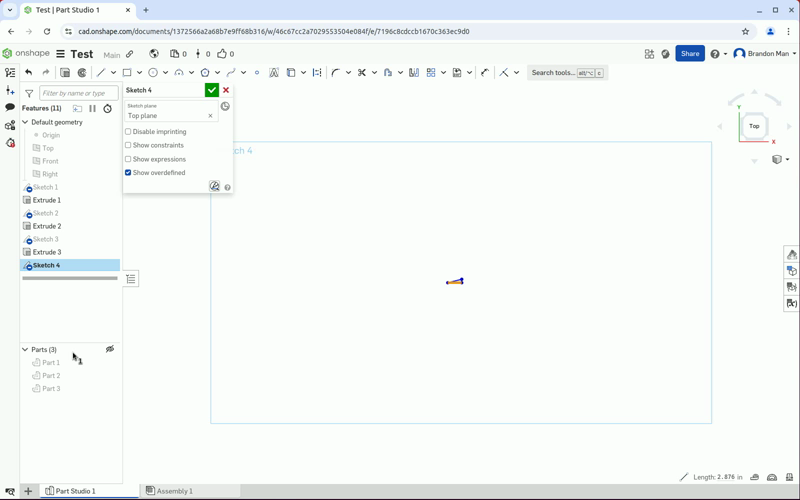
key(shift+y)
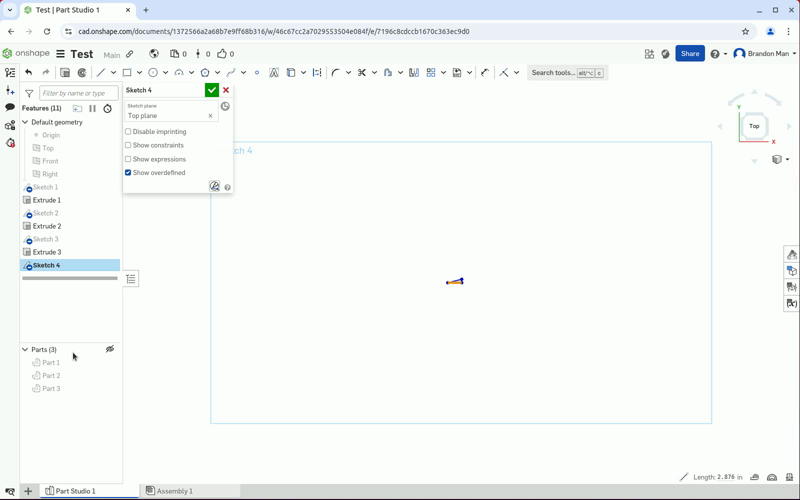
key(shift+e)
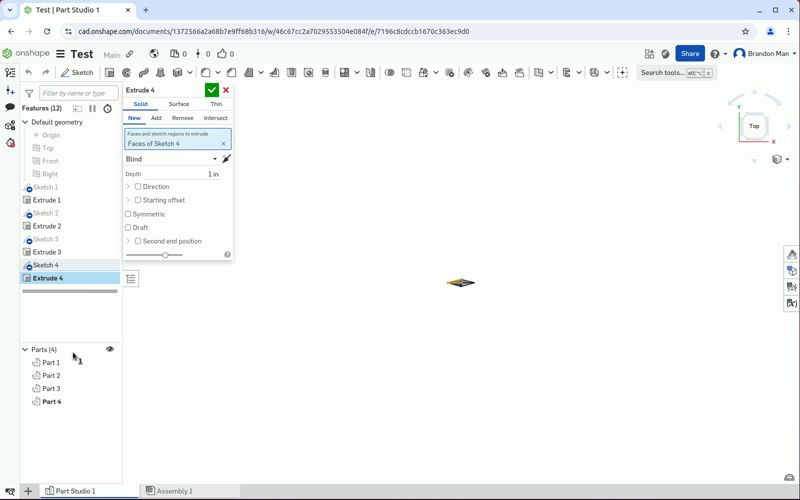
mouse_move(143, 106)
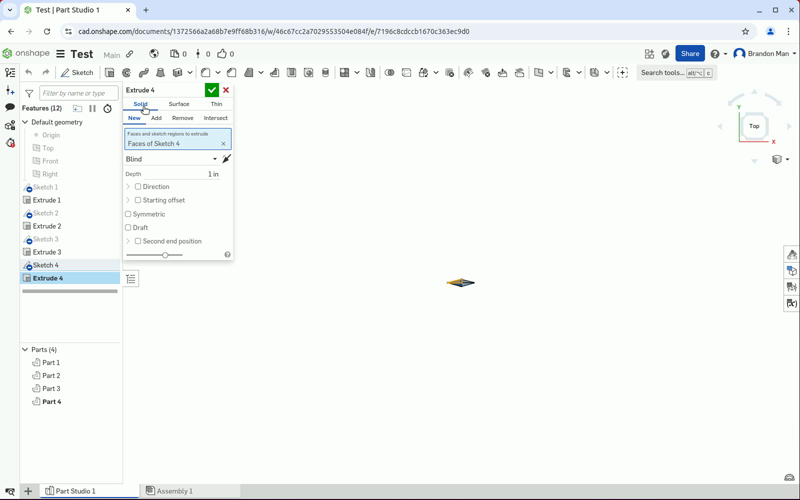
click(143, 106)
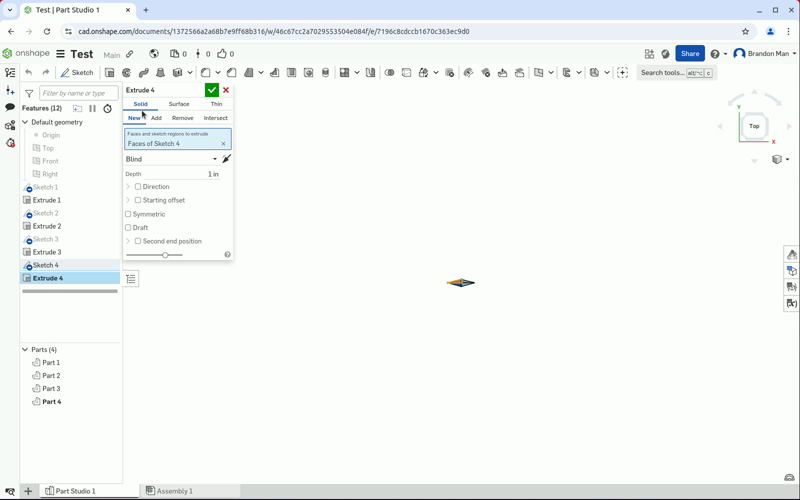
mouse_move(137, 120)
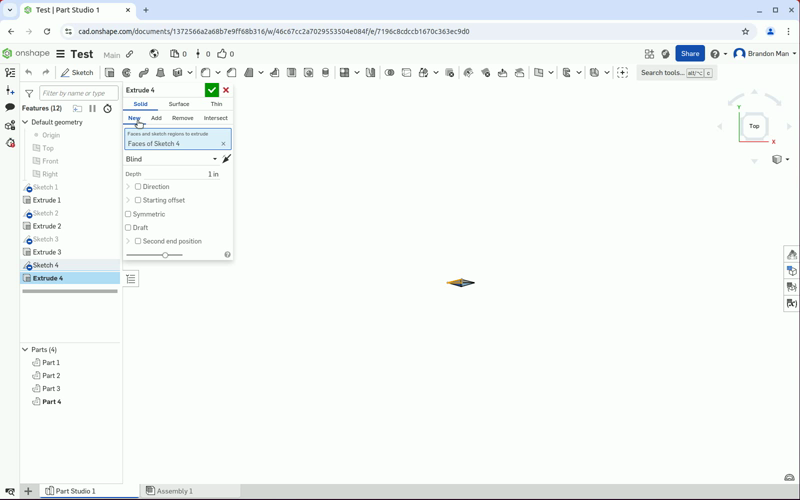
click(137, 120)
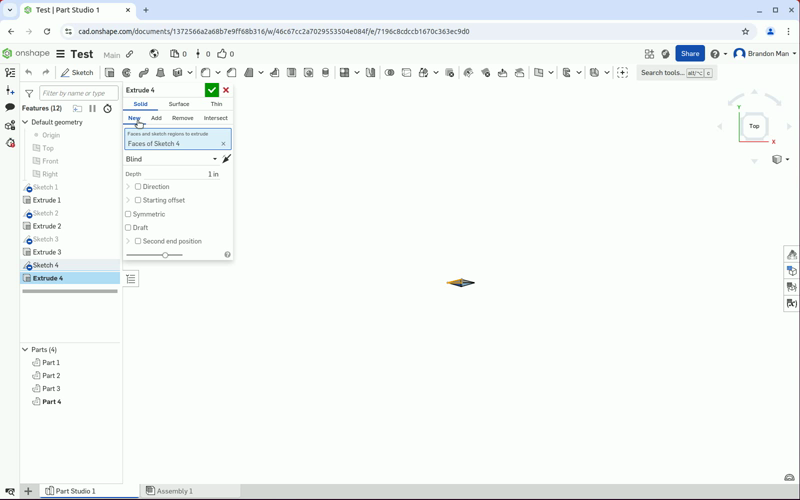
key(tab, 4)
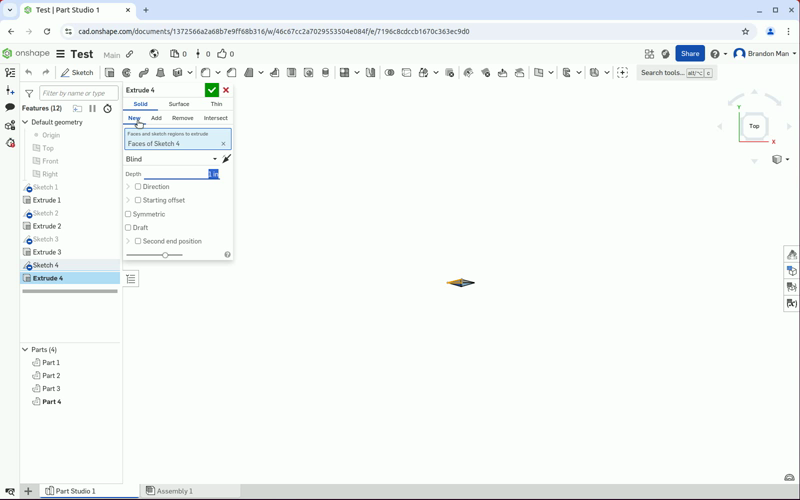
text(23.108)
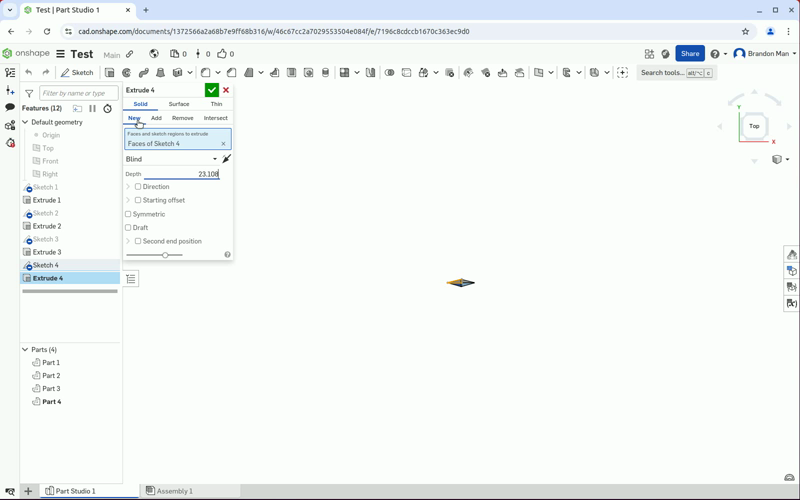
key(enter)
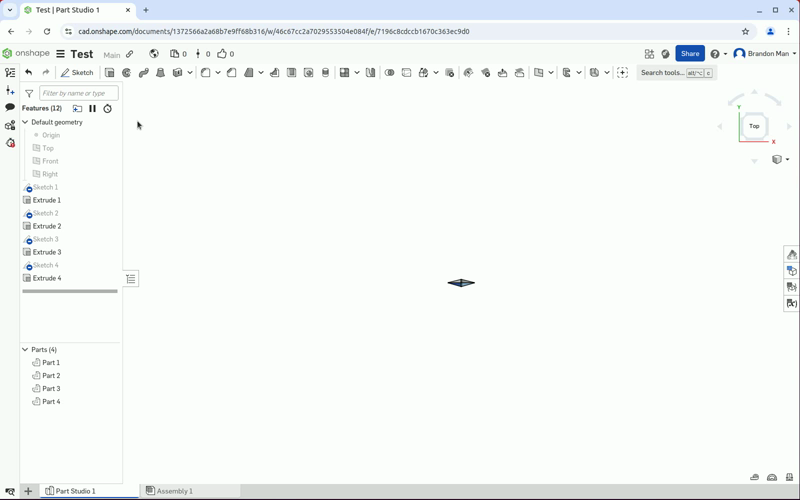
key(shift+h)
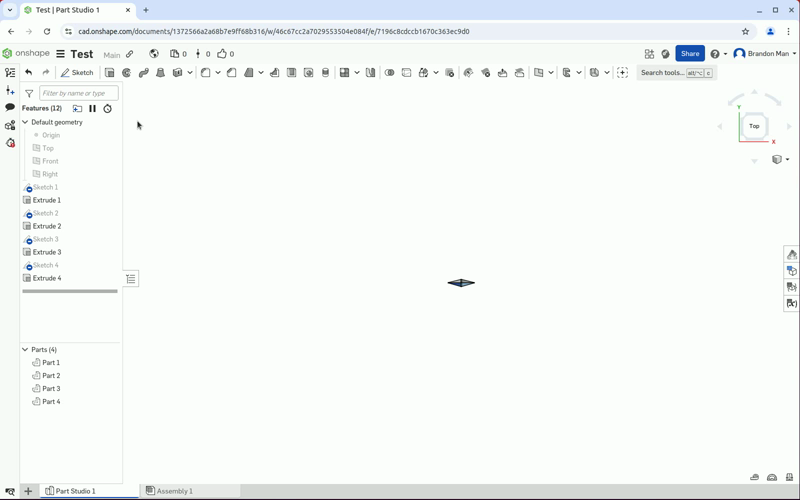
key(shift+h)
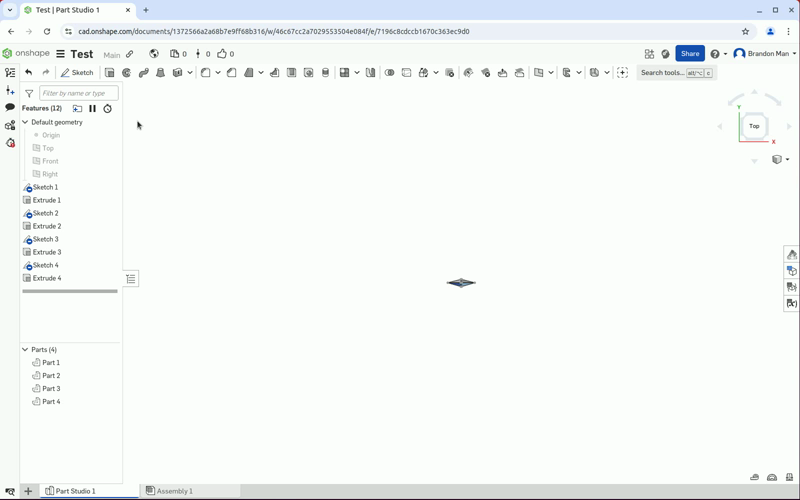
key(shift+7)
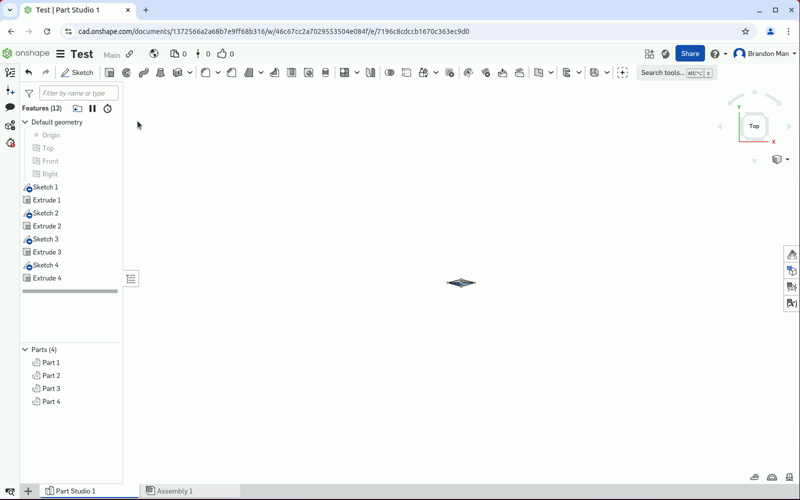
key(up, 3)
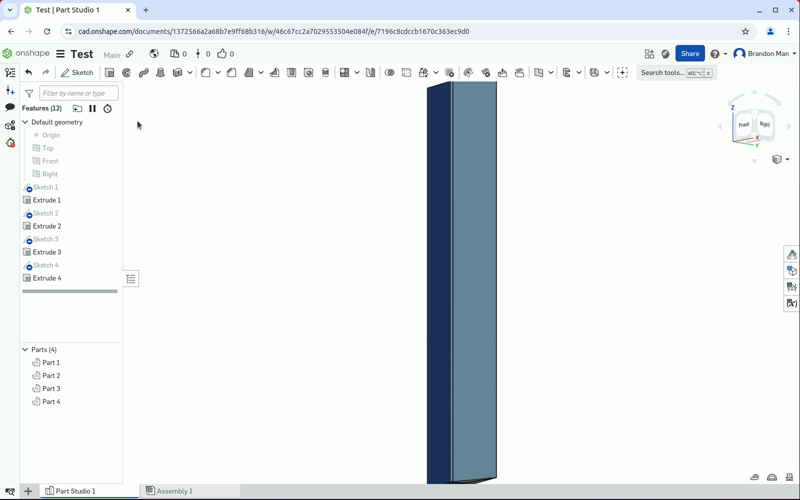
key(left, 3)
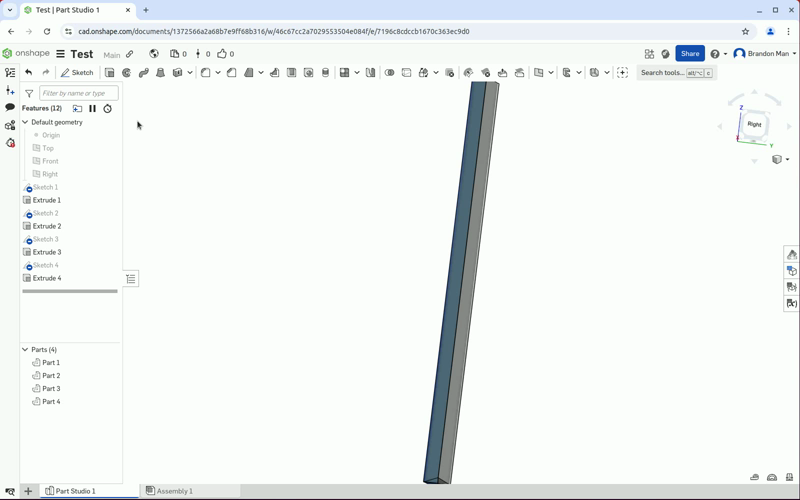
key(right, 3)
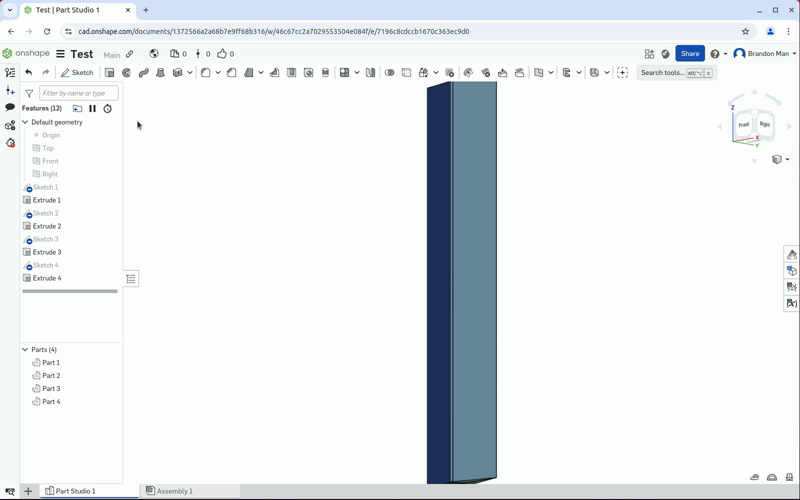
key(down, 3)
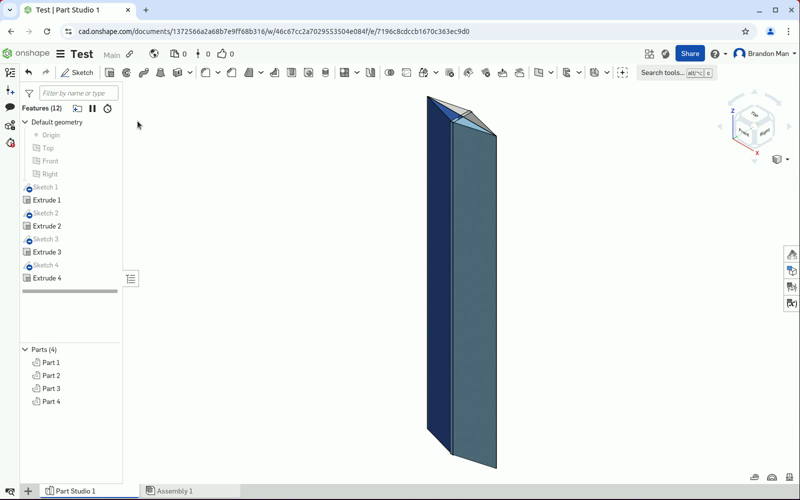
mouse_move(73, 189)
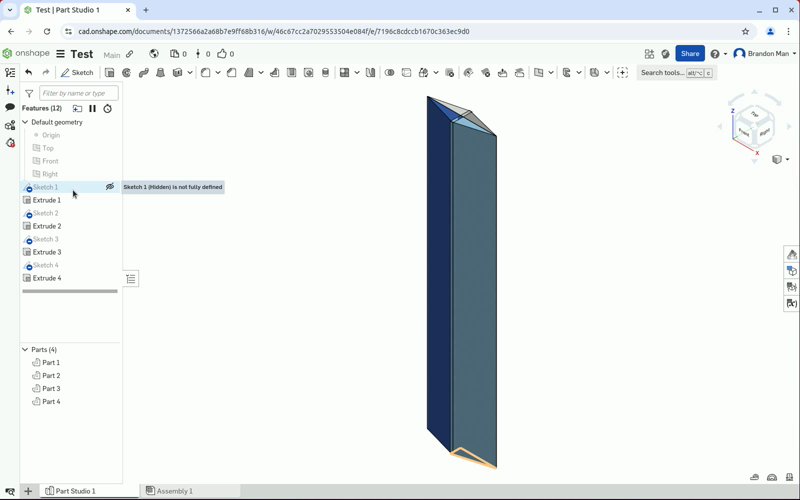
click(73, 189)